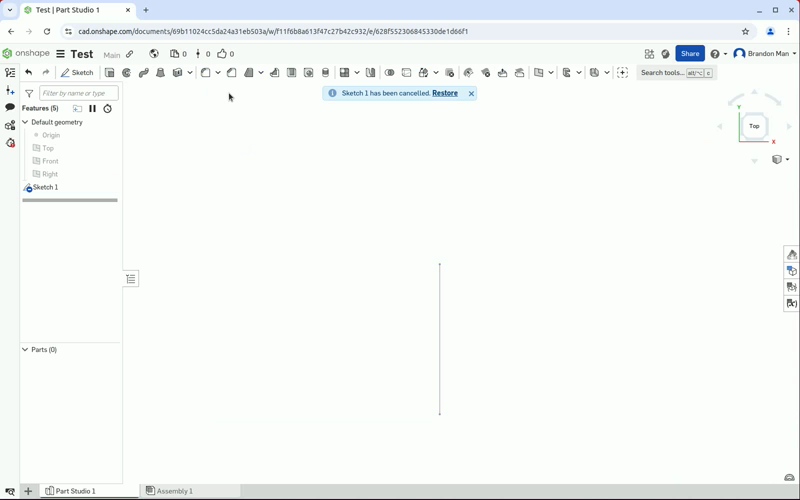
key(shift+h)
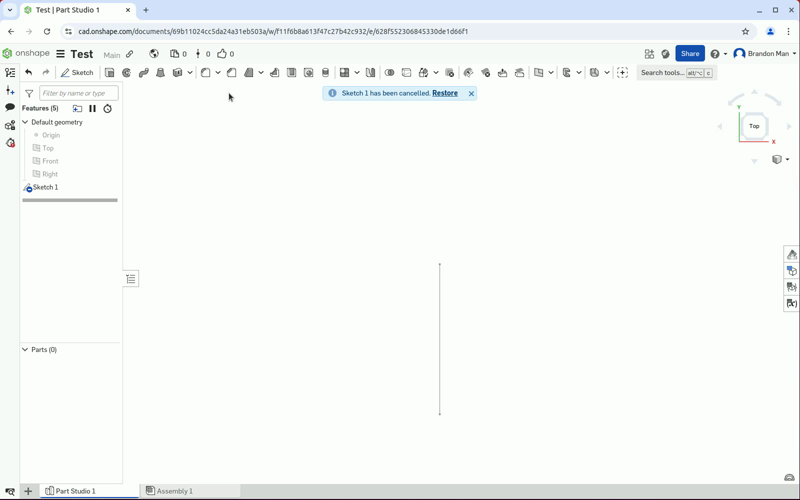
key(shift+s)
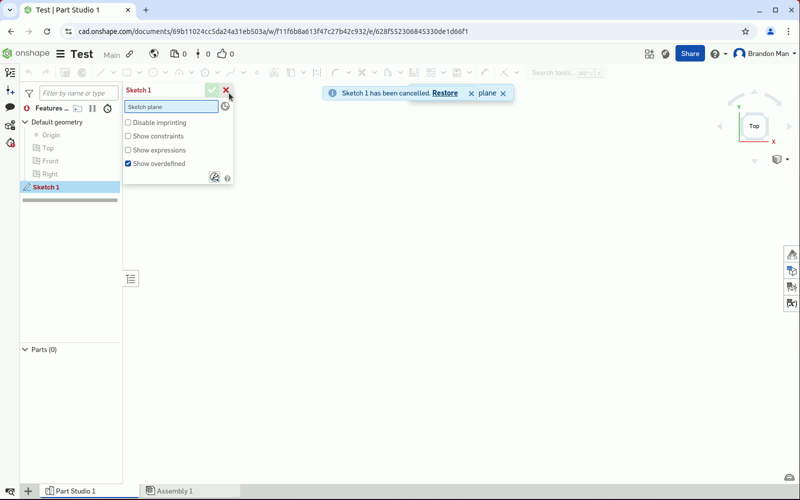
mouse_move(73, 150)
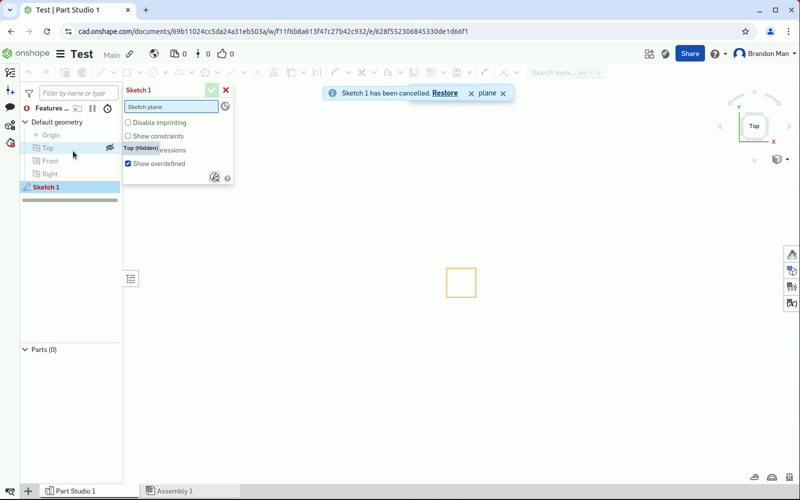
click(73, 150)
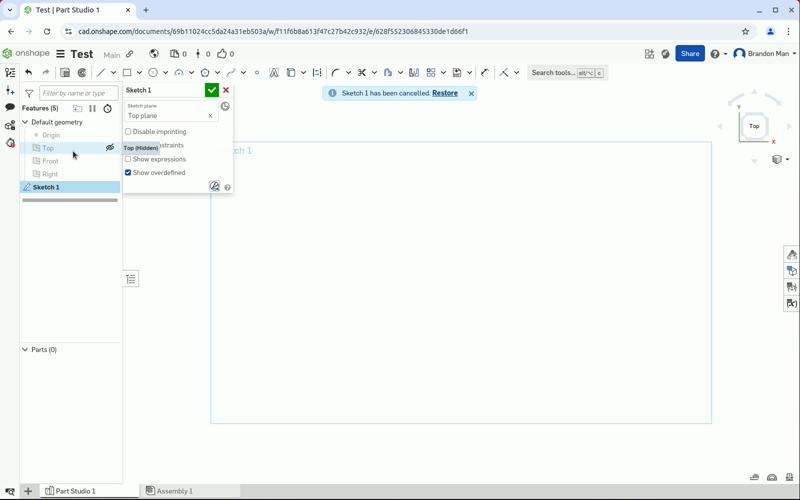
mouse_move(73, 352)
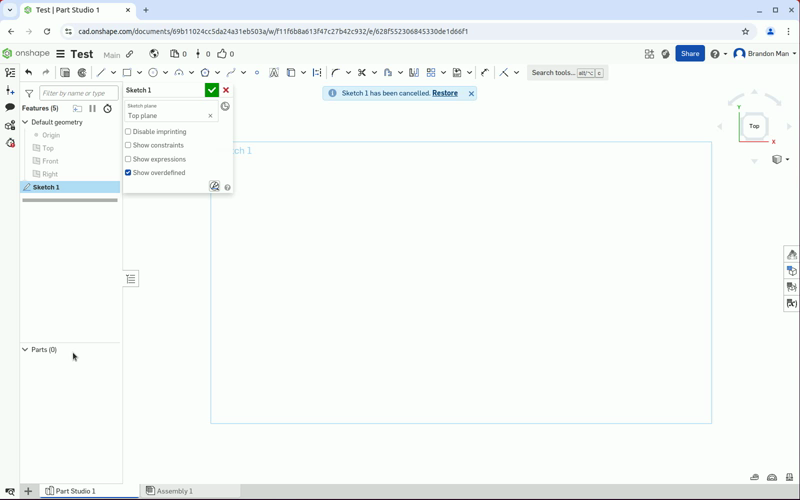
key(y)
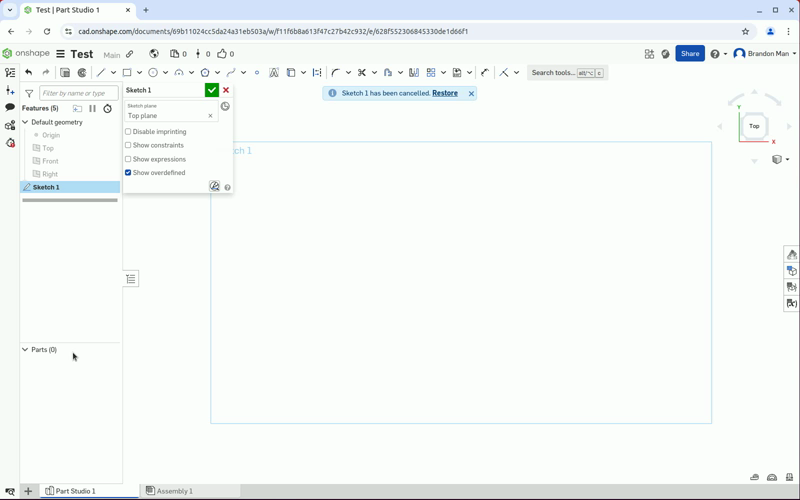
key(a)
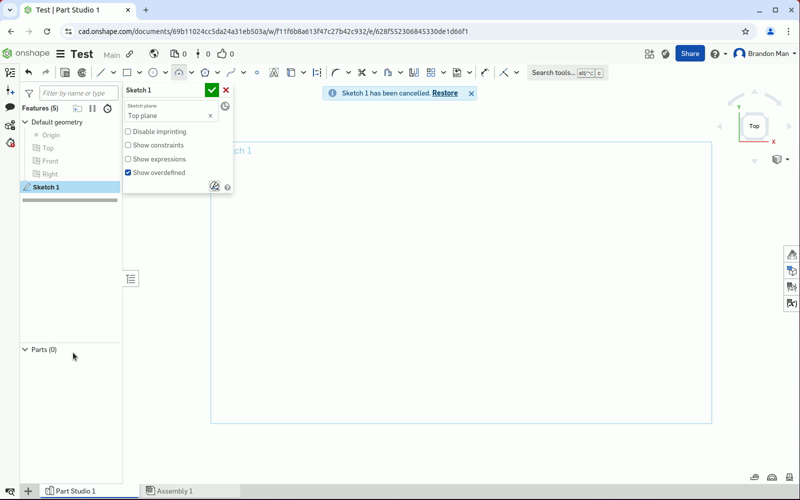
key_down(shift)
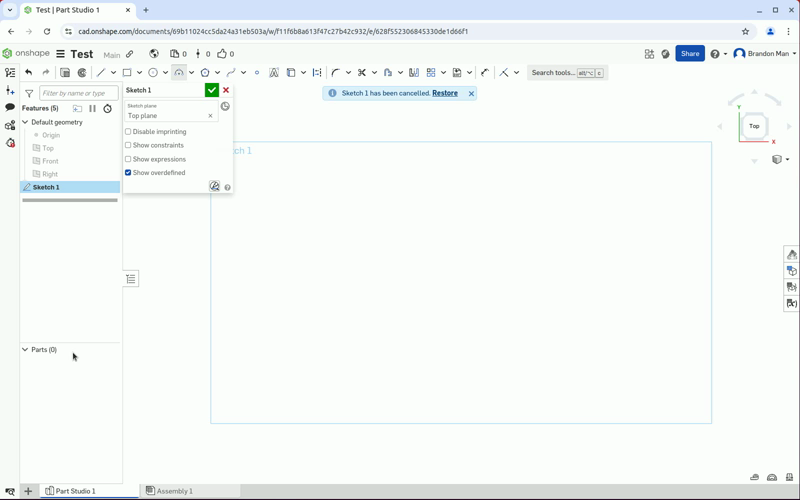
mouse_move(348, 339)
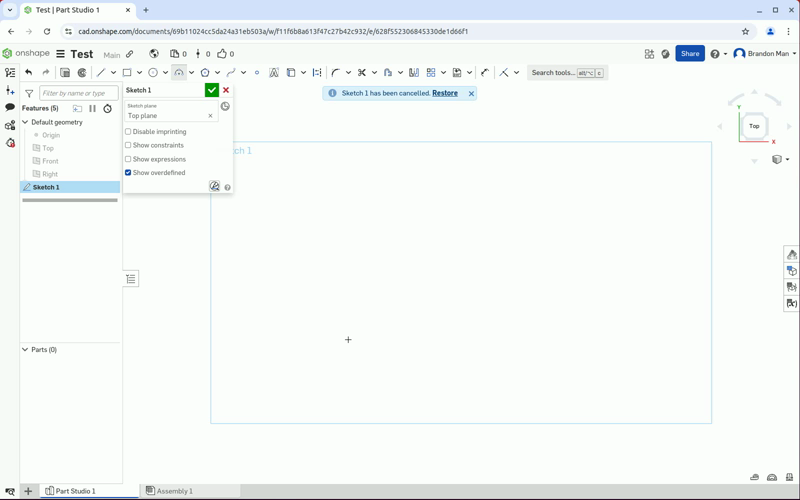
click(348, 339)
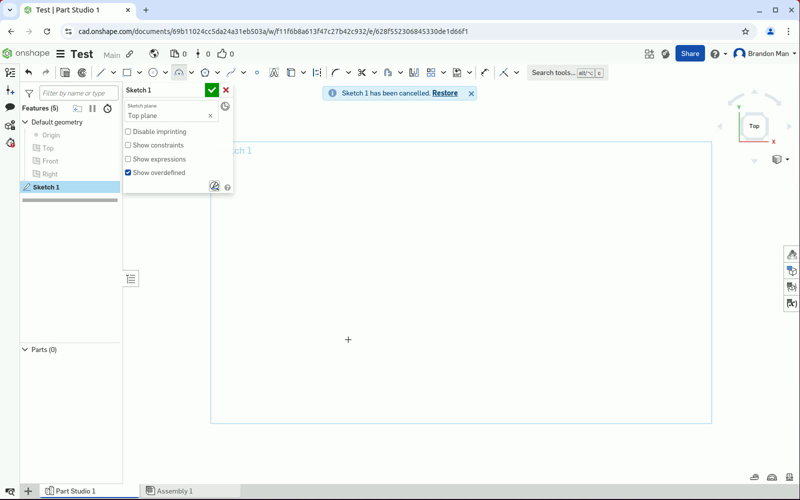
key_up(shift)
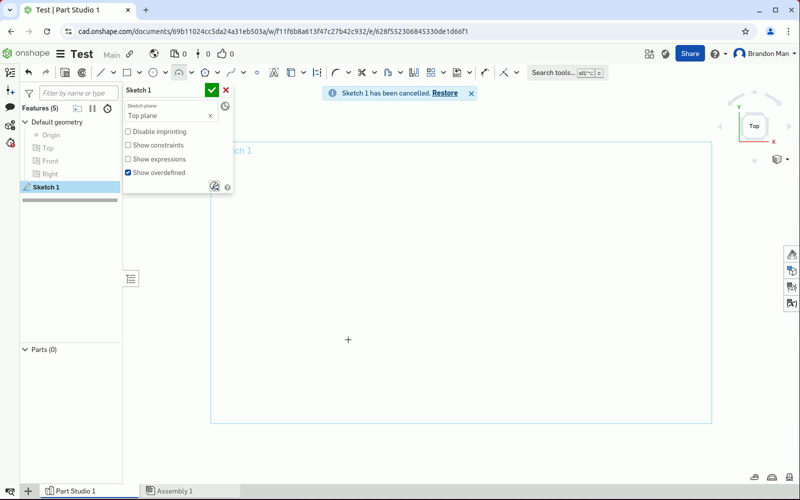
key_down(shift)
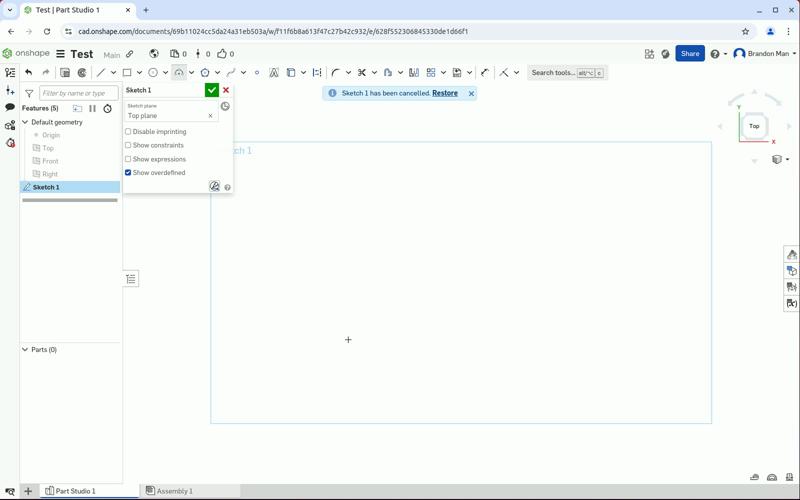
mouse_move(404, 395)
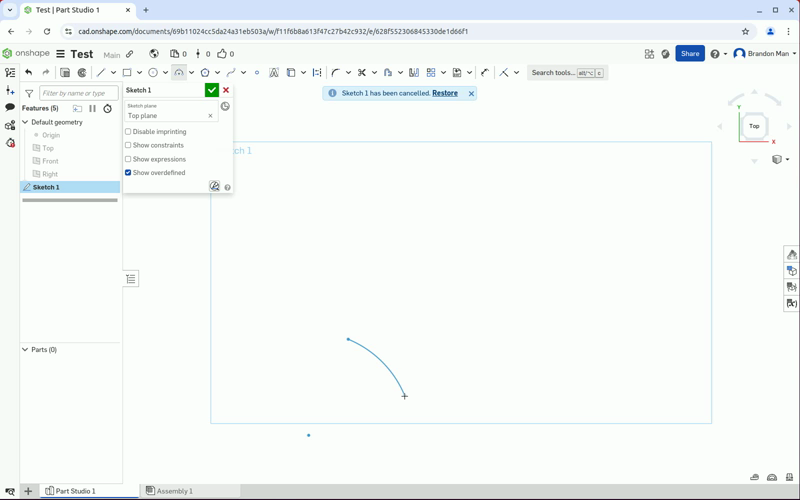
click(404, 395)
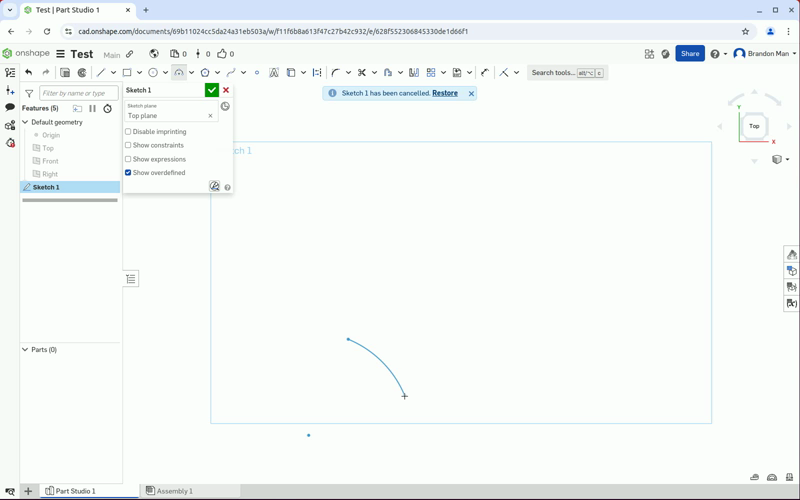
mouse_move(364, 379)
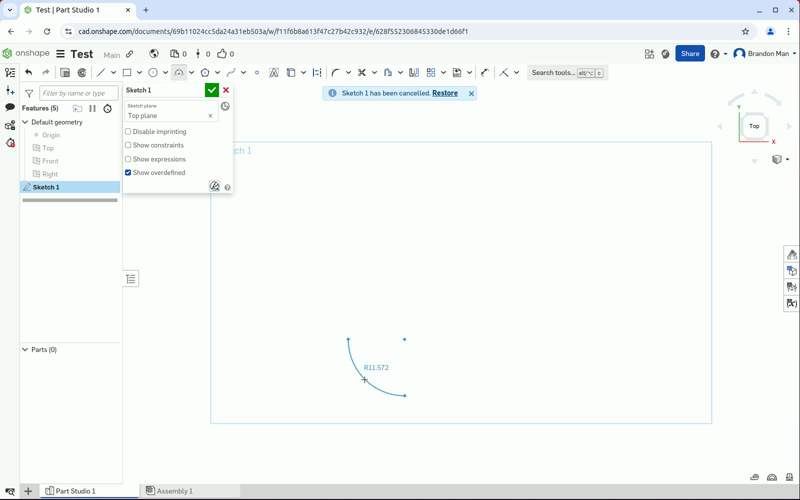
click(364, 379)
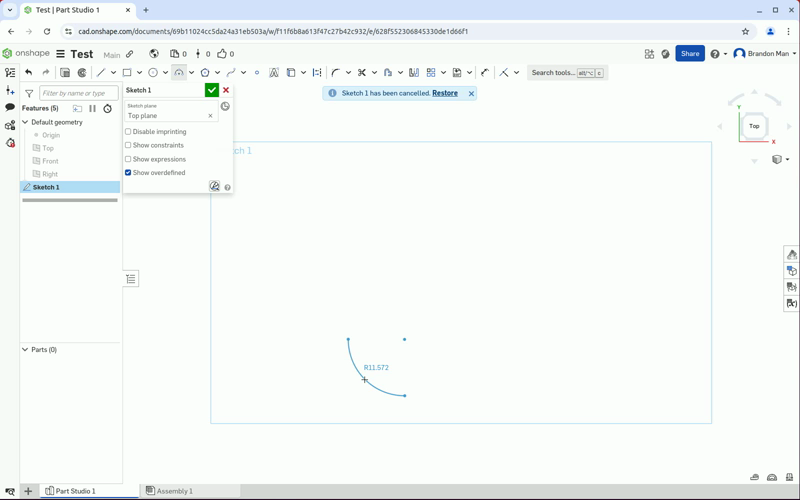
key_up(shift)
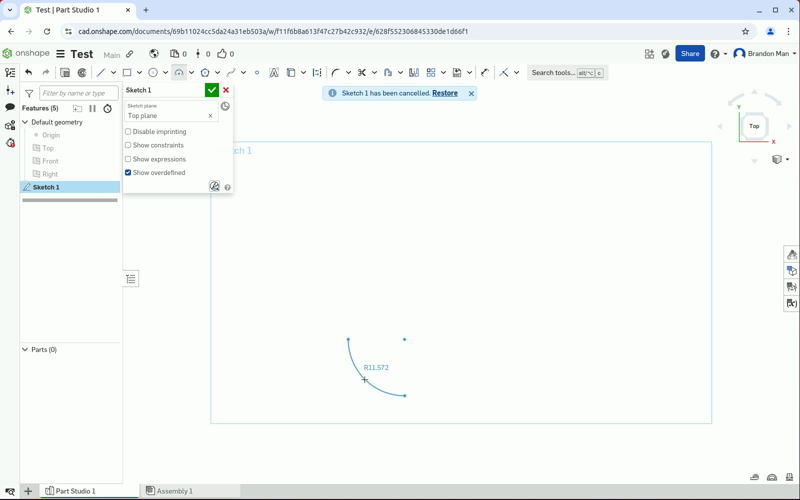
key(esc)
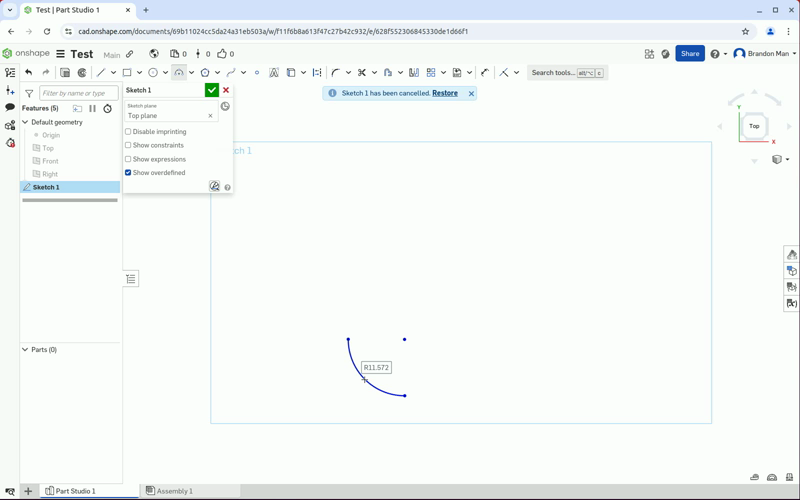
key(l)
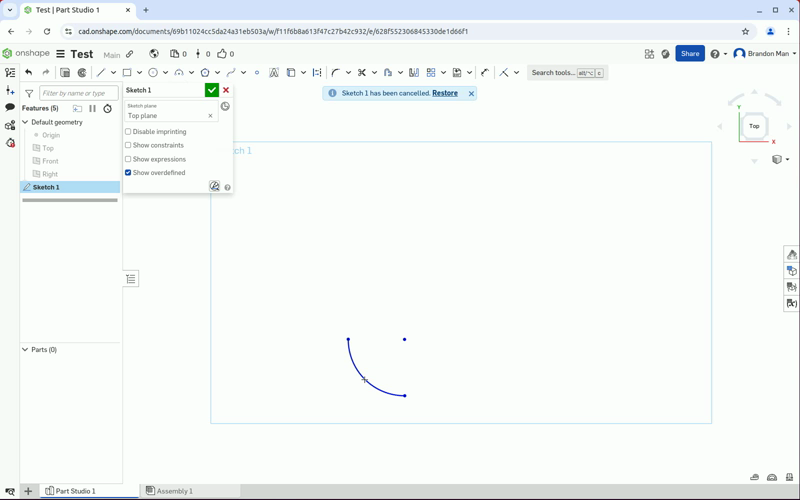
mouse_move(404, 395)
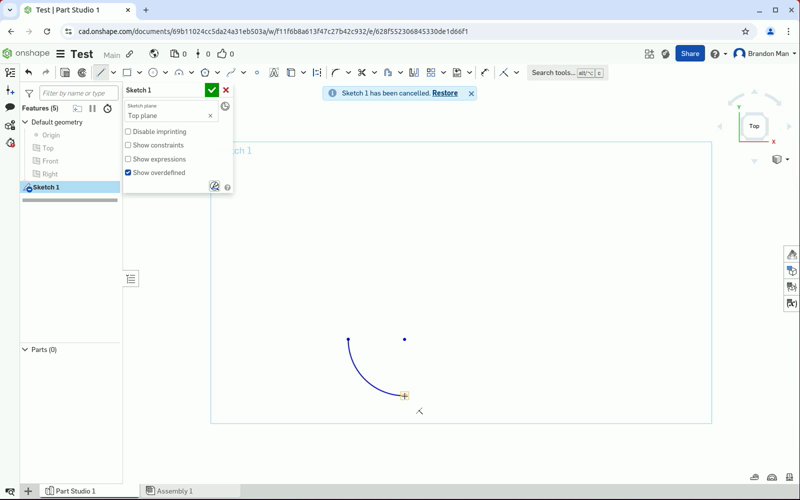
click(404, 395)
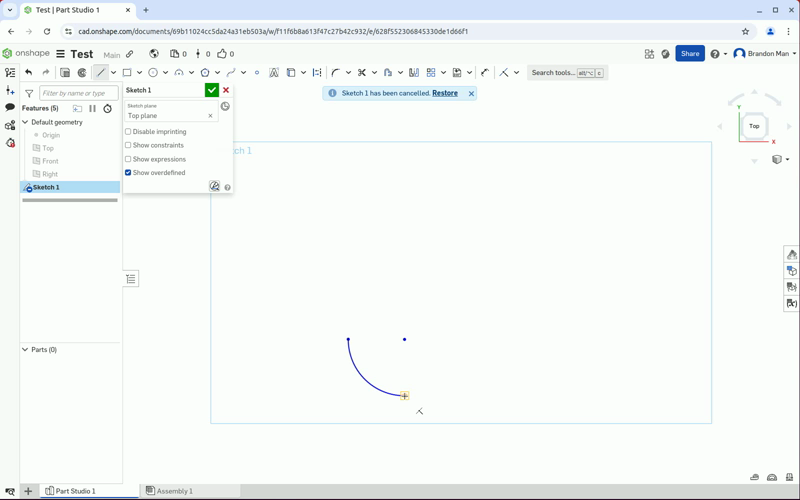
key_down(shift)
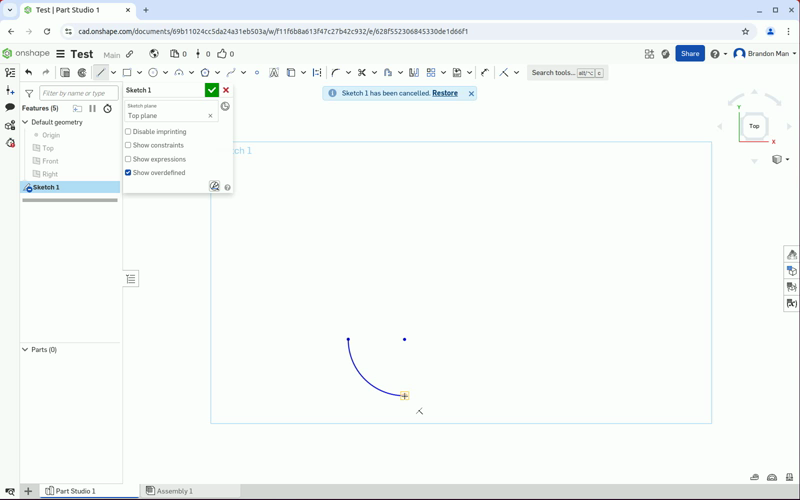
mouse_move(515, 395)
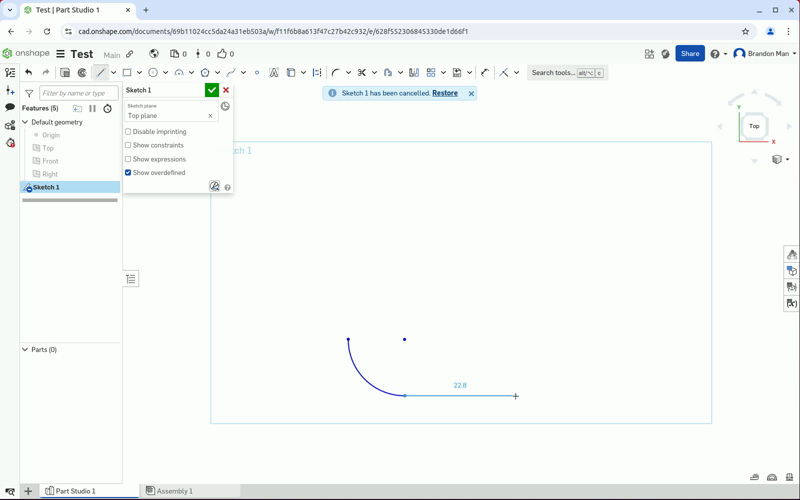
click(515, 395)
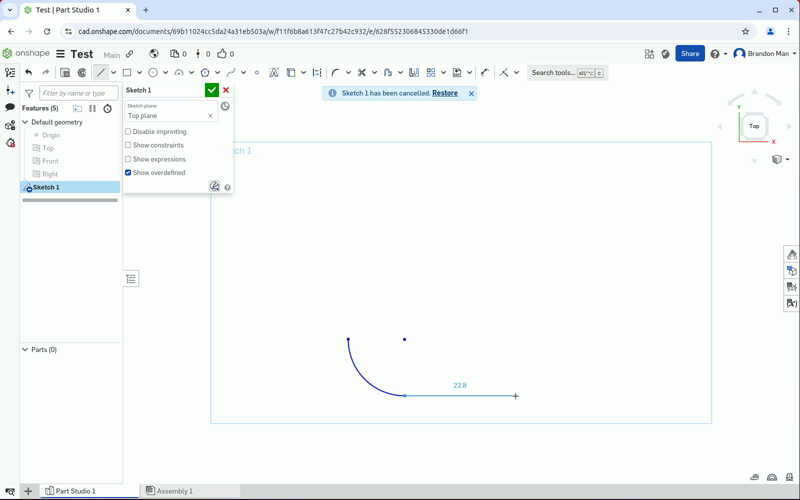
key_up(shift)
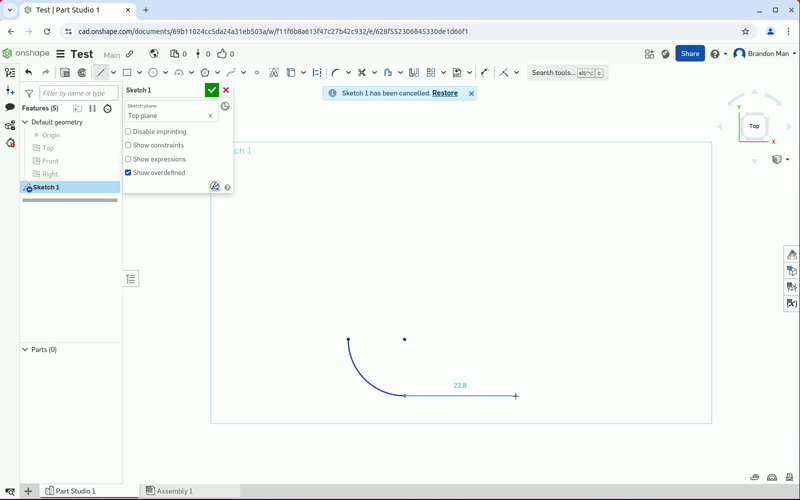
key(esc)
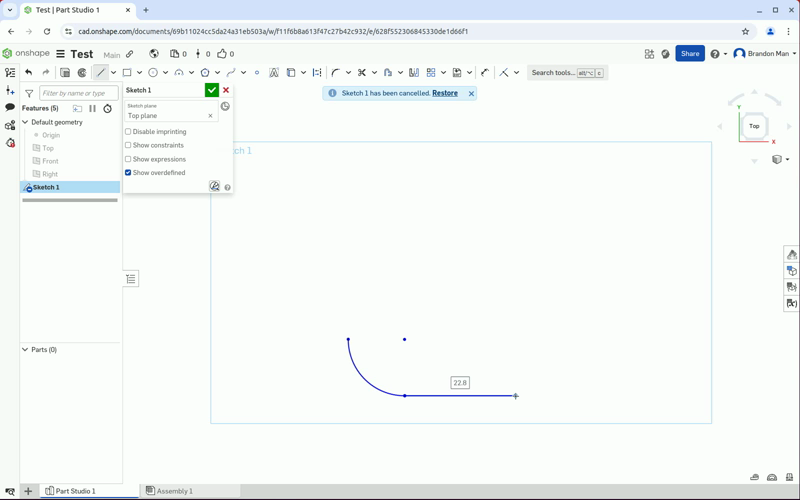
key(a)
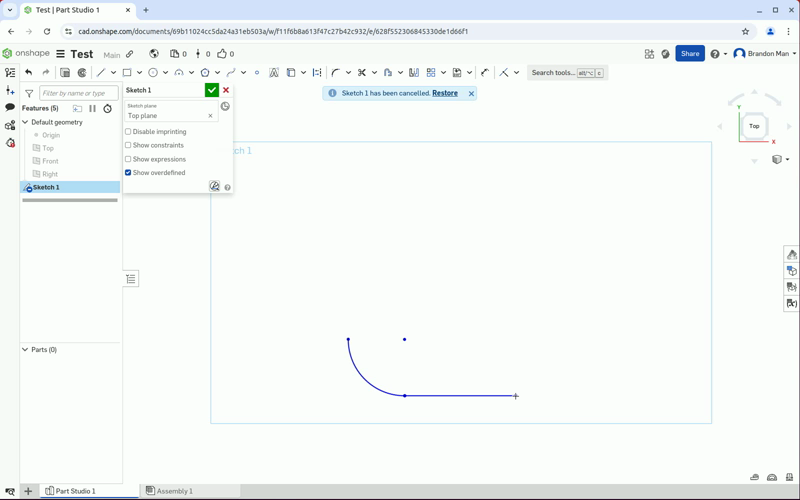
mouse_move(515, 395)
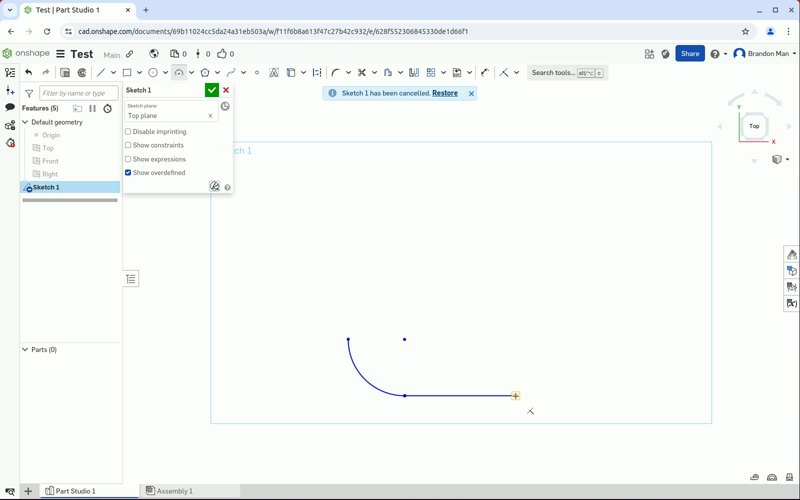
click(515, 395)
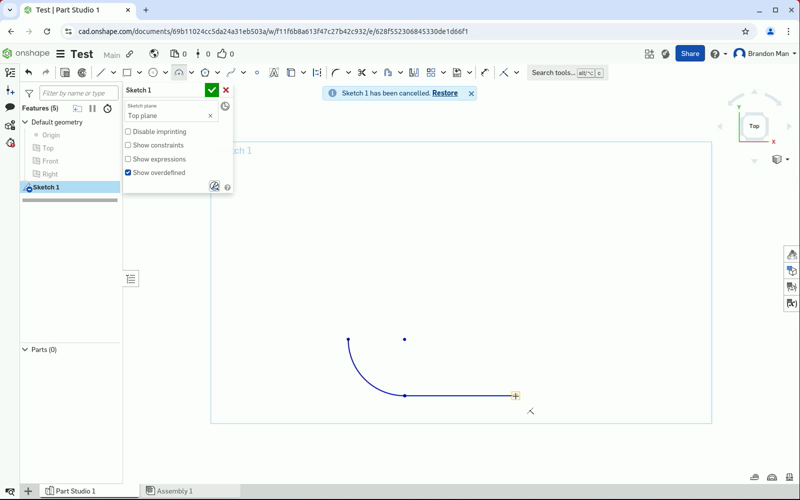
key_down(shift)
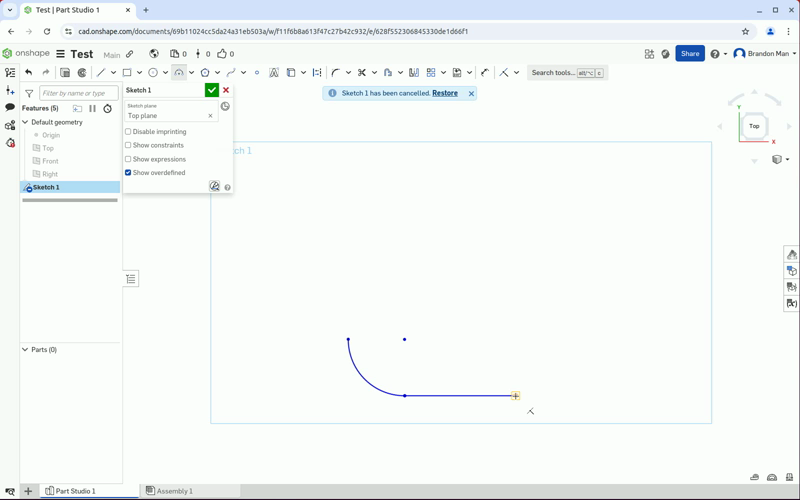
mouse_move(572, 339)
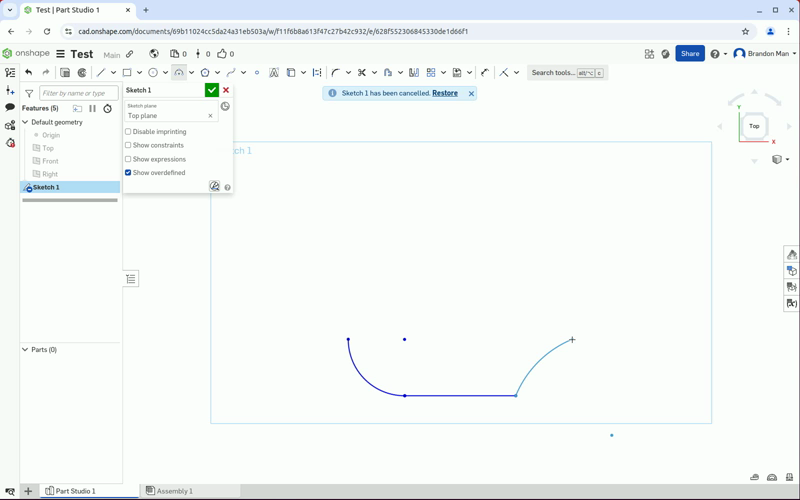
click(572, 339)
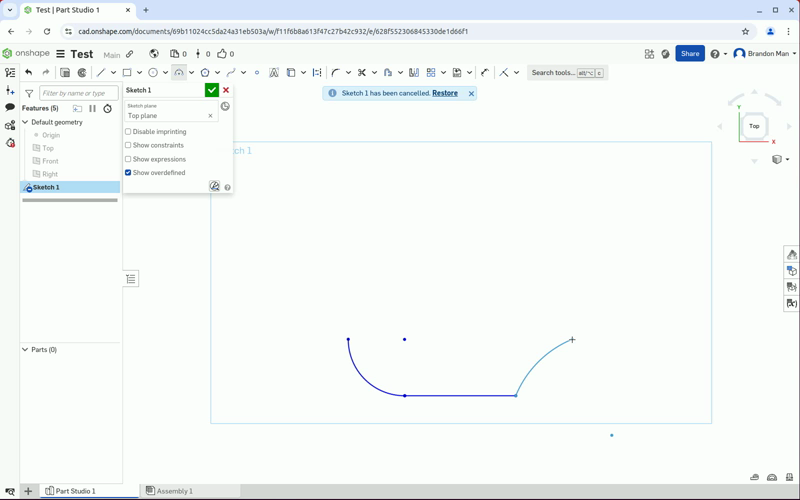
mouse_move(555, 379)
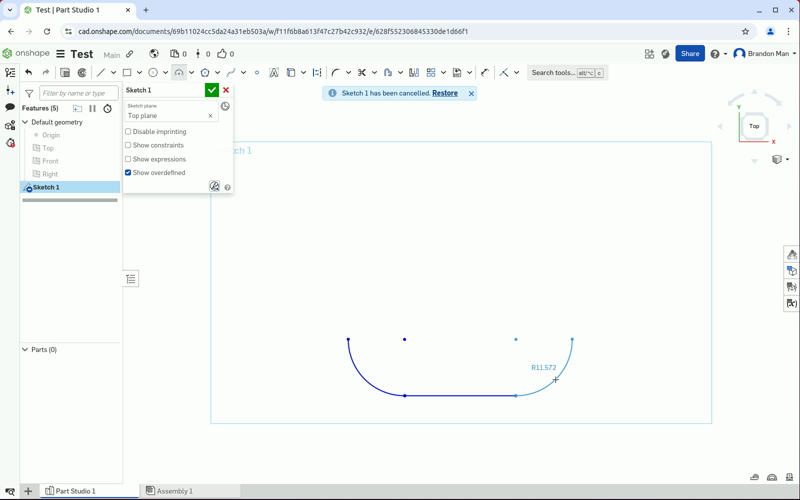
click(555, 379)
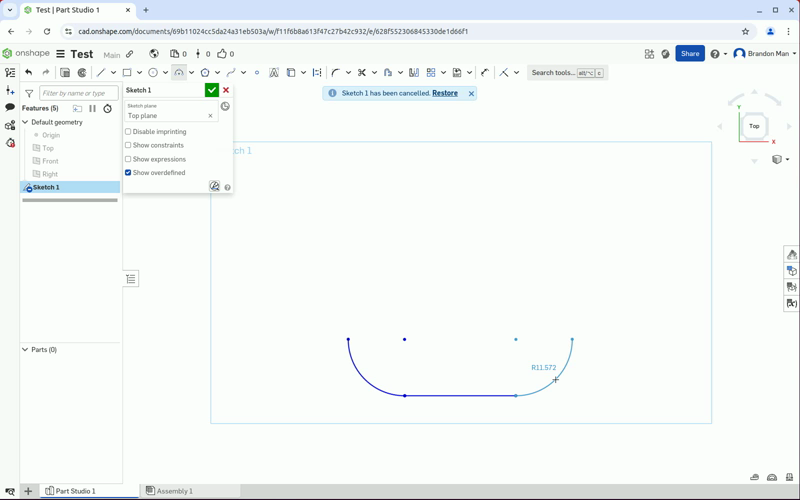
key_up(shift)
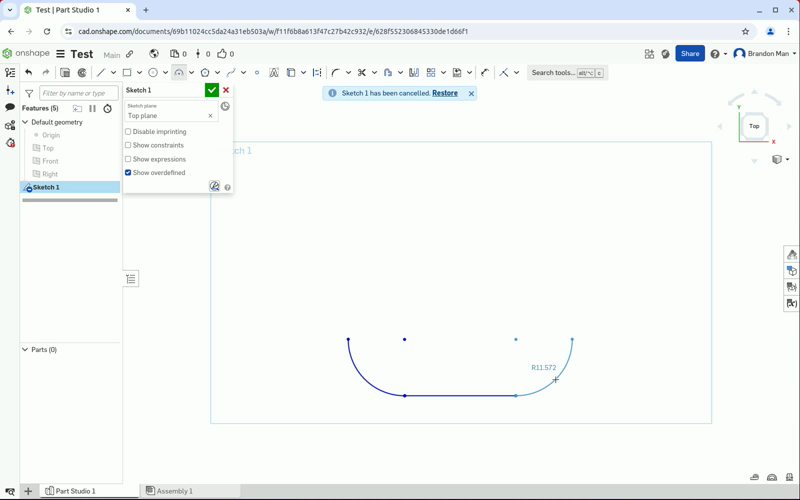
key(esc)
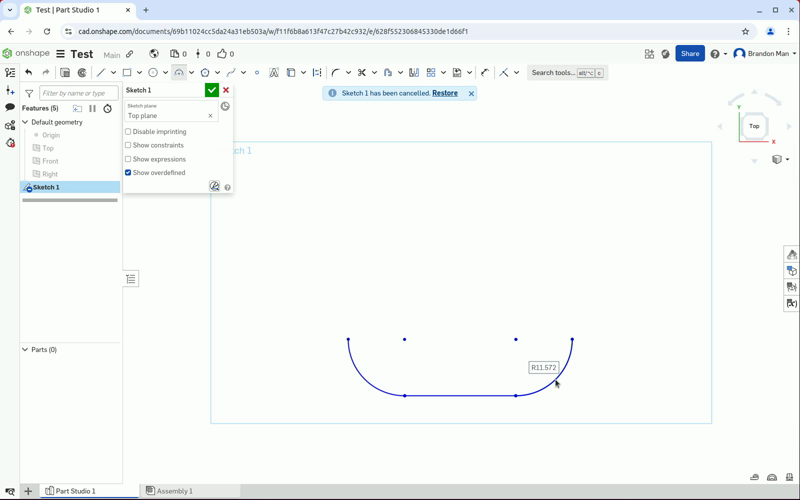
key(l)
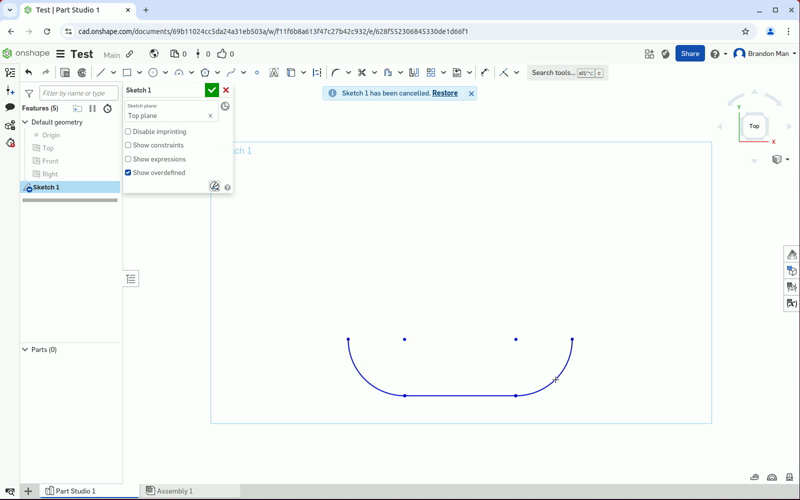
mouse_move(572, 339)
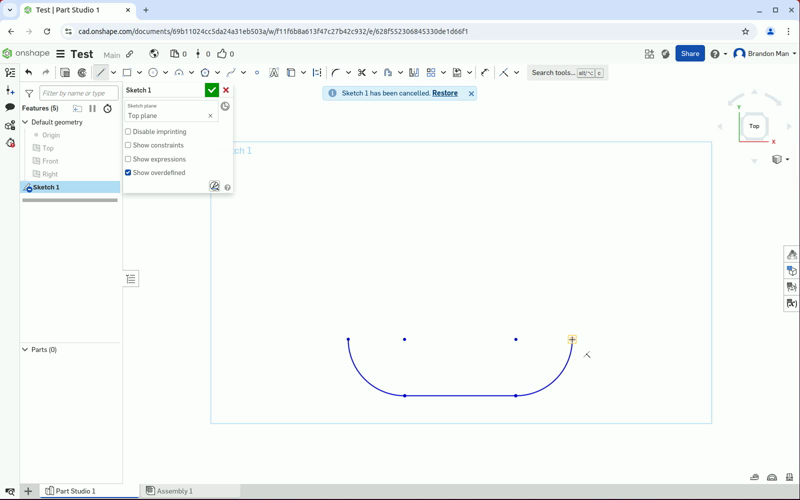
click(572, 339)
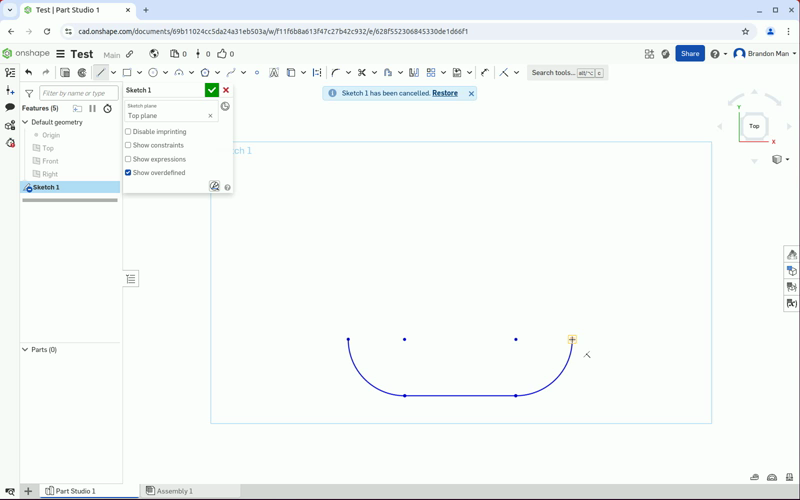
key_down(shift)
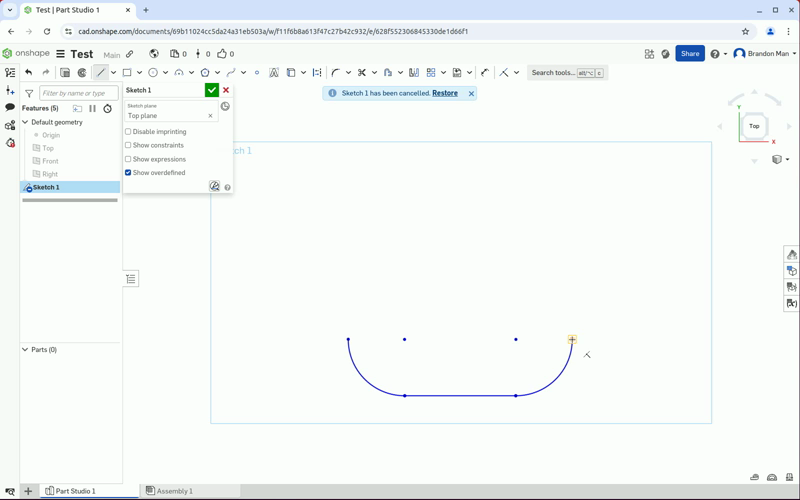
mouse_move(572, 226)
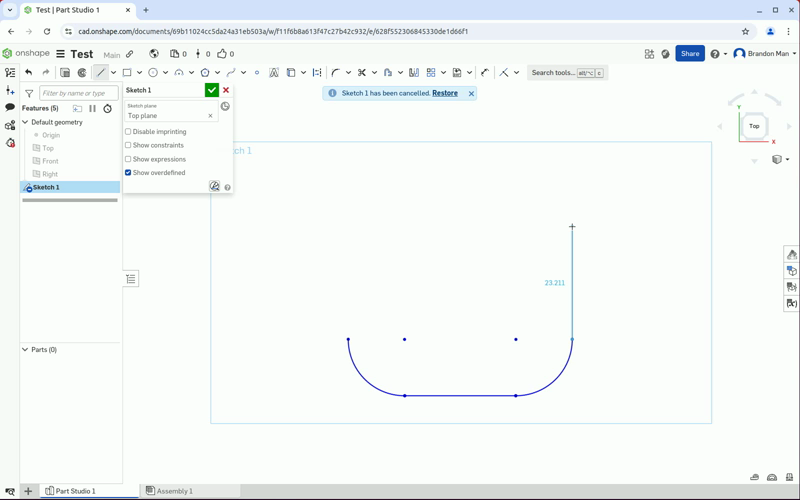
click(572, 226)
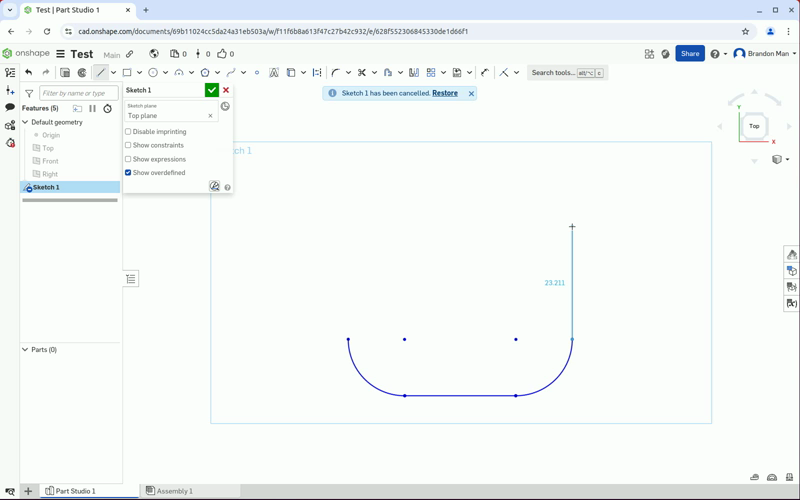
key_up(shift)
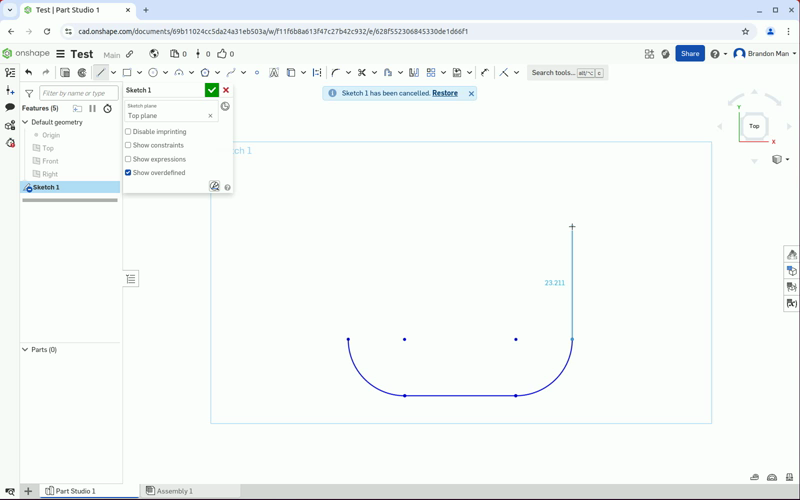
key(esc)
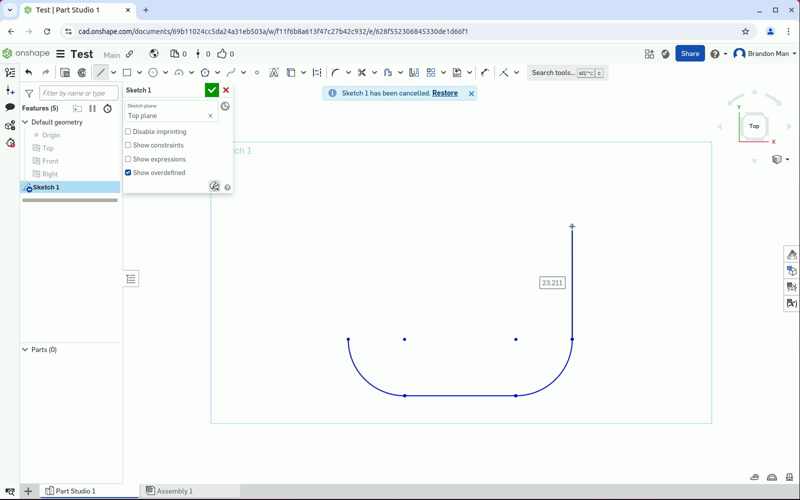
key(a)
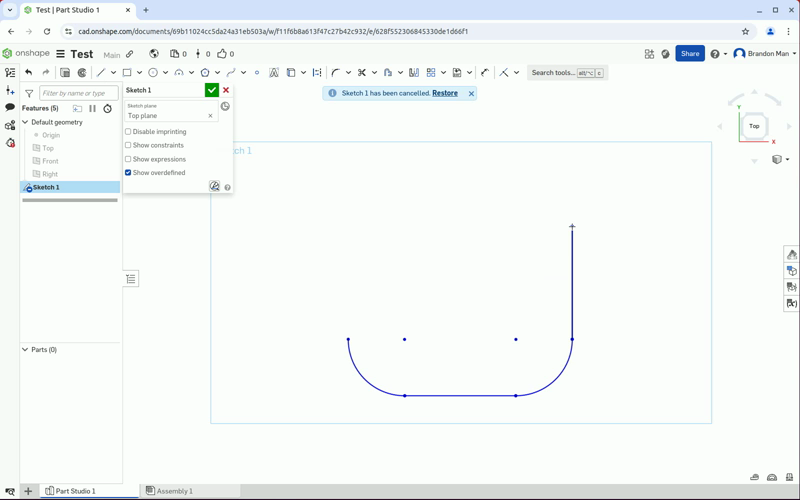
mouse_move(572, 226)
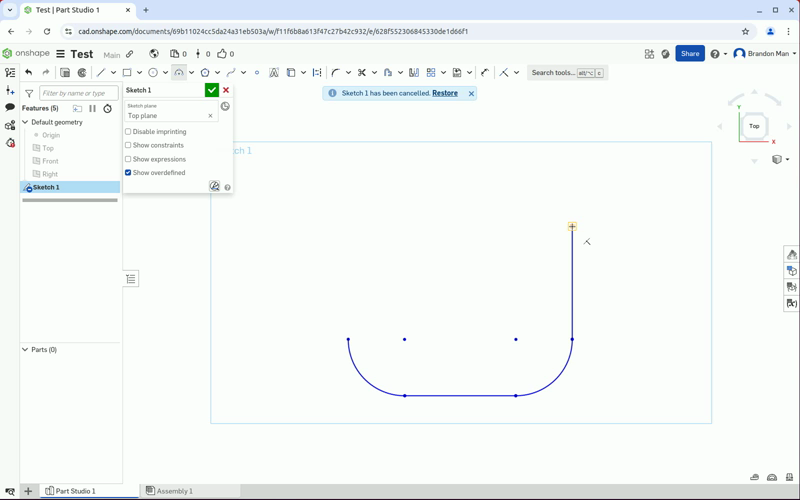
click(572, 226)
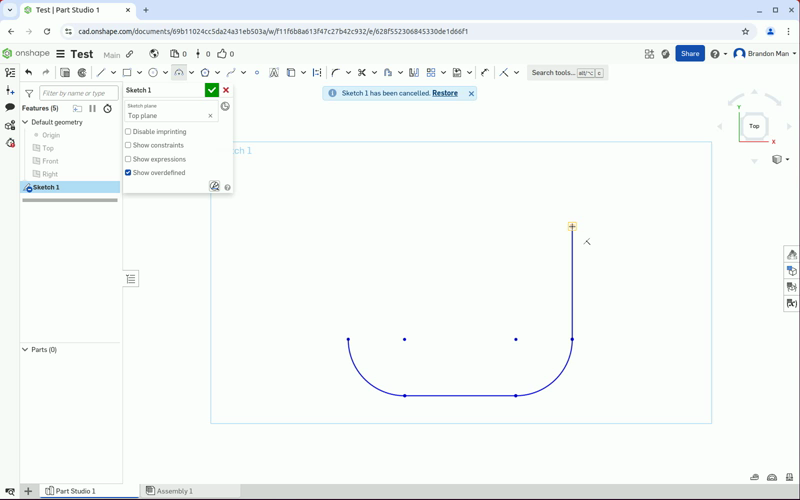
key_down(shift)
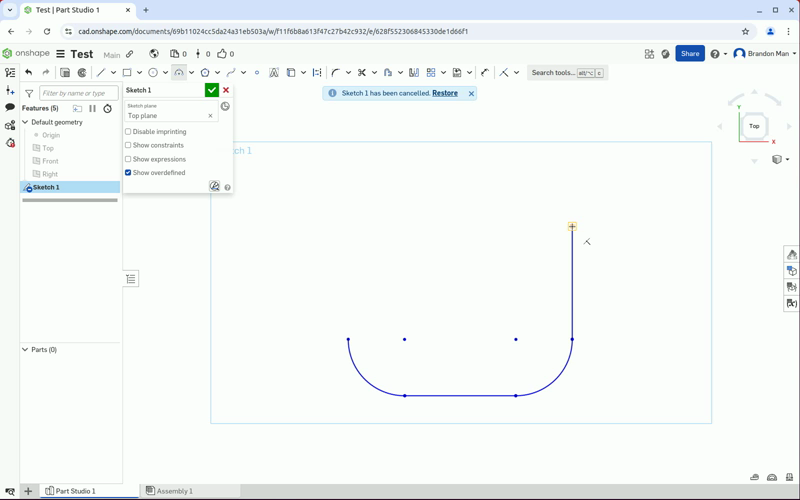
mouse_move(515, 171)
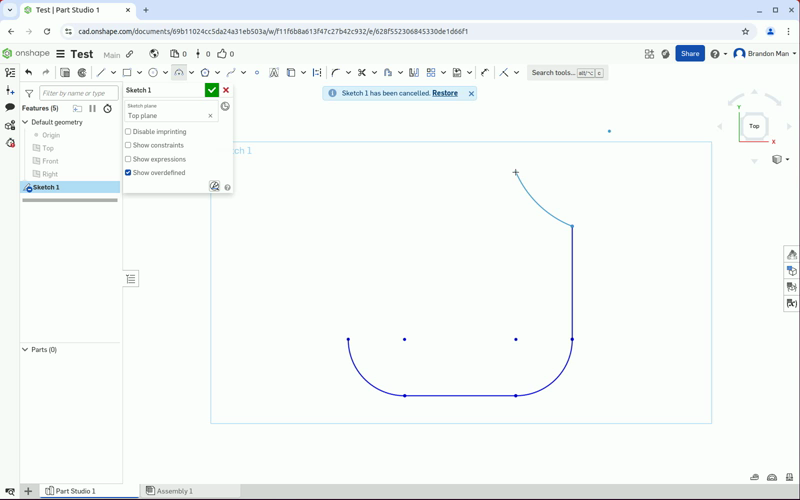
click(515, 171)
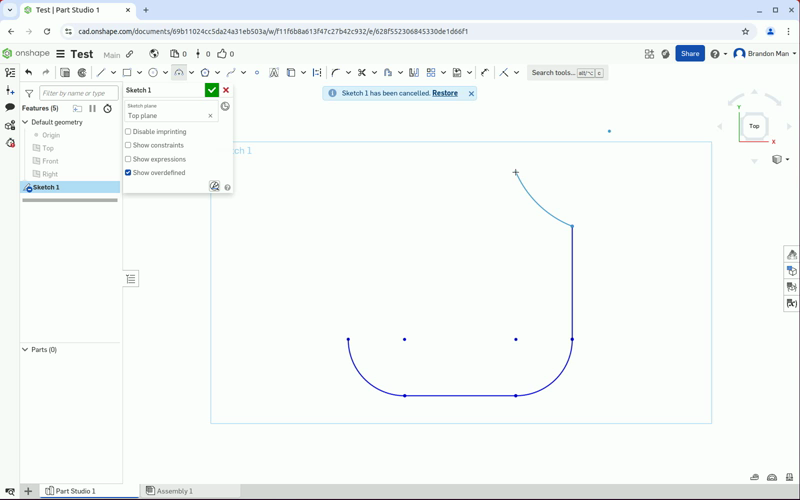
mouse_move(555, 187)
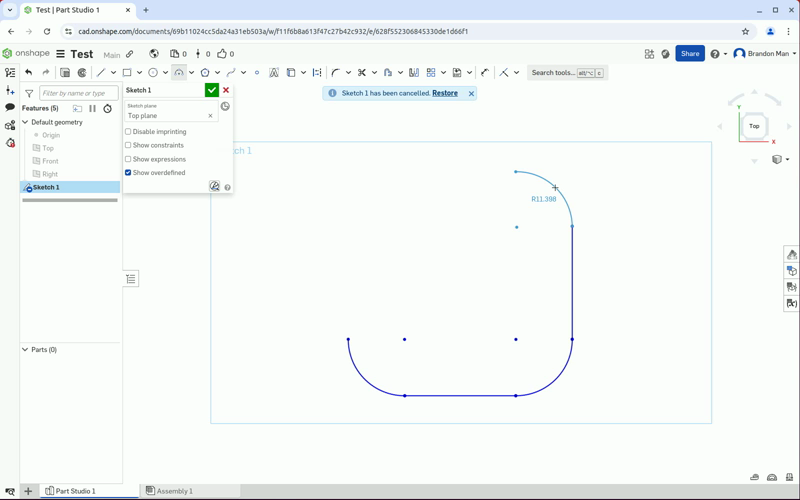
click(555, 187)
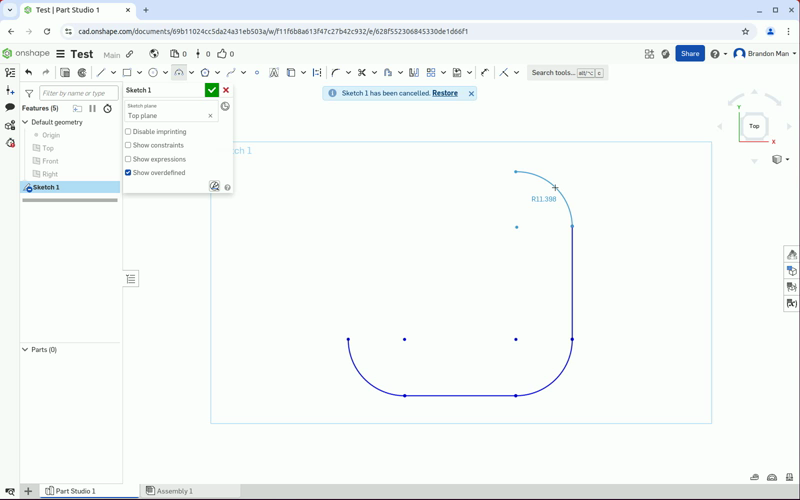
key_up(shift)
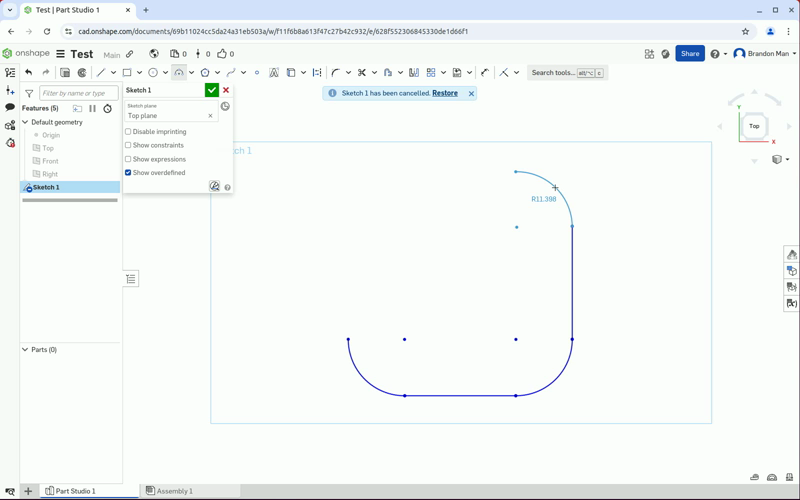
key(esc)
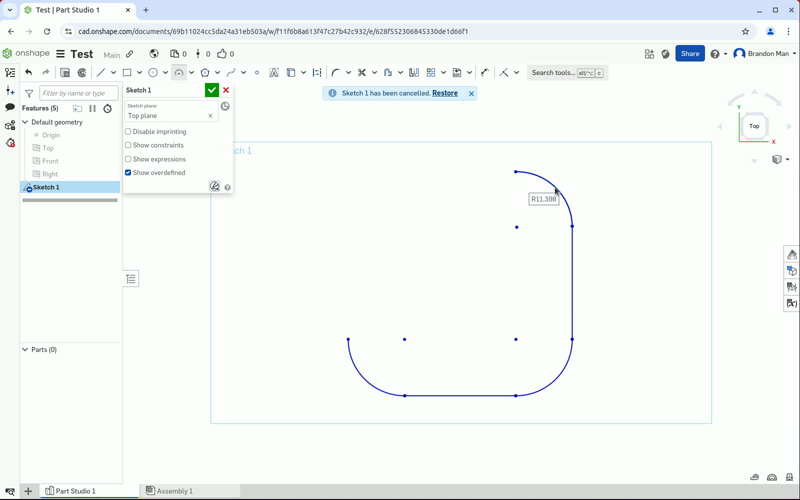
key(l)
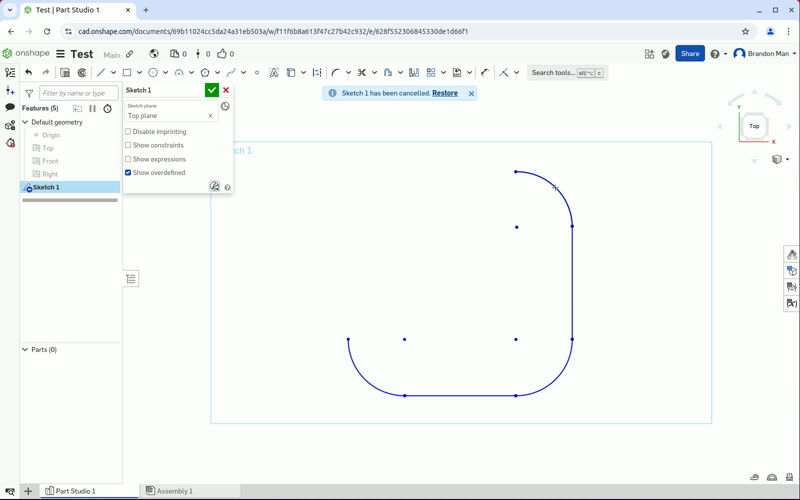
mouse_move(515, 171)
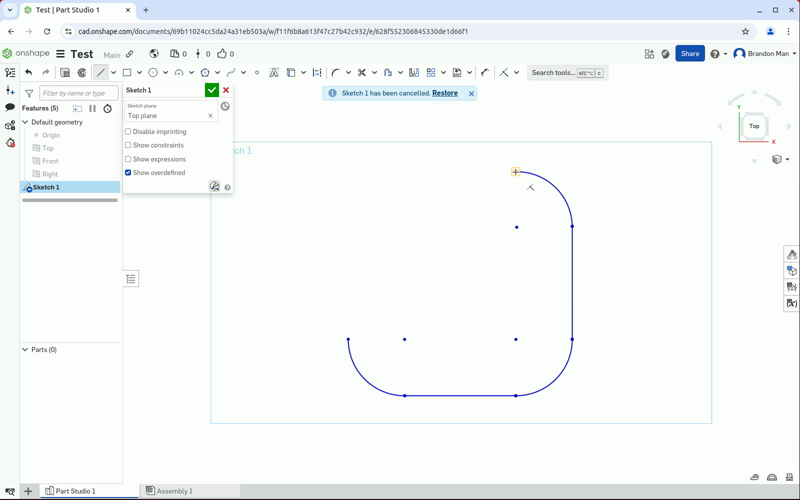
click(515, 171)
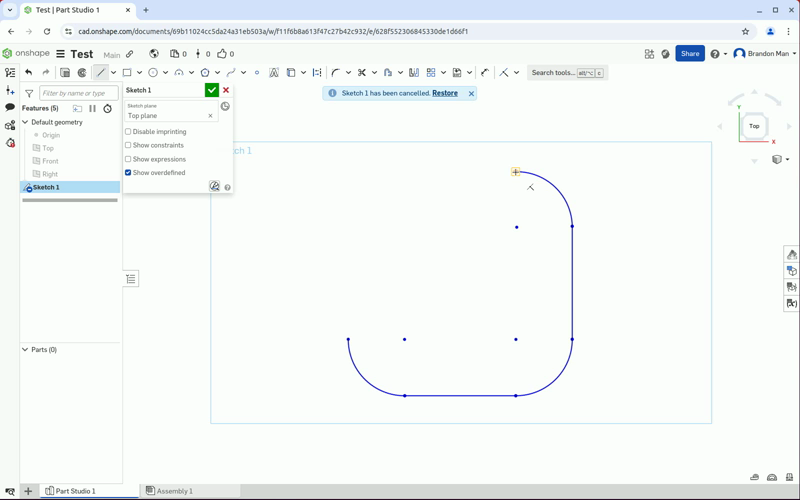
key_down(shift)
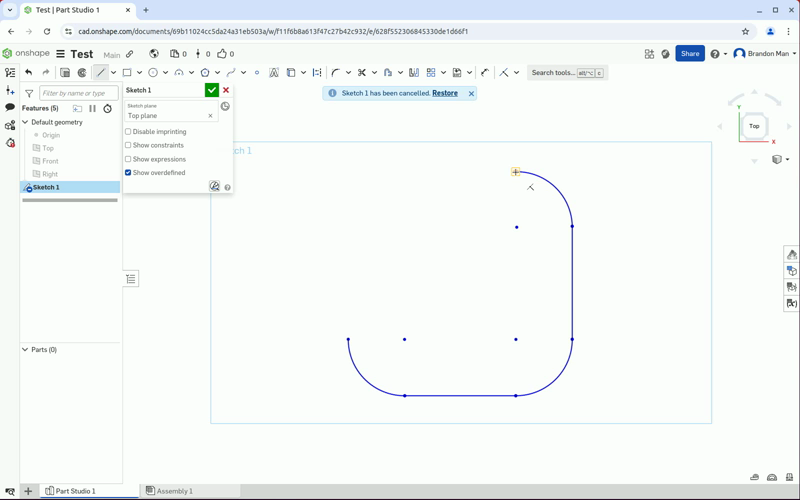
mouse_move(404, 171)
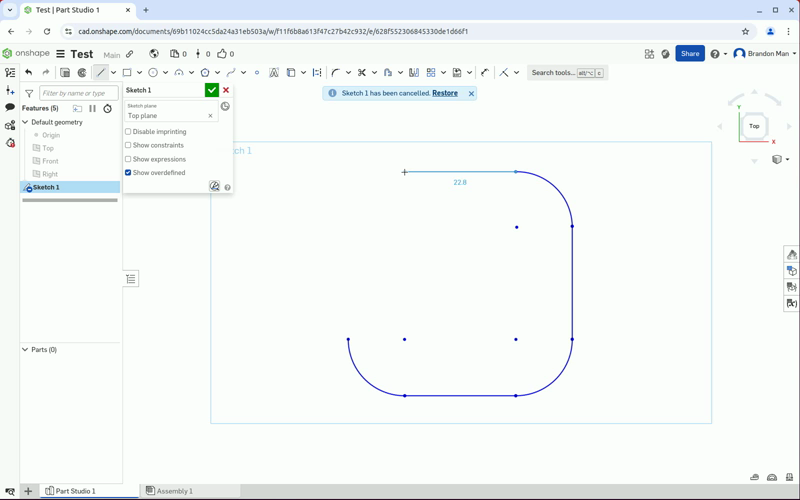
click(404, 171)
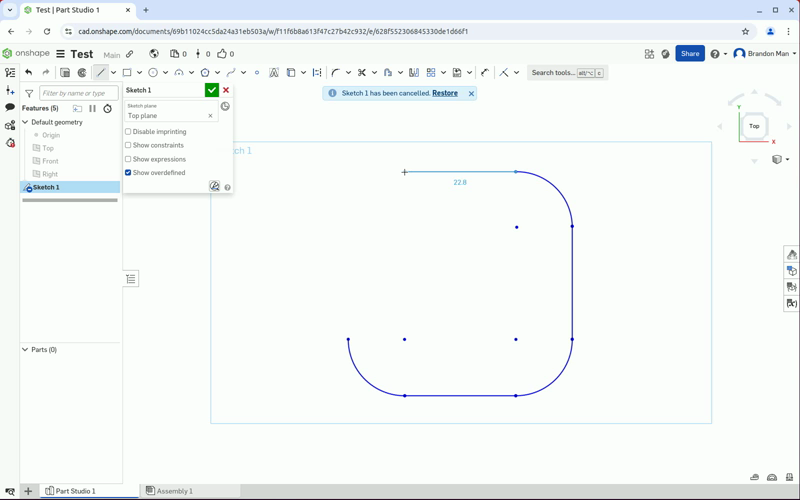
key_up(shift)
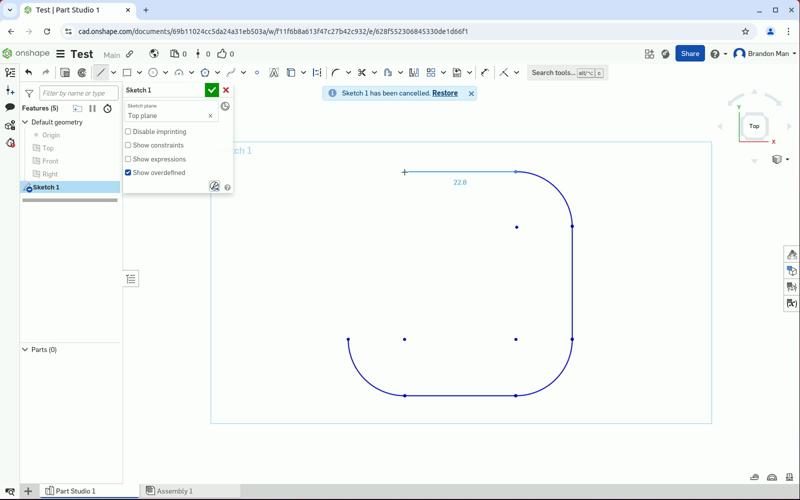
key(esc)
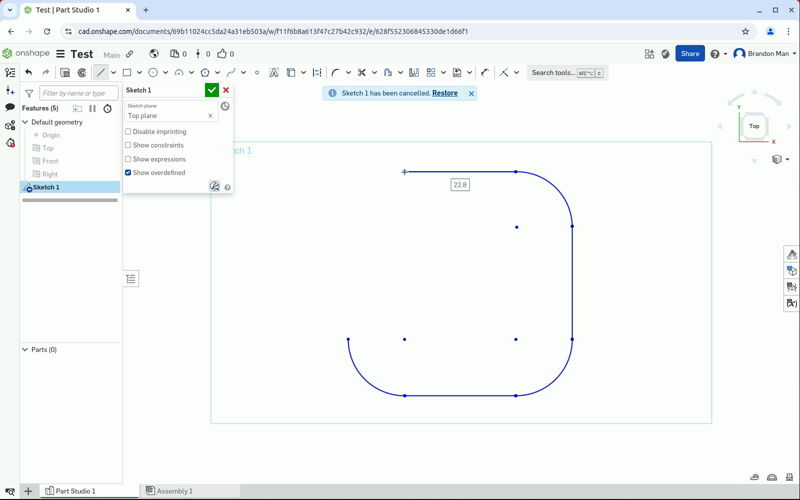
key(a)
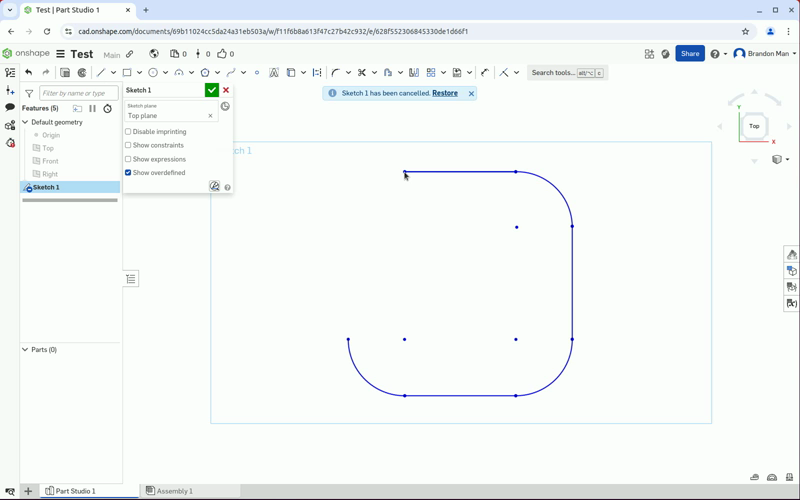
mouse_move(404, 171)
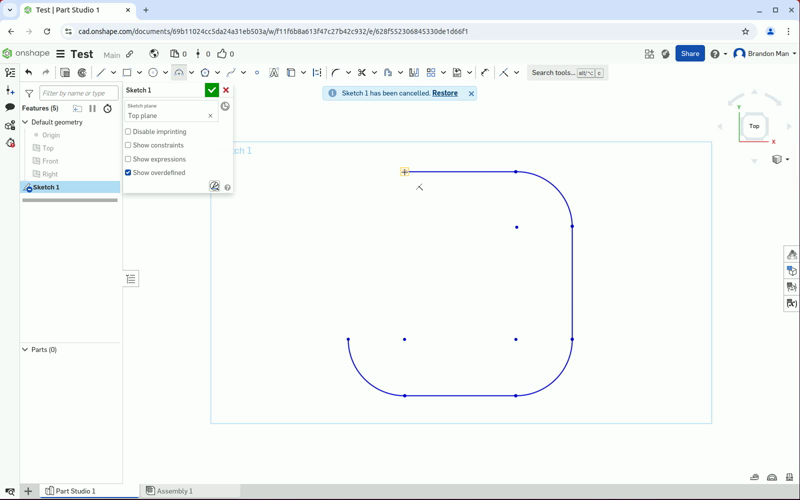
click(404, 171)
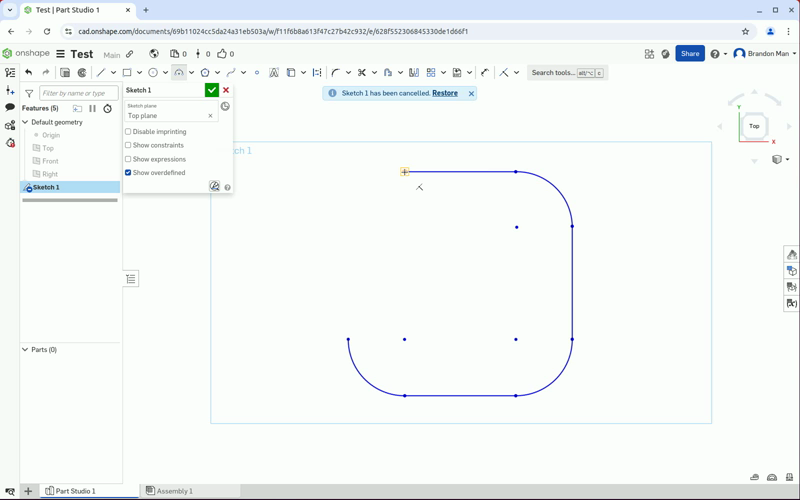
key_down(shift)
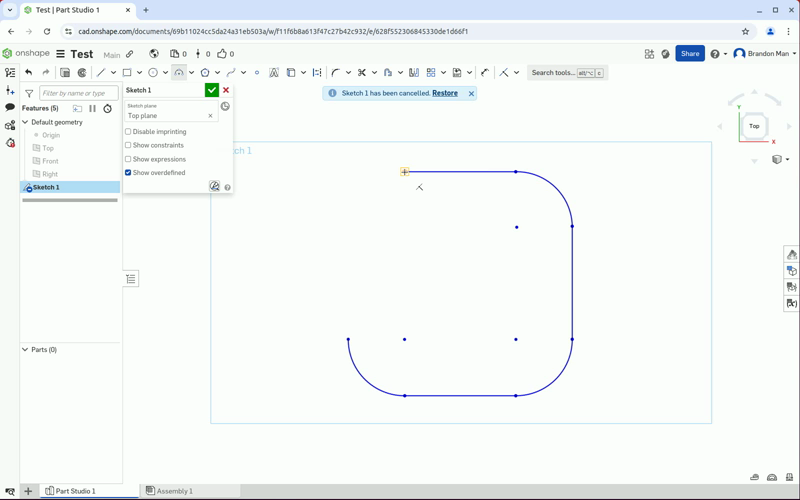
mouse_move(348, 226)
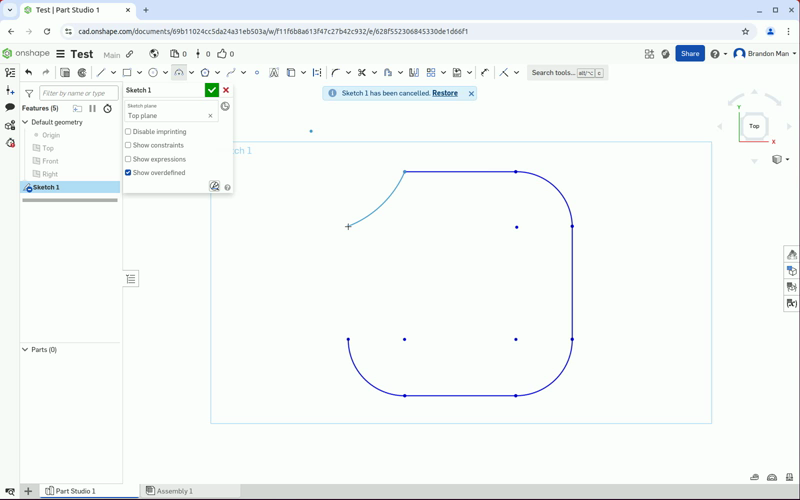
click(348, 226)
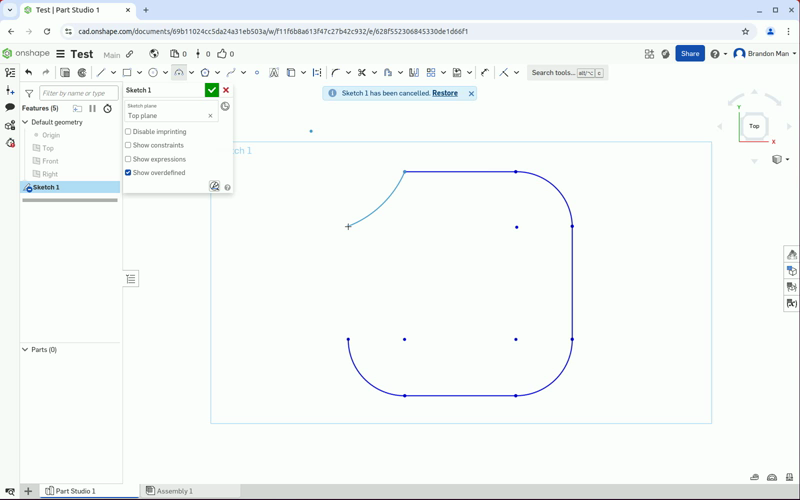
mouse_move(365, 187)
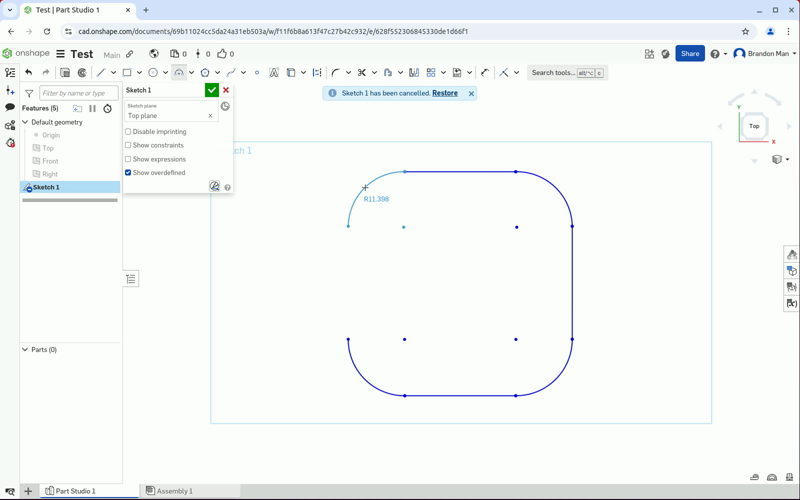
click(365, 187)
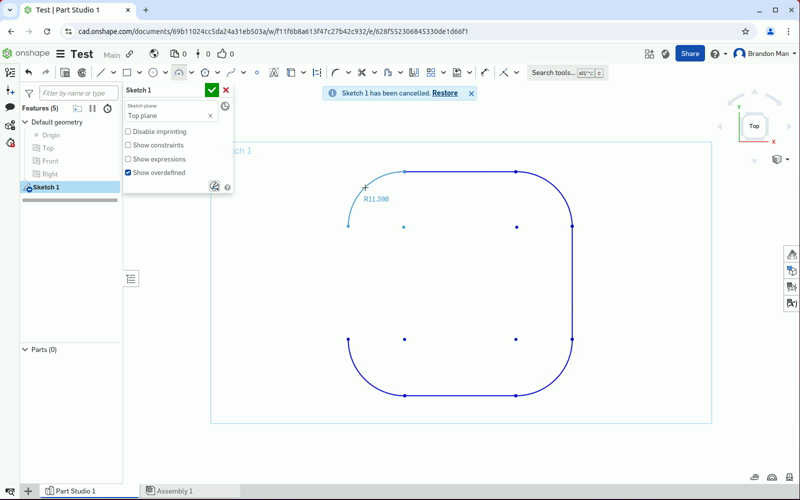
key_up(shift)
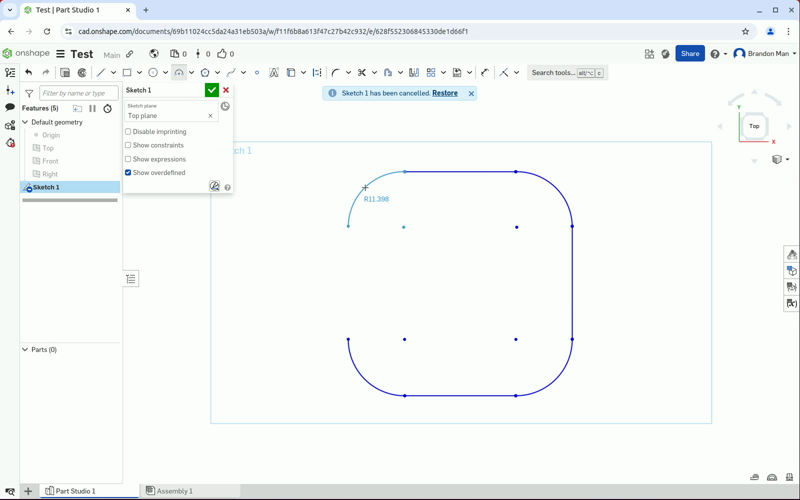
key(esc)
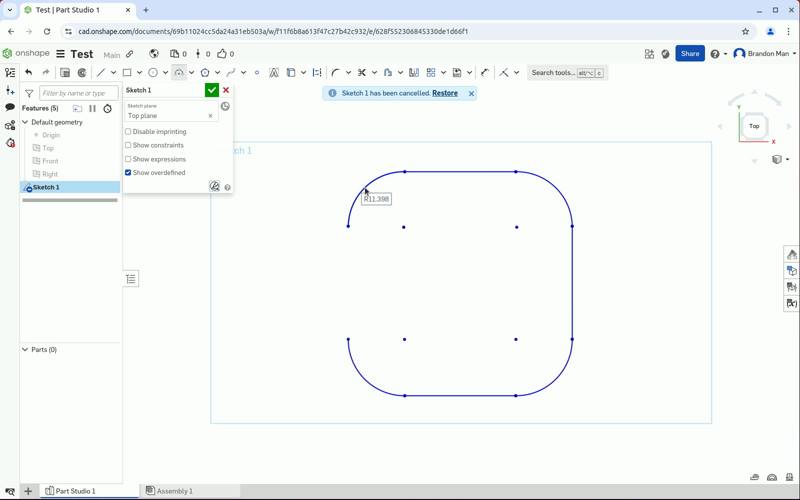
key(l)
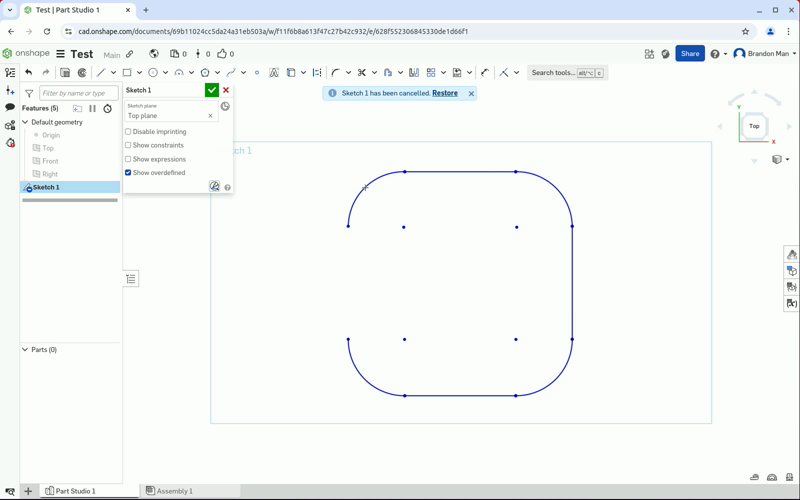
mouse_move(348, 226)
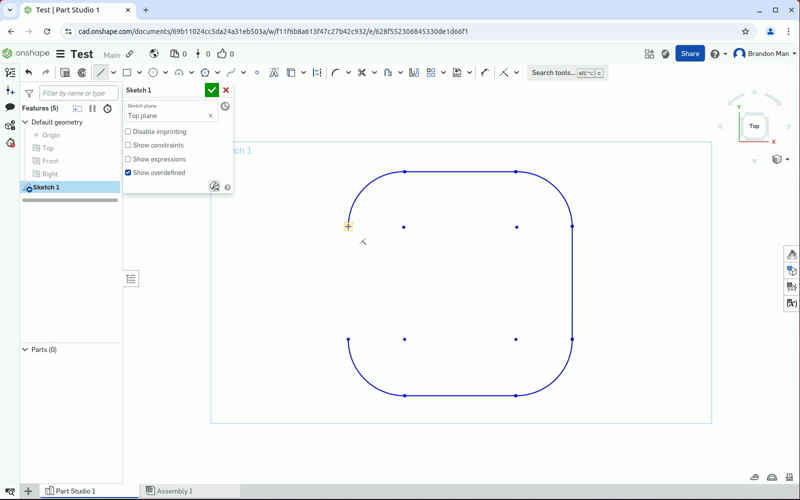
click(348, 226)
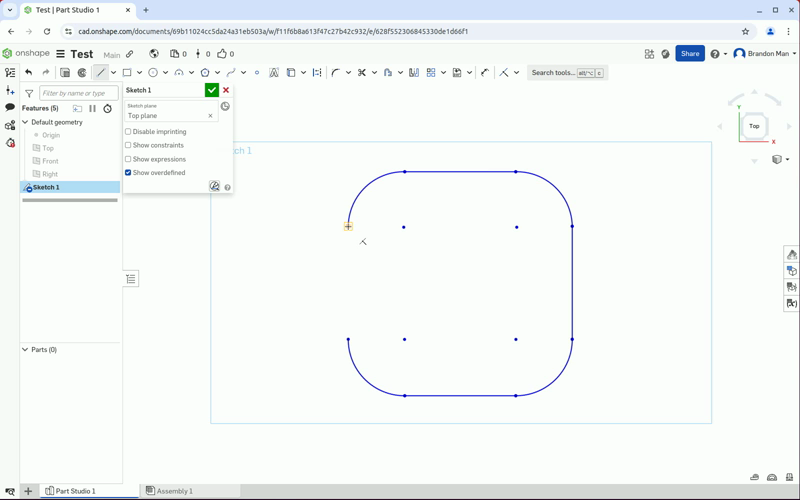
key_down(shift)
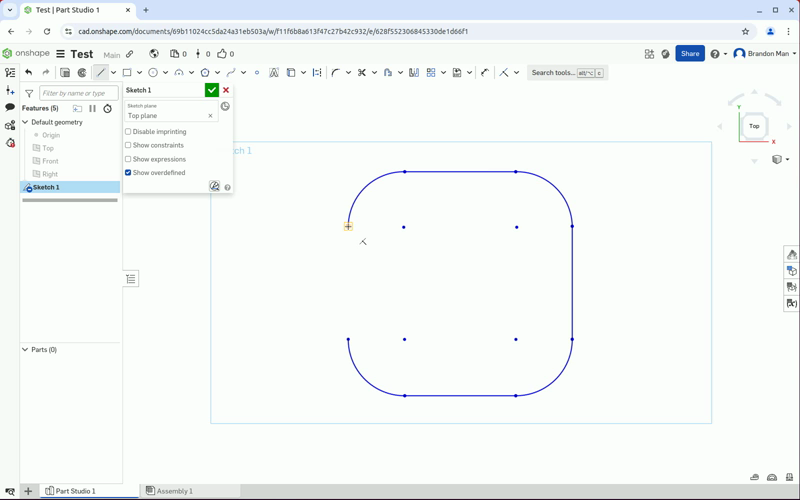
mouse_move(348, 339)
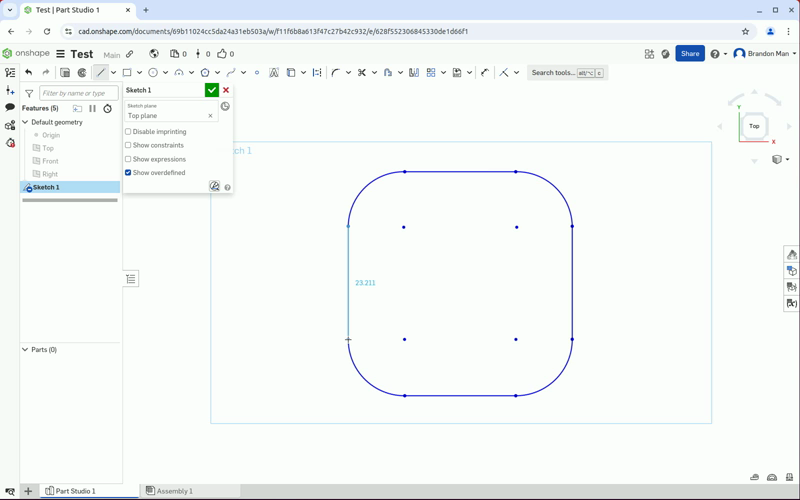
key_up(shift)
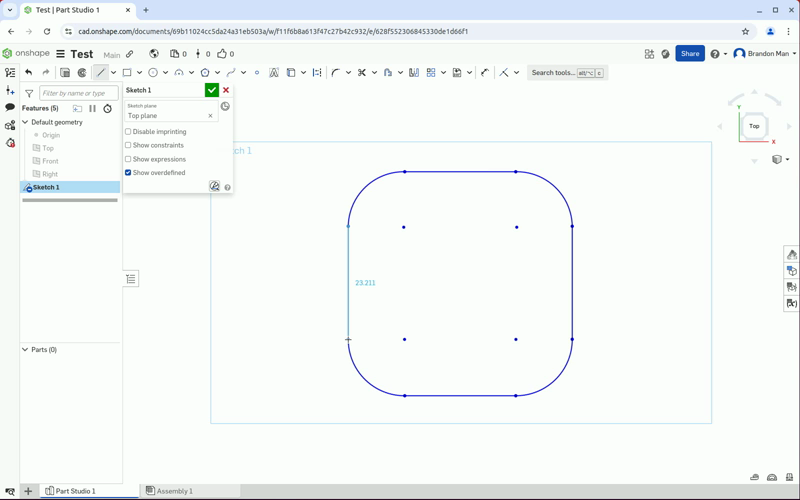
click(348, 339)
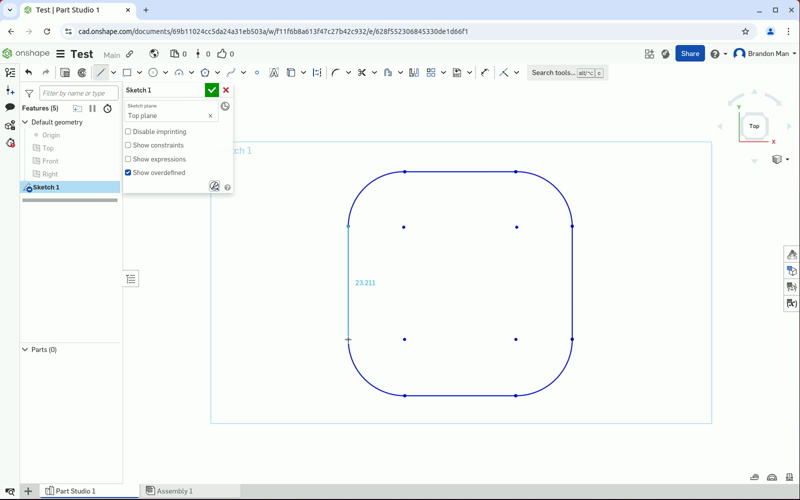
key(esc)
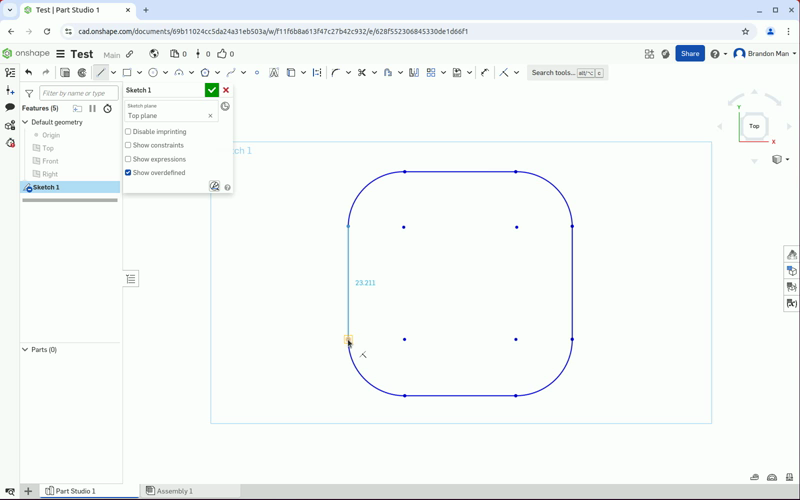
key(c)
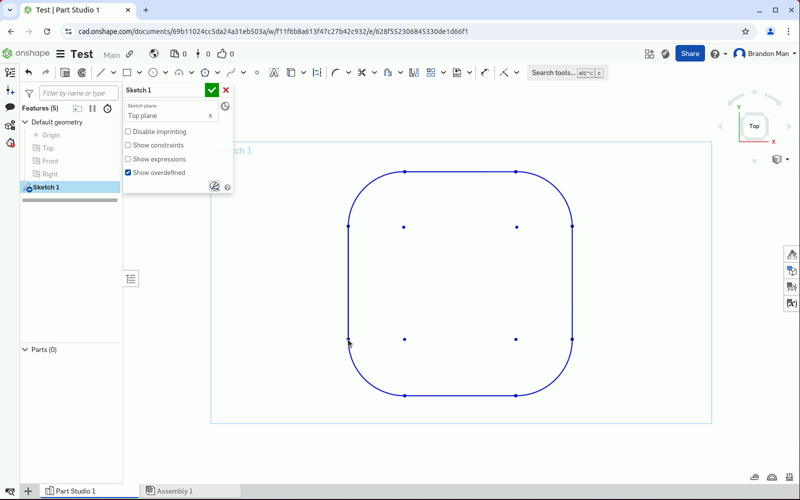
key_down(shift)
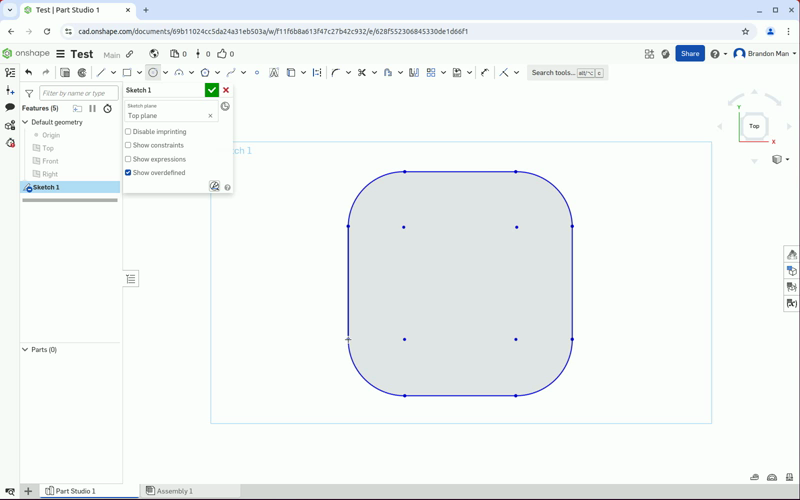
mouse_move(369, 282)
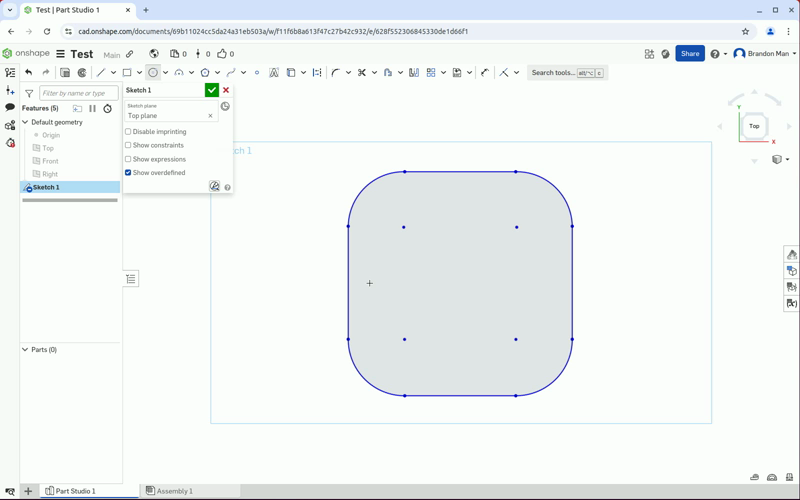
click(369, 282)
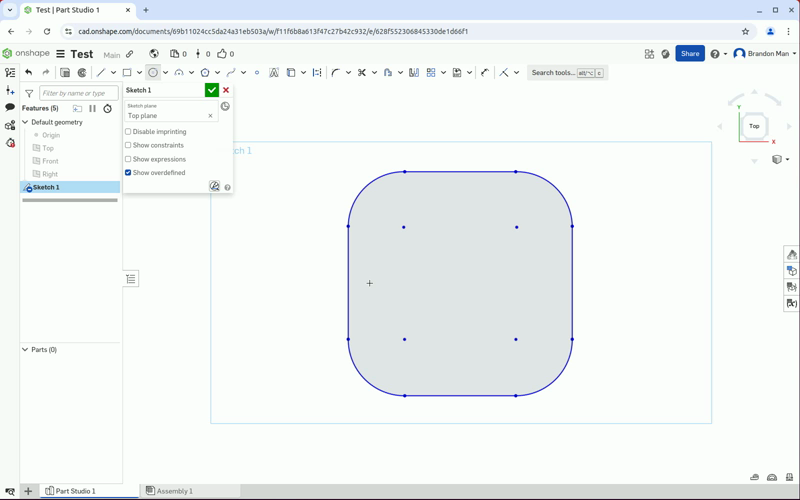
key_up(shift)
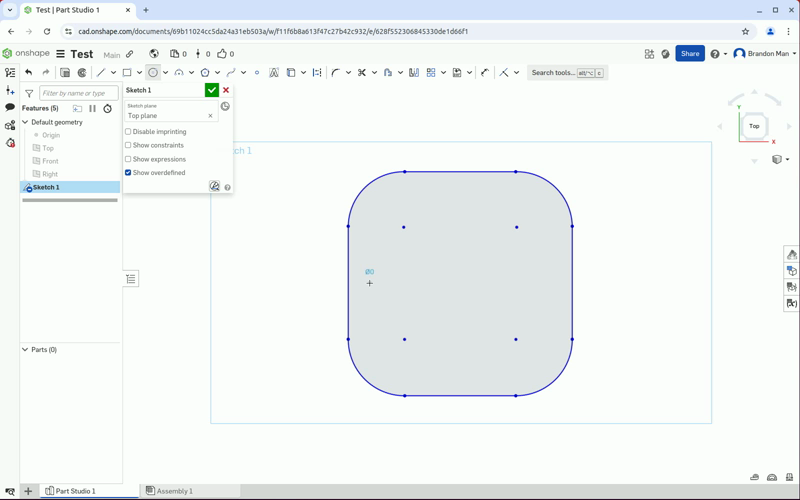
mouse_move(376, 282)
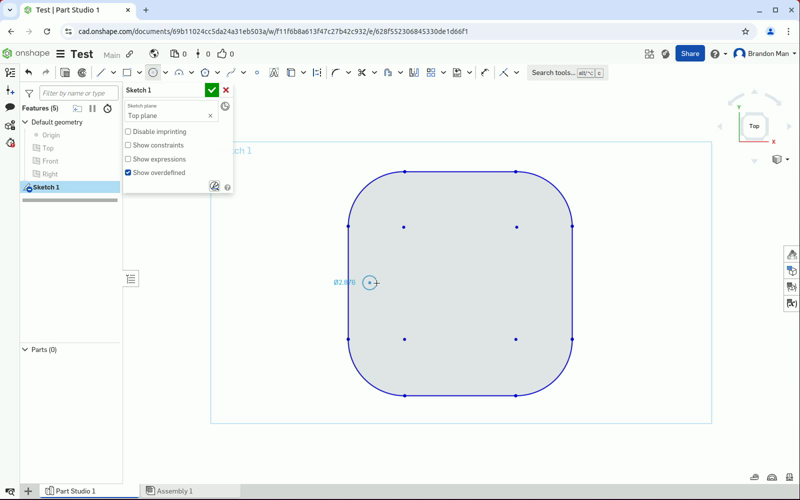
click(376, 282)
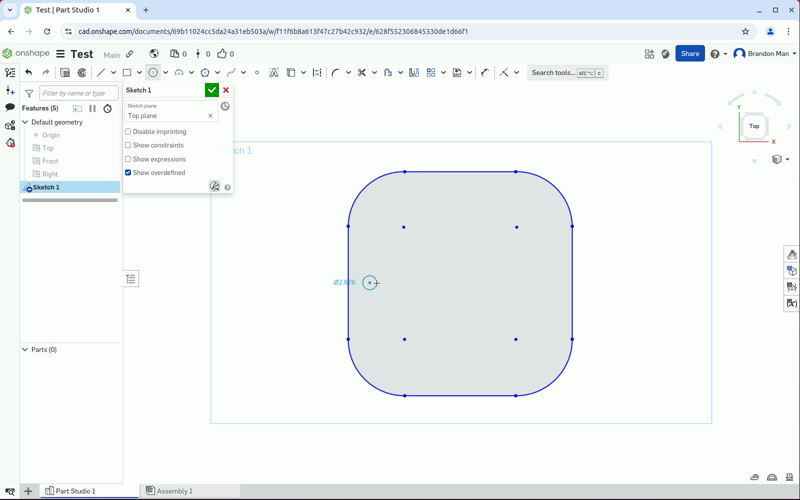
key(esc)
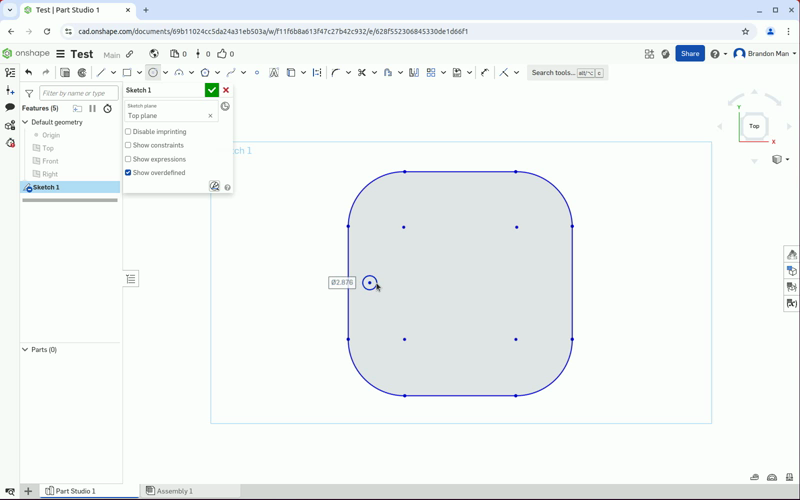
key(l)
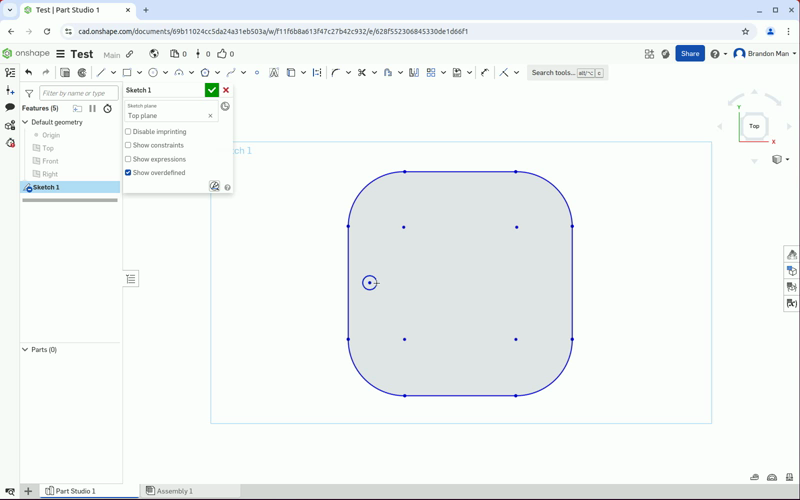
key_down(shift)
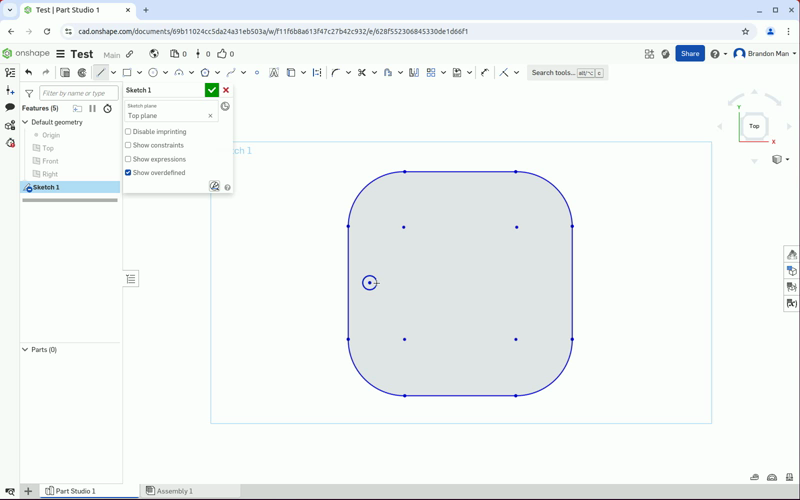
mouse_move(392, 351)
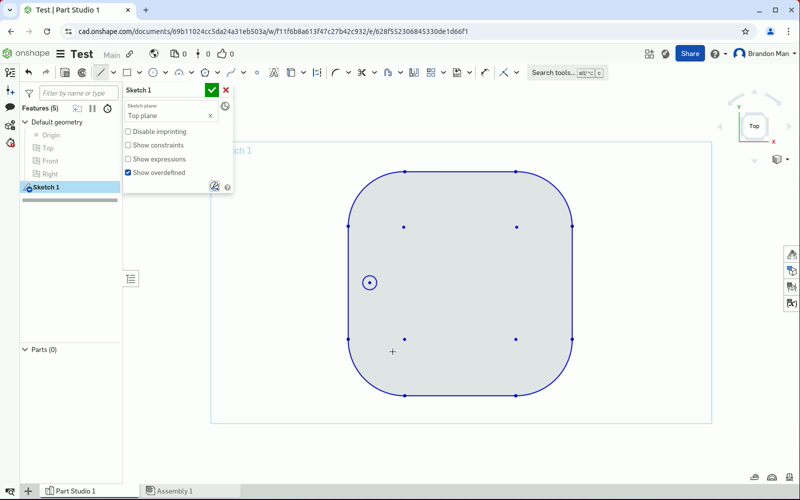
click(392, 351)
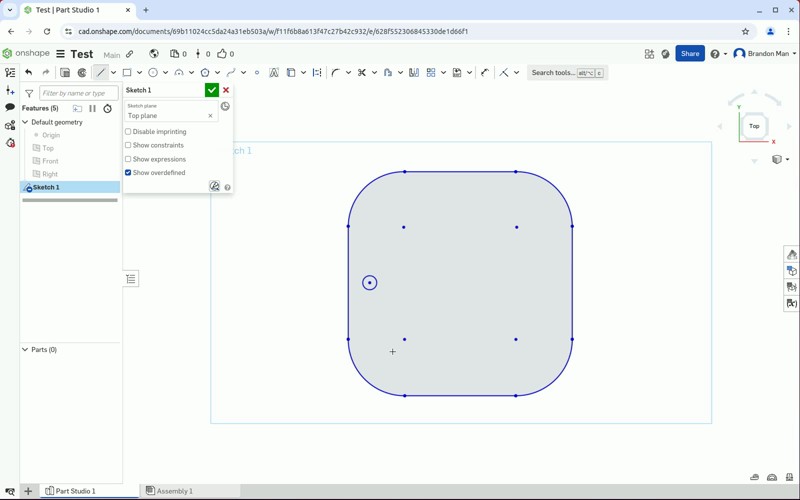
key_up(shift)
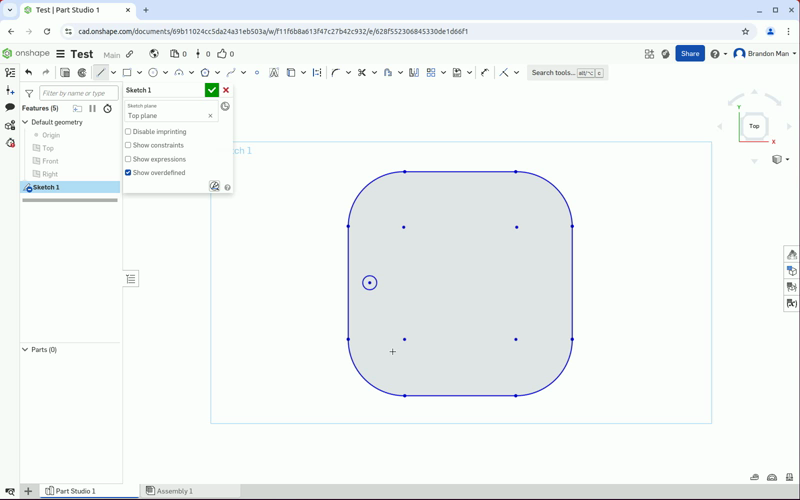
key_down(shift)
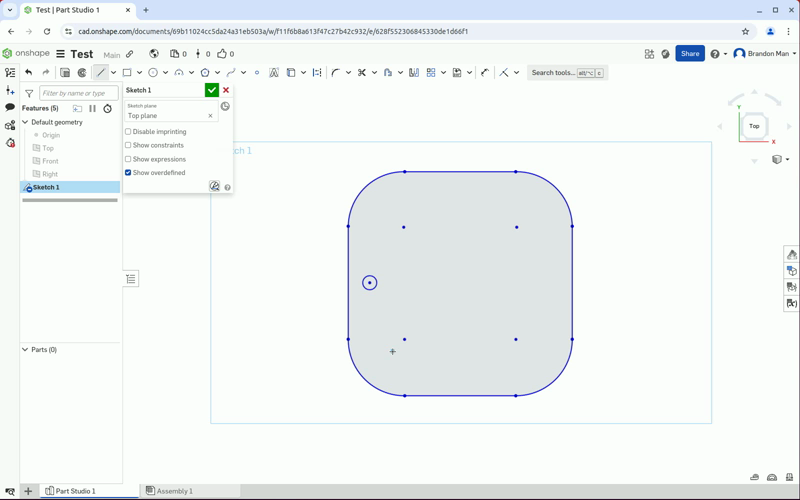
mouse_move(527, 351)
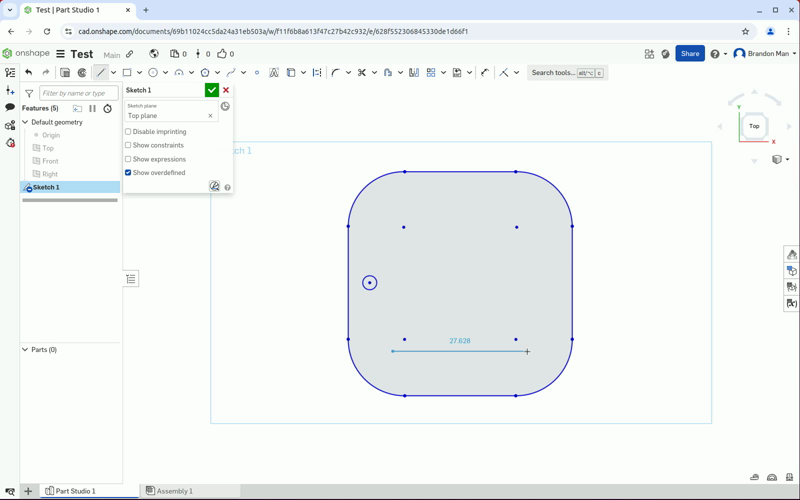
click(527, 351)
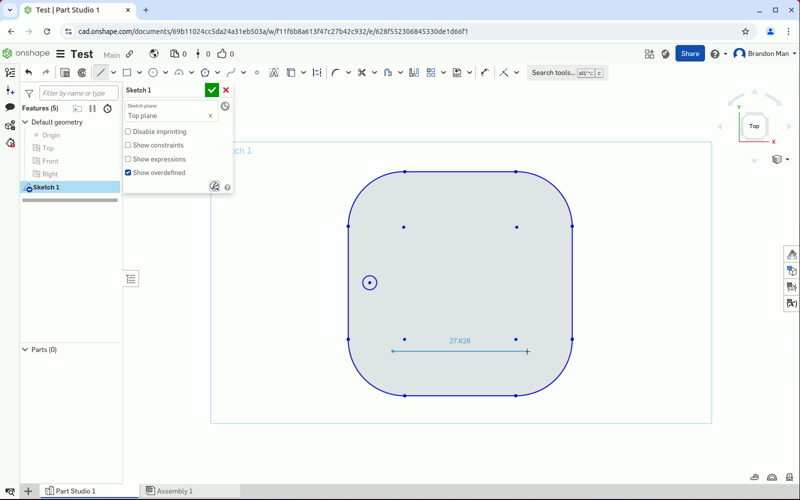
key_up(shift)
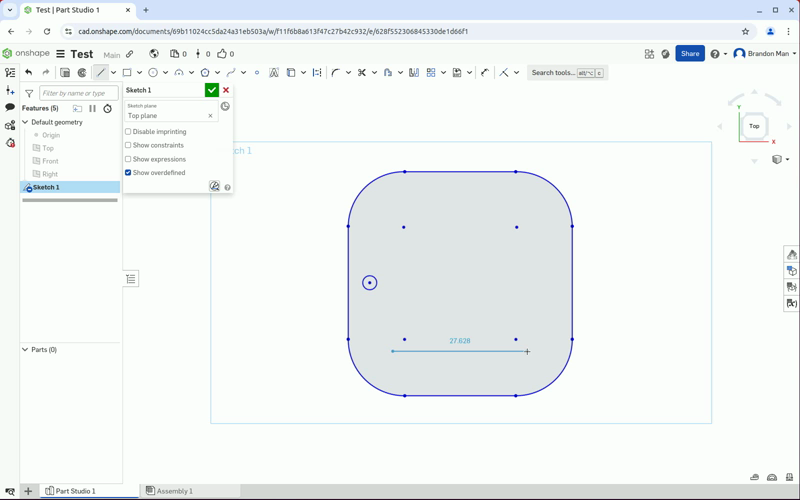
key_down(shift)
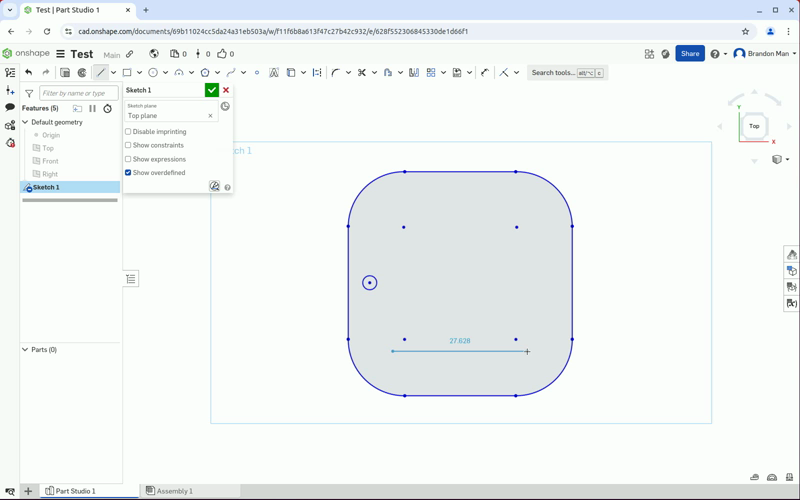
mouse_move(527, 216)
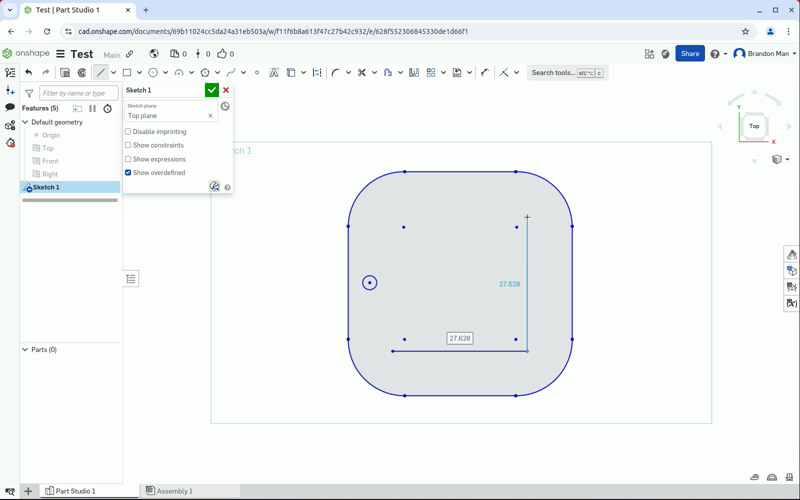
click(527, 216)
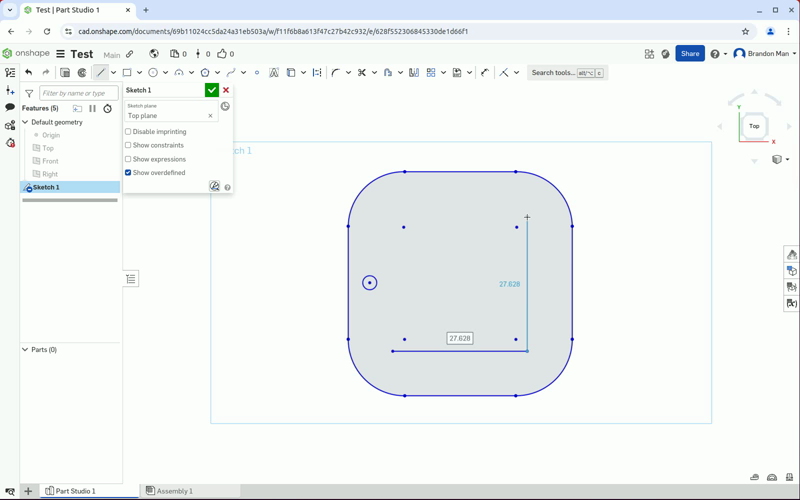
key_up(shift)
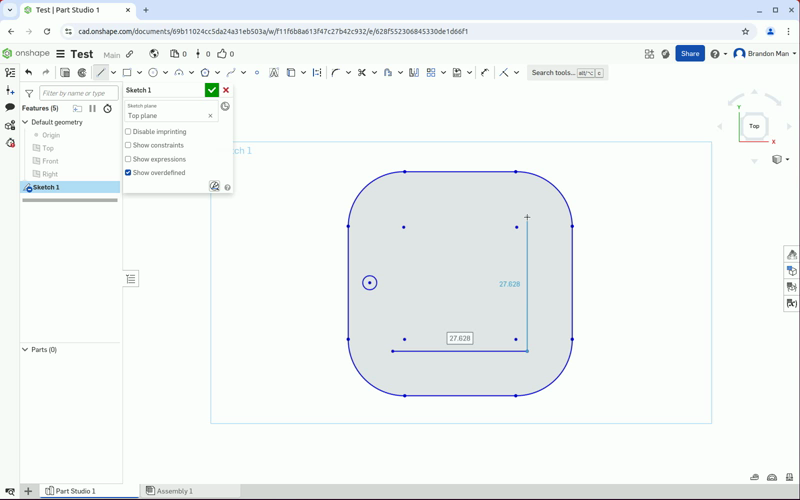
key_down(shift)
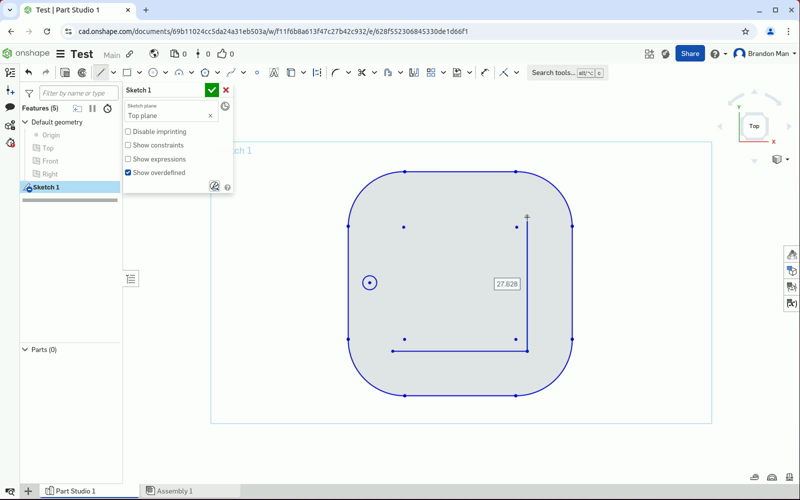
mouse_move(392, 216)
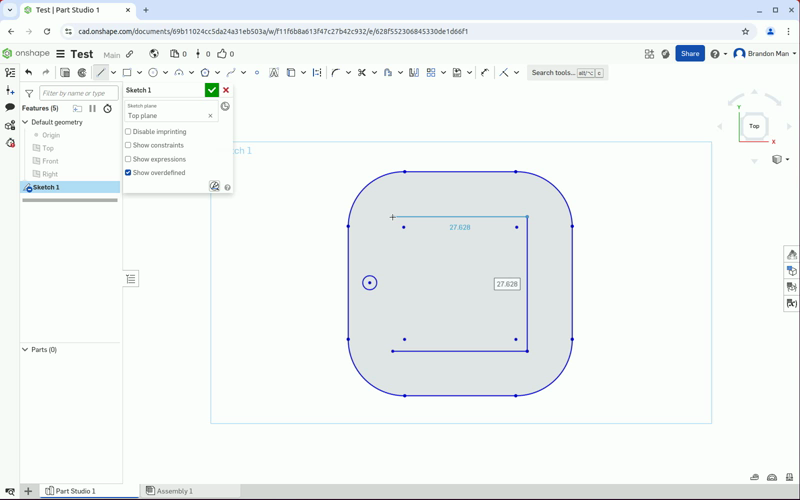
click(392, 216)
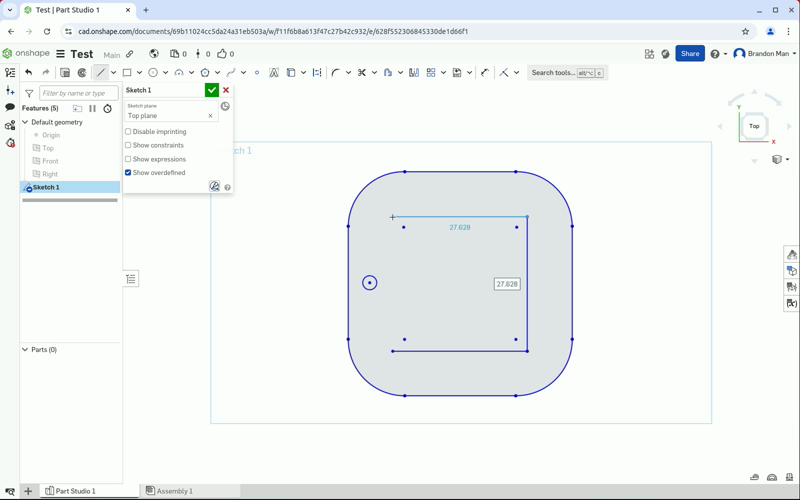
key_up(shift)
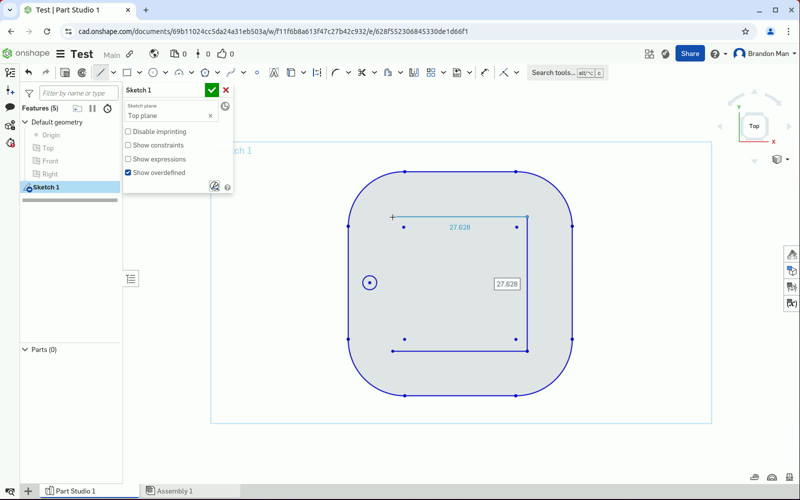
key_down(shift)
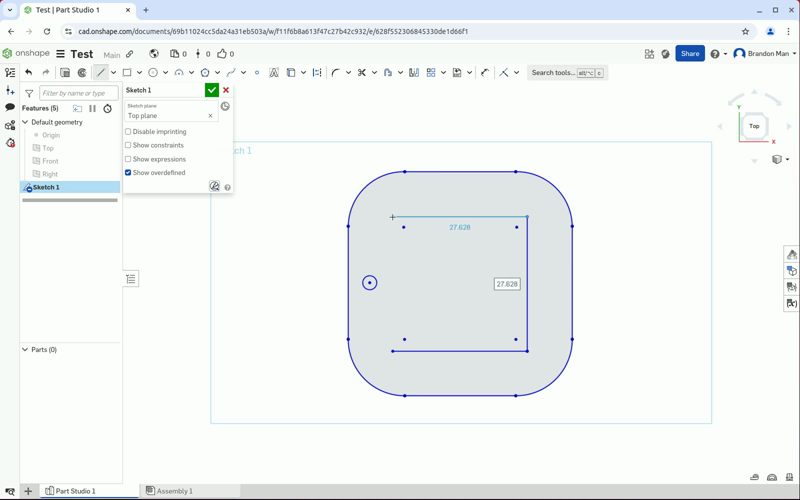
mouse_move(392, 351)
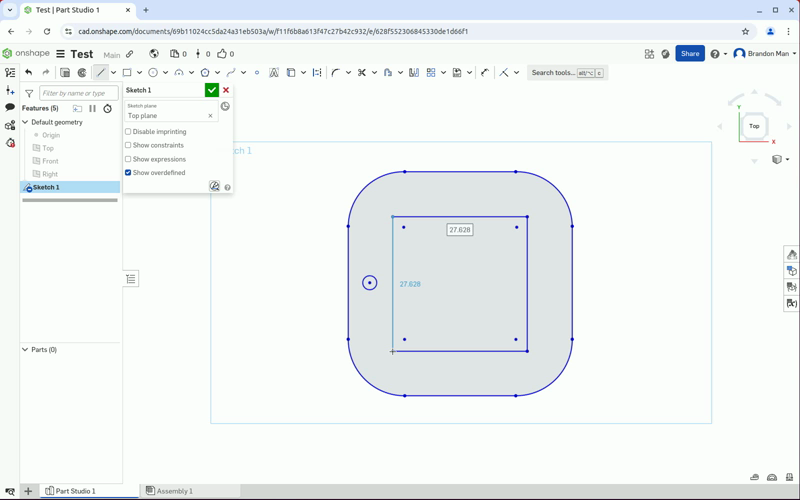
key_up(shift)
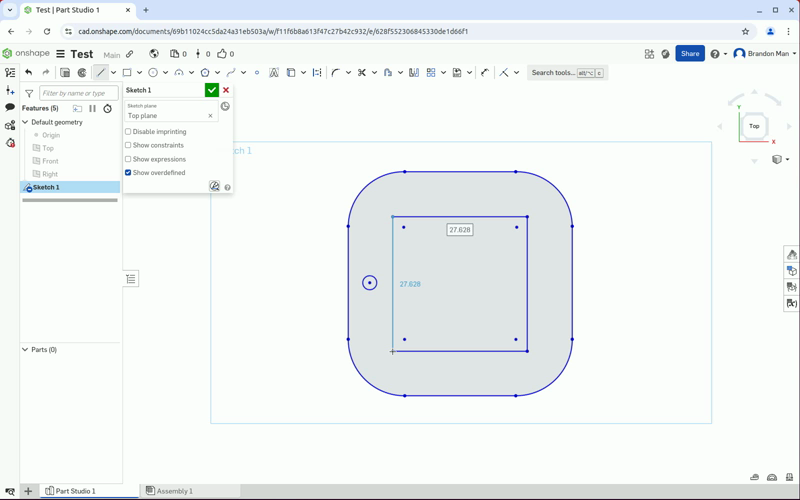
click(392, 351)
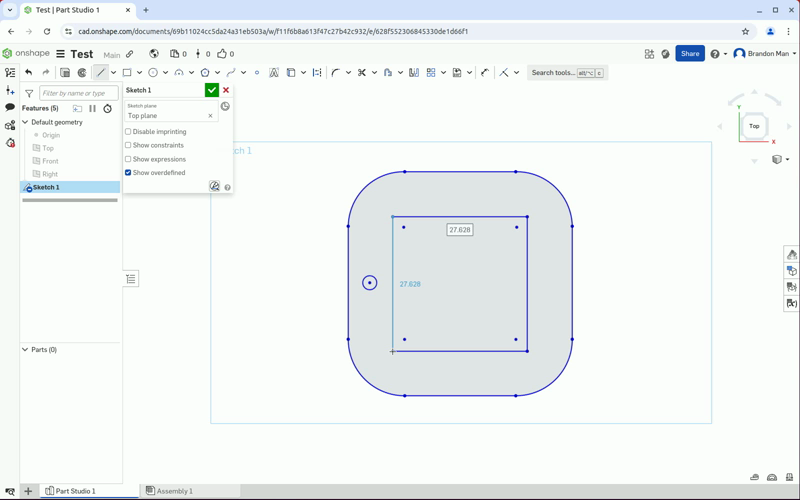
key(esc)
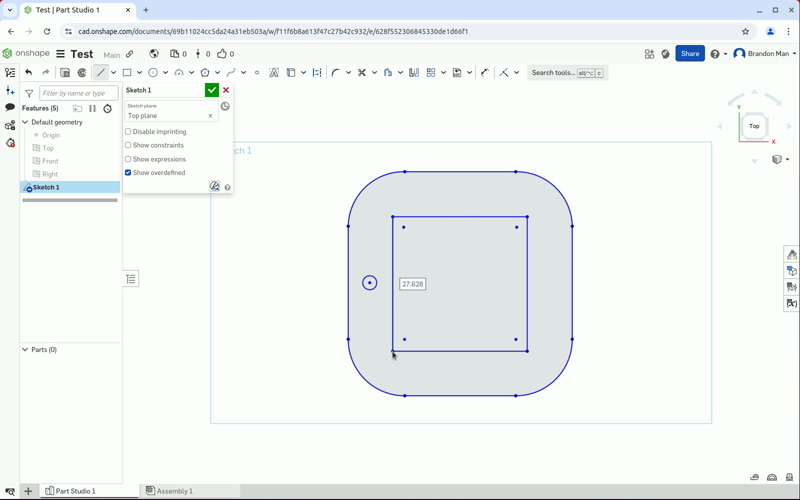
key(c)
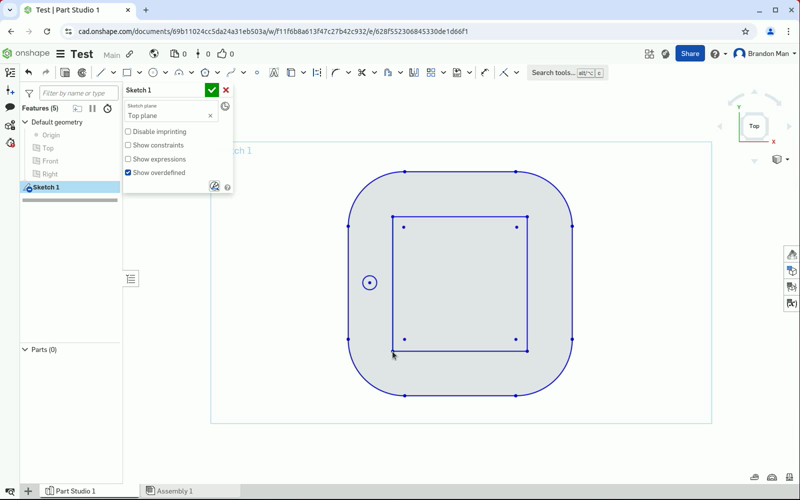
key_down(shift)
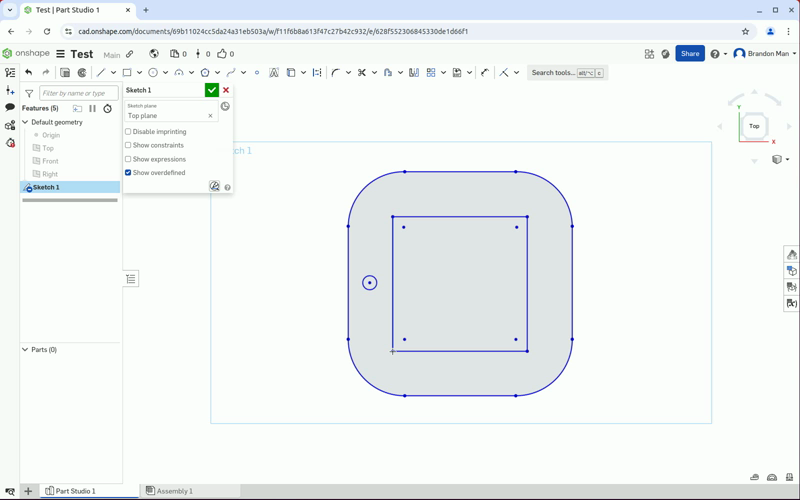
mouse_move(550, 282)
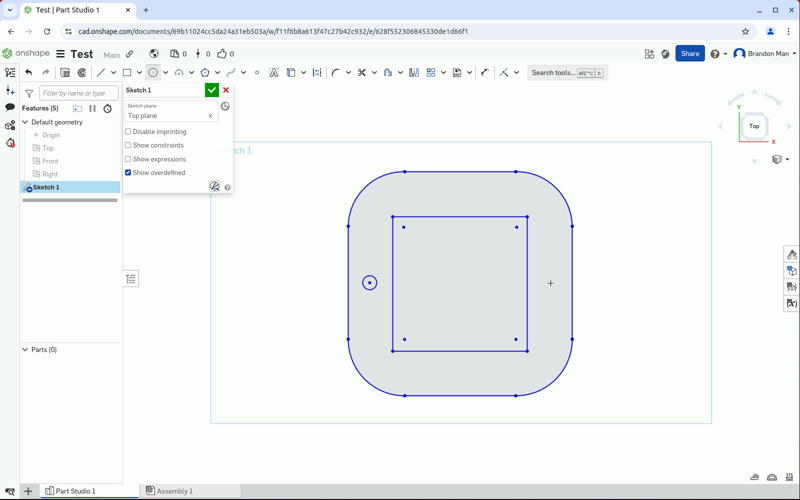
click(550, 282)
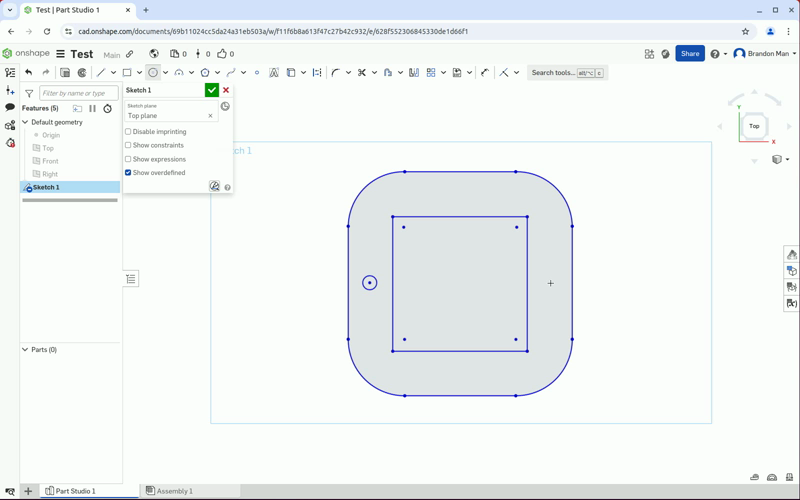
key_up(shift)
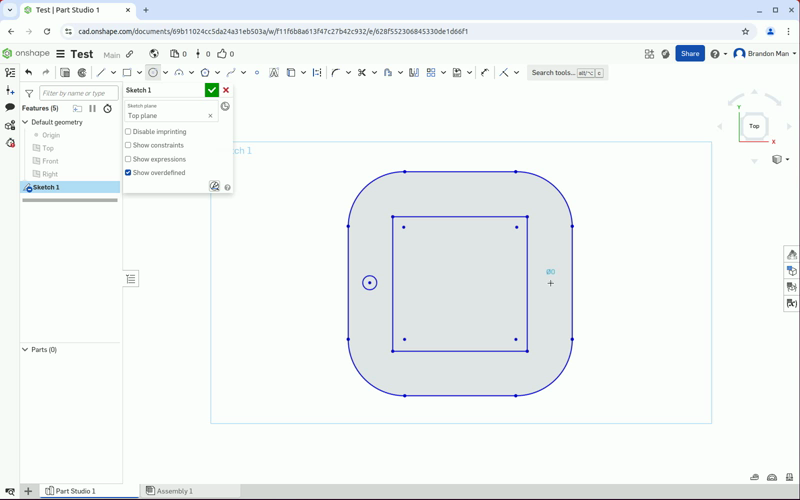
mouse_move(558, 282)
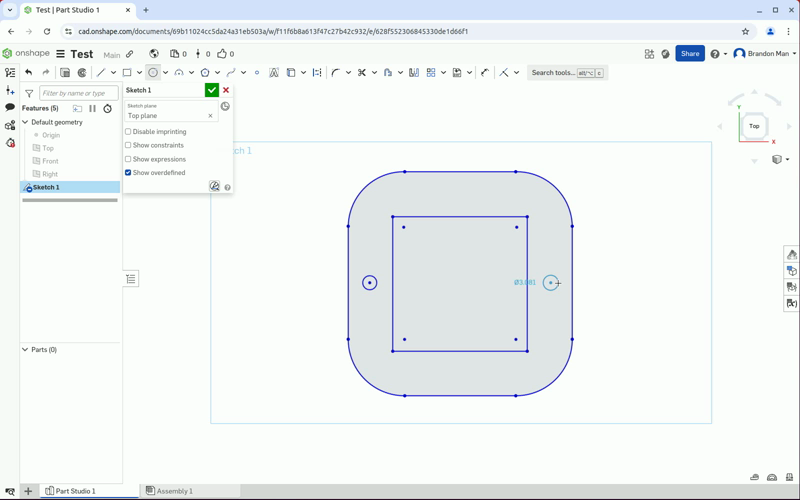
click(558, 282)
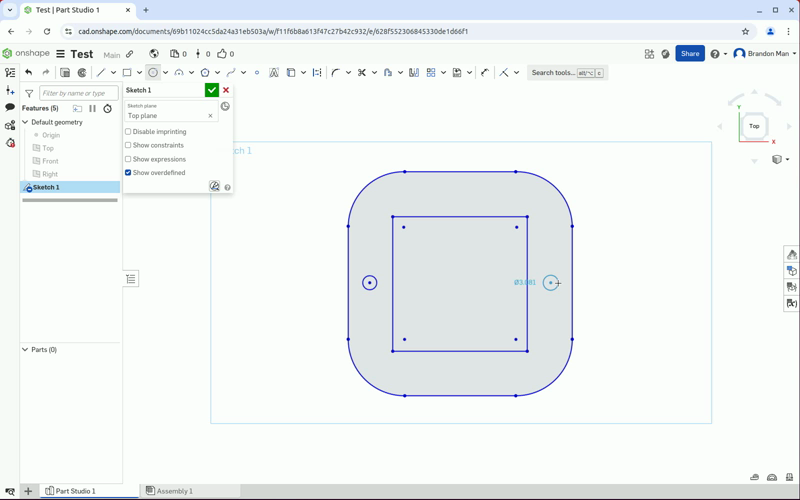
key(esc)
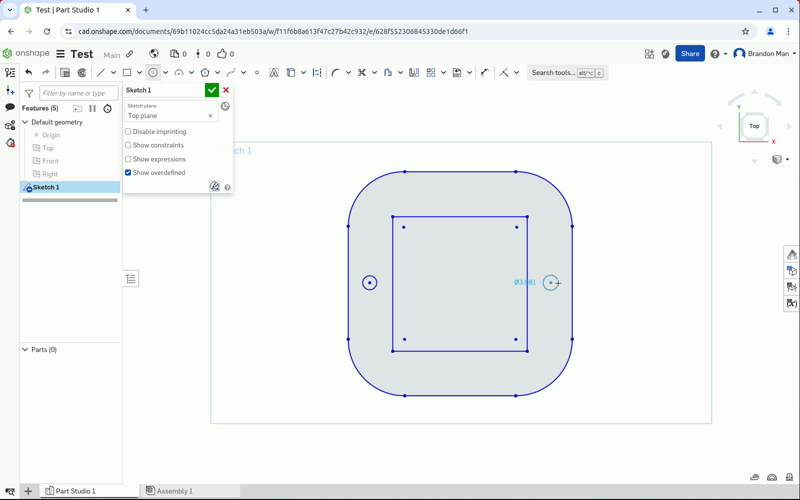
mouse_move(547, 237)
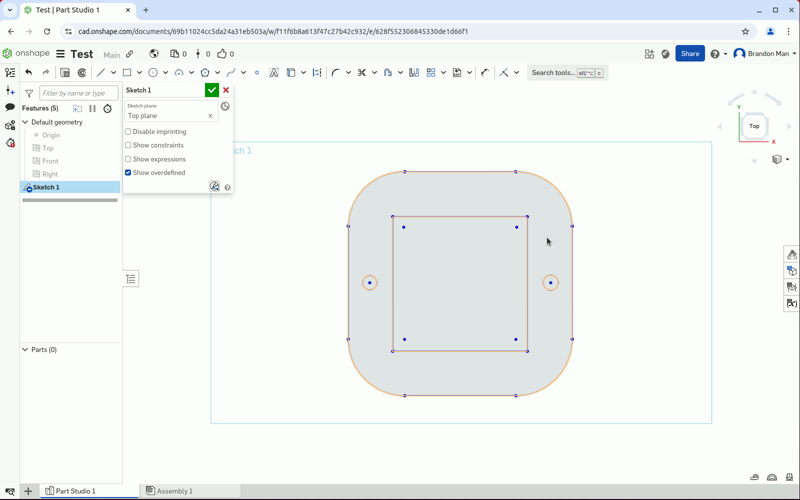
click(547, 237)
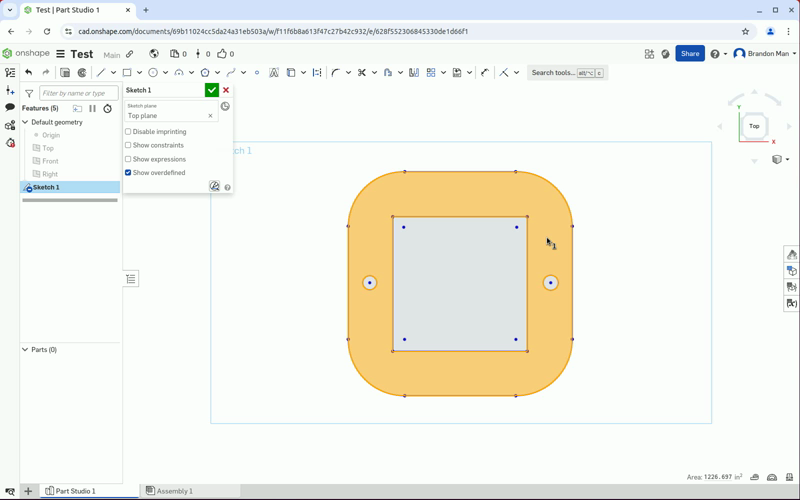
mouse_move(73, 352)
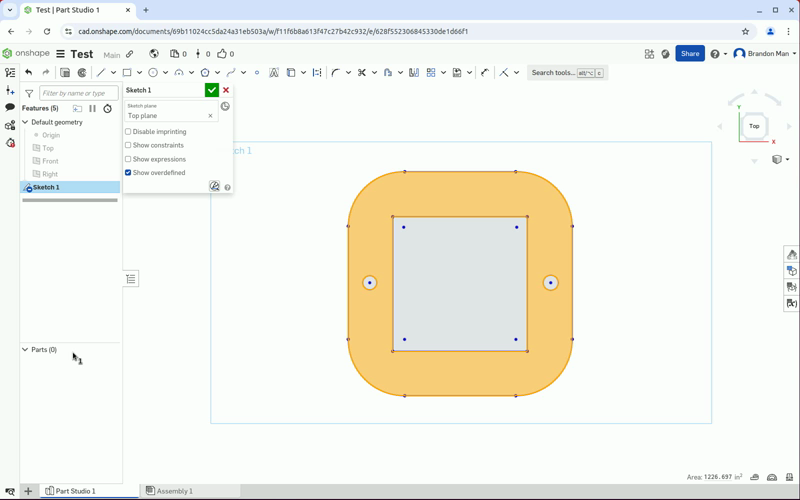
key(shift+y)
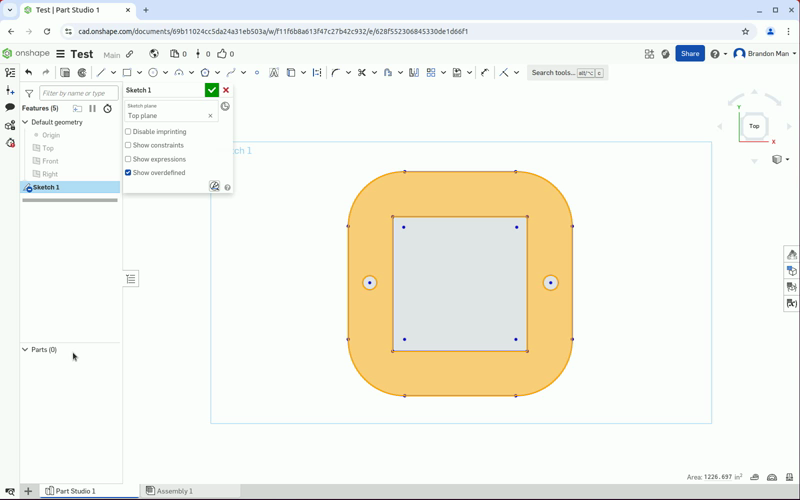
key(shift+e)
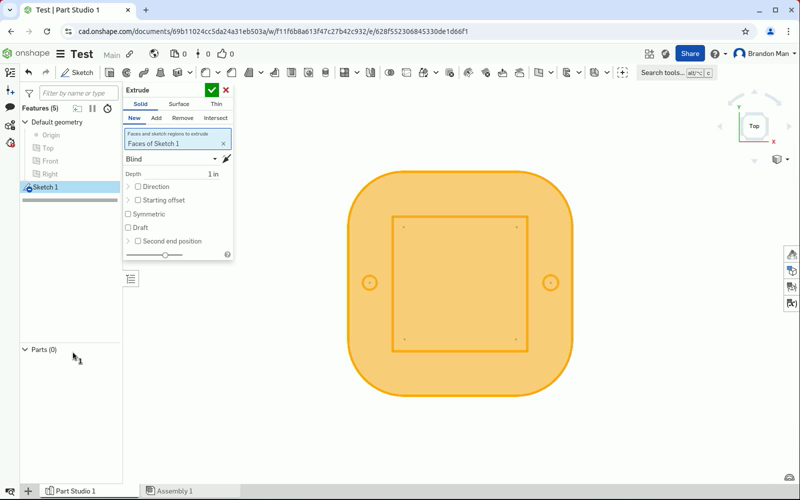
mouse_move(143, 106)
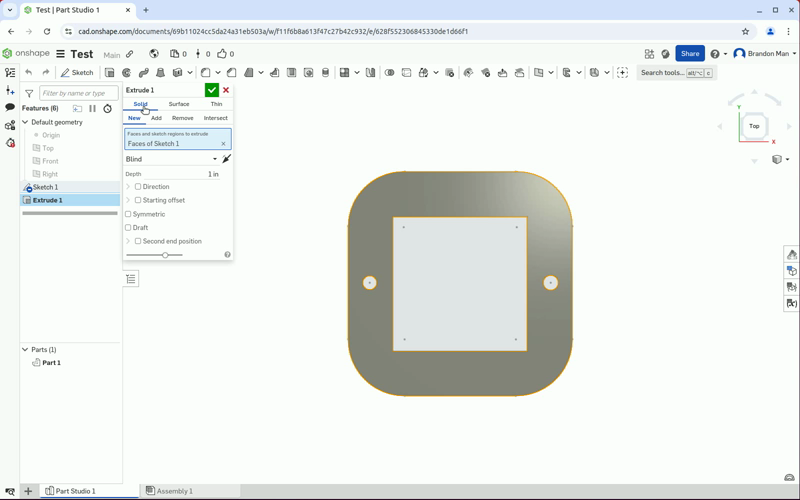
click(143, 106)
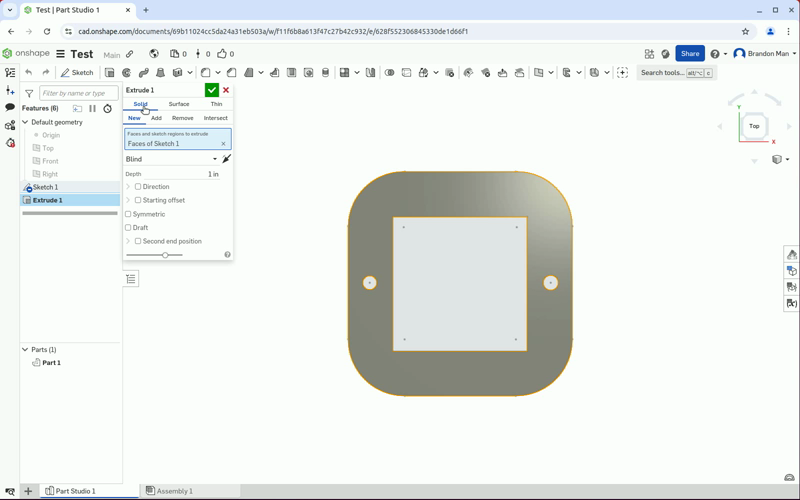
mouse_move(137, 120)
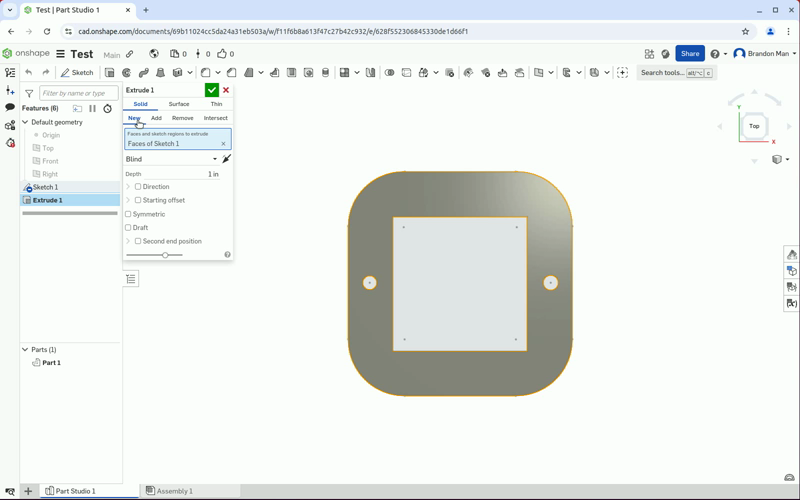
click(137, 120)
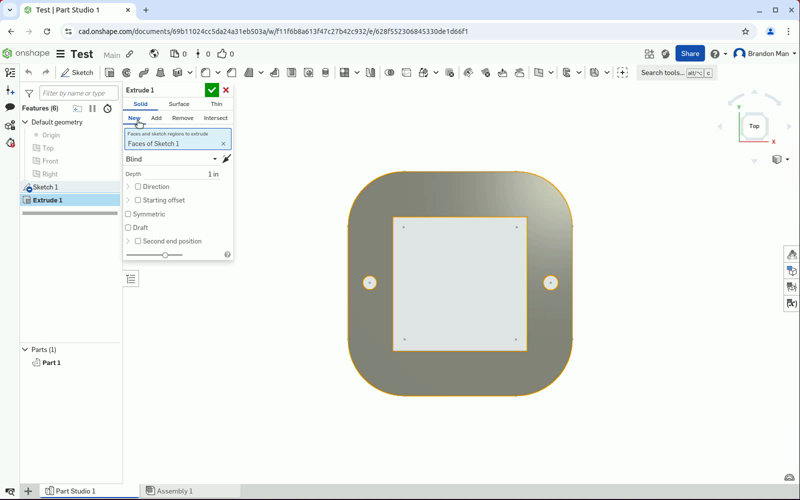
key(tab, 4)
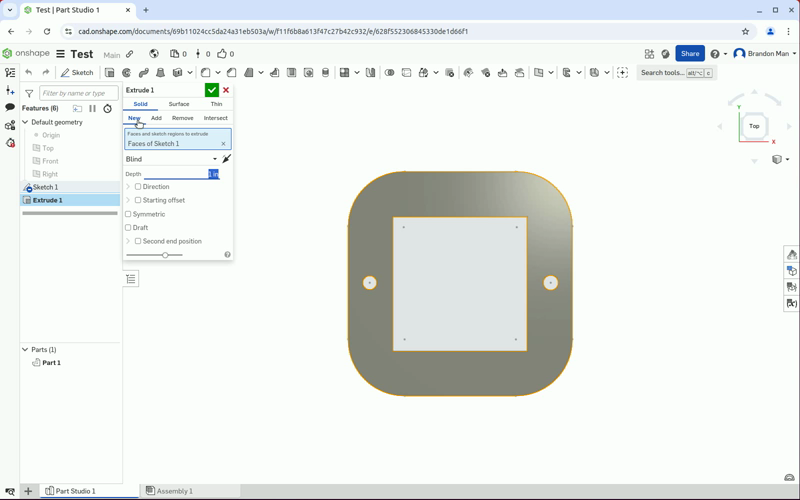
text(2.407)
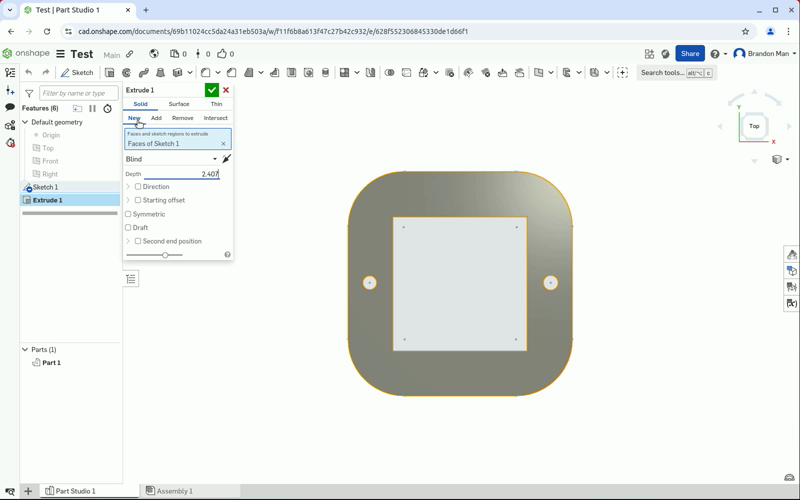
key(enter)
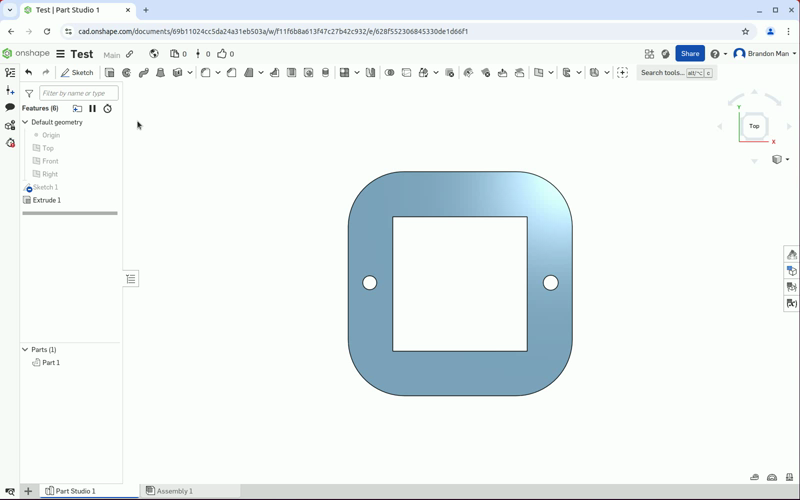
key(shift+h)
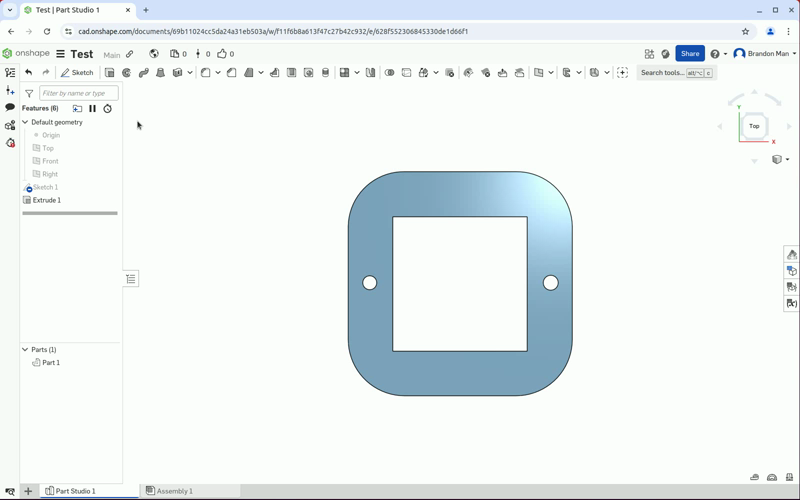
key(shift+h)
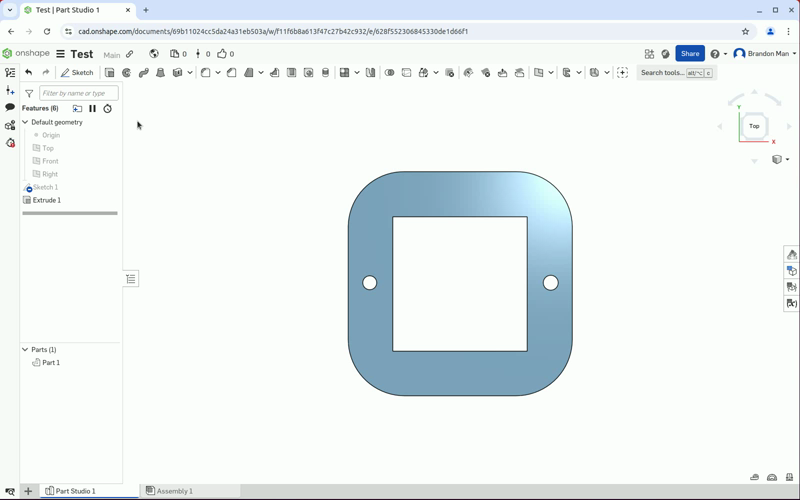
mouse_move(73, 189)
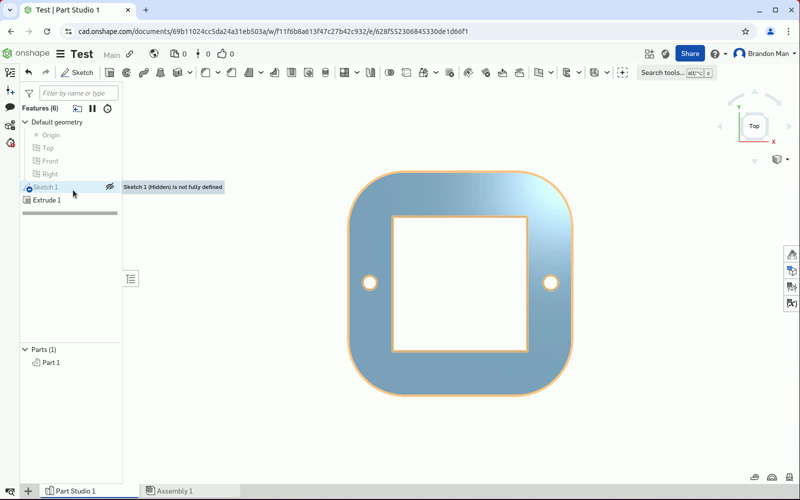
click(73, 189)
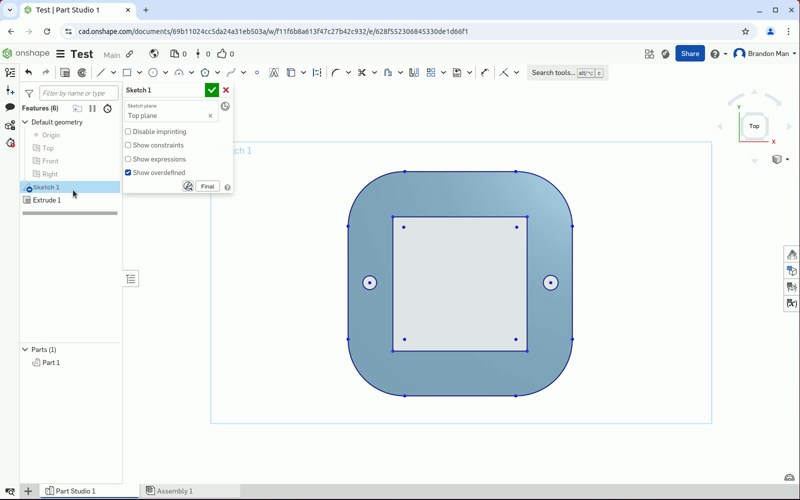
mouse_move(229, 92)
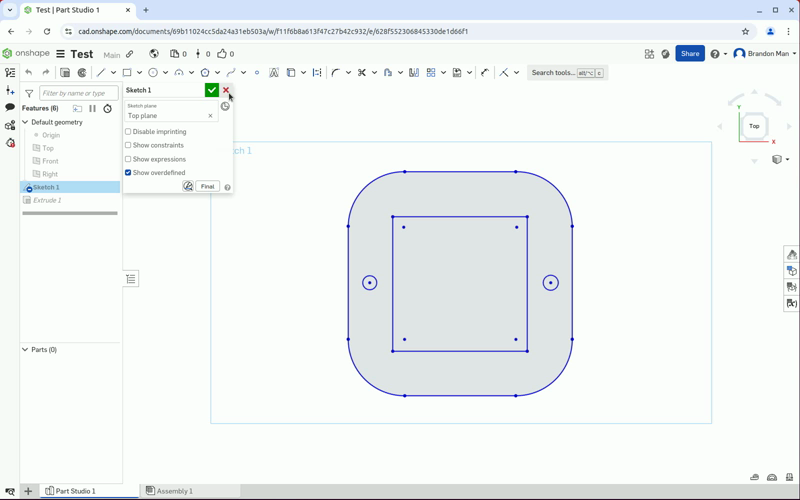
click(229, 92)
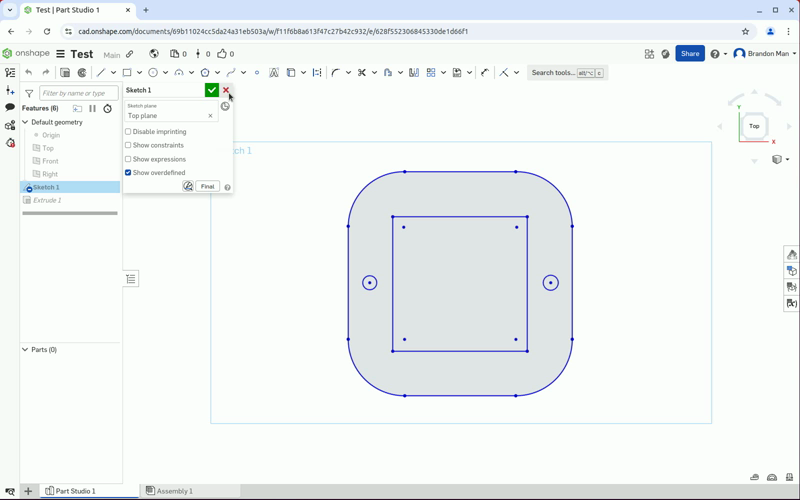
key(shift+s)
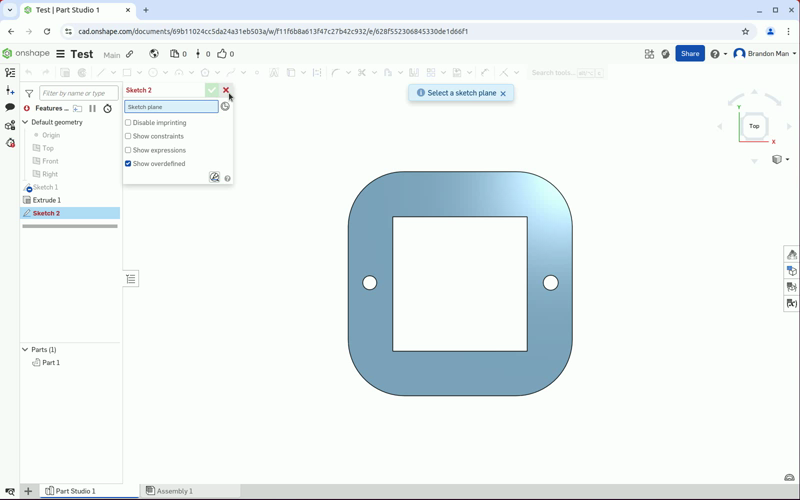
mouse_move(73, 150)
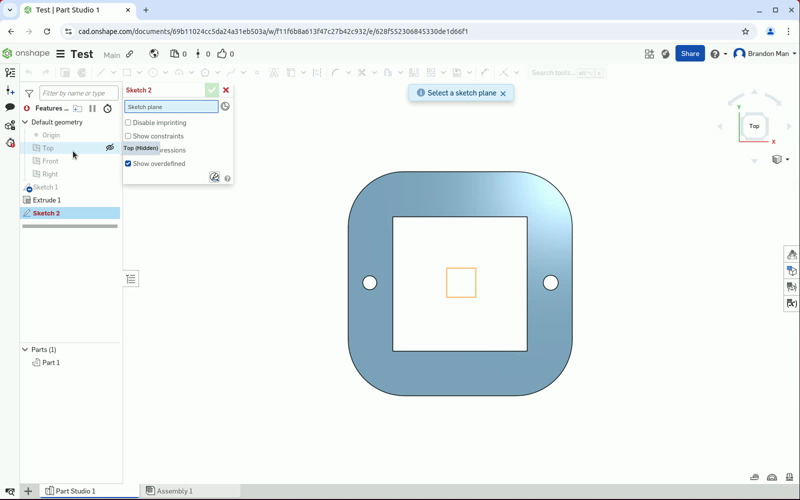
click(73, 150)
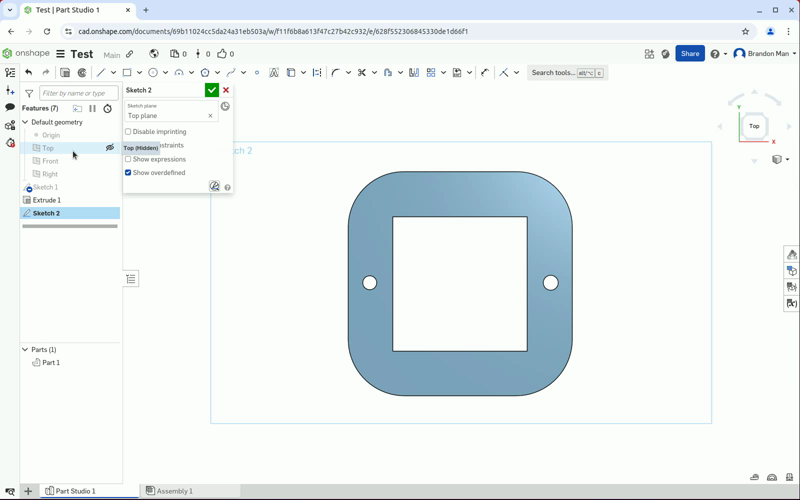
mouse_move(73, 352)
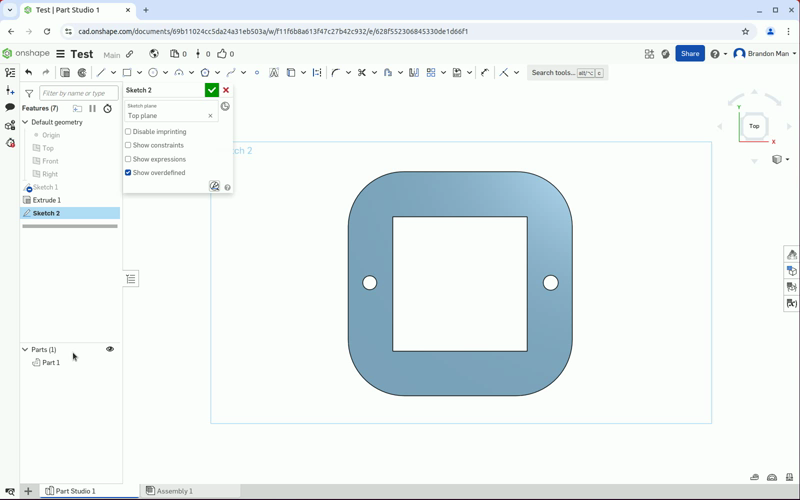
key(y)
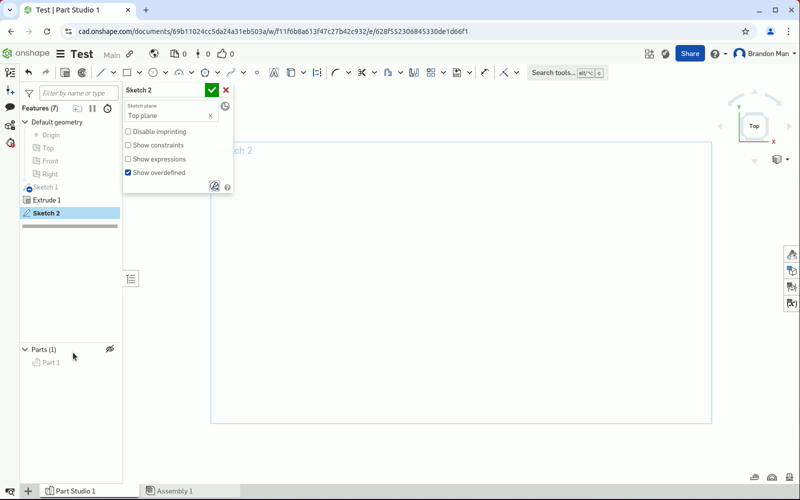
key(c)
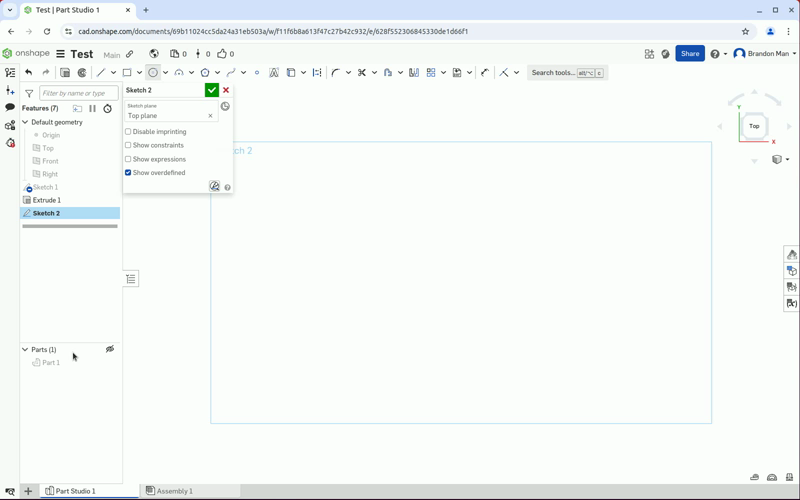
key_down(shift)
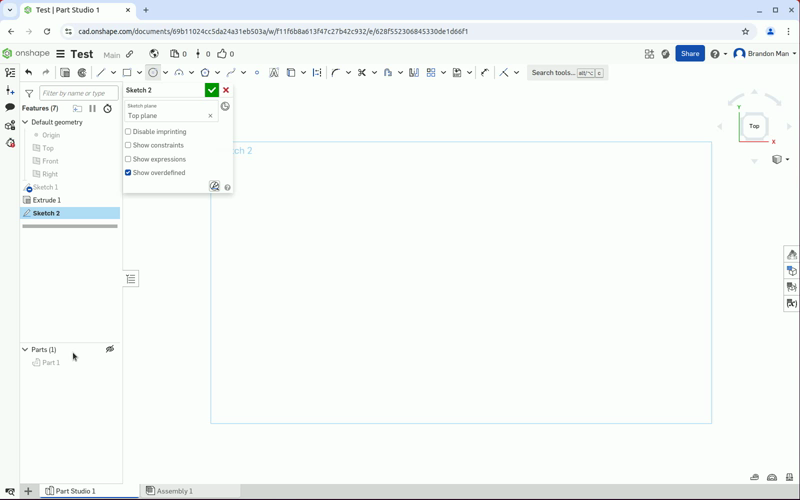
mouse_move(370, 282)
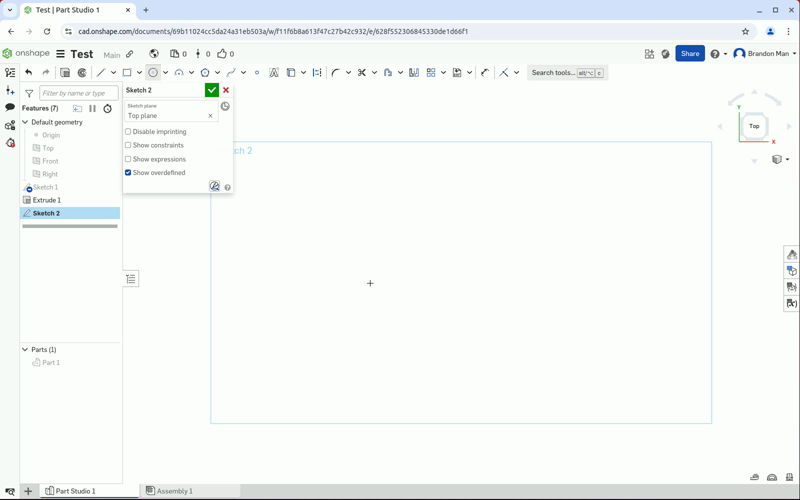
click(370, 282)
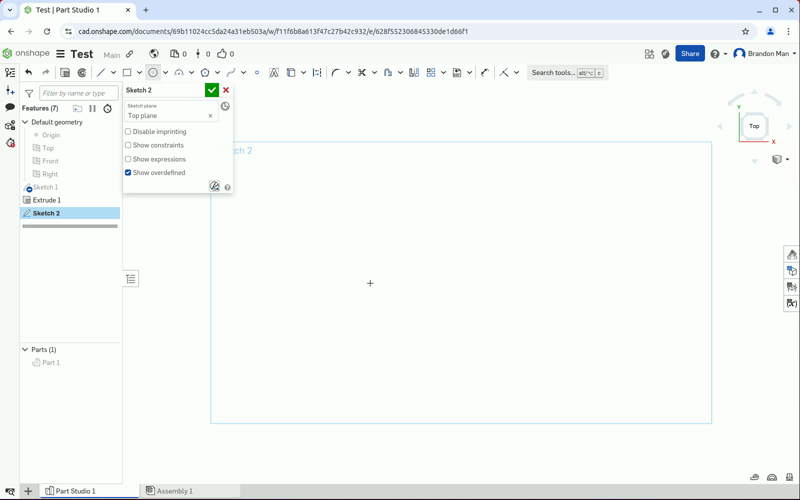
key_up(shift)
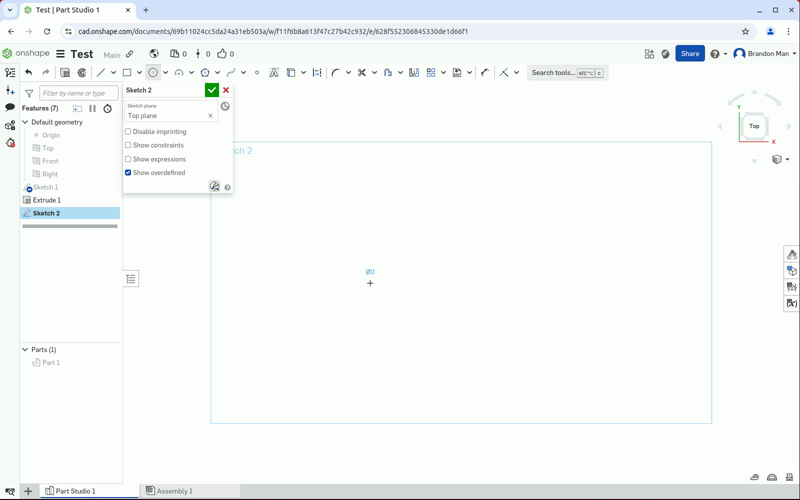
mouse_move(378, 282)
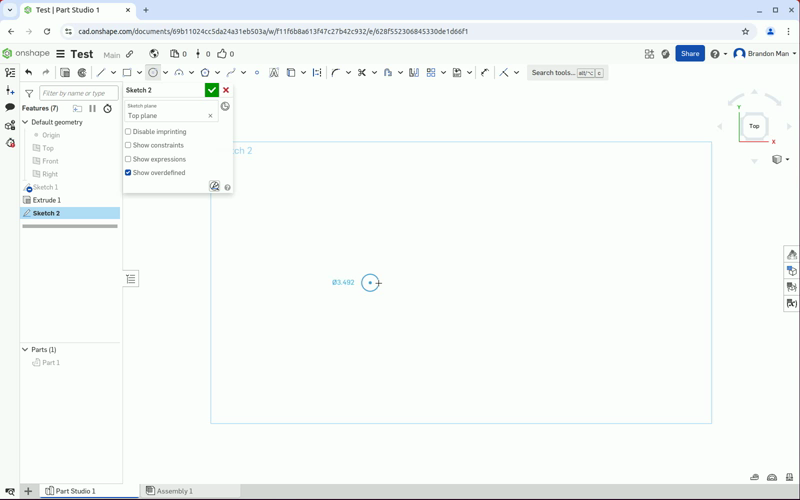
click(378, 282)
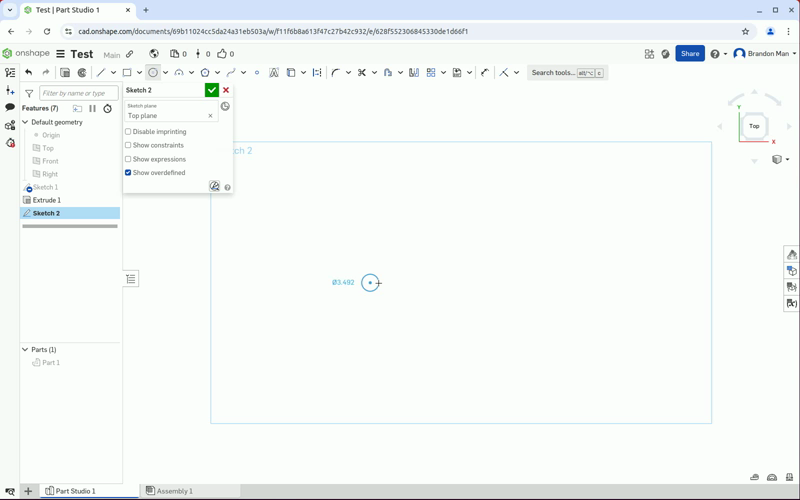
key(esc)
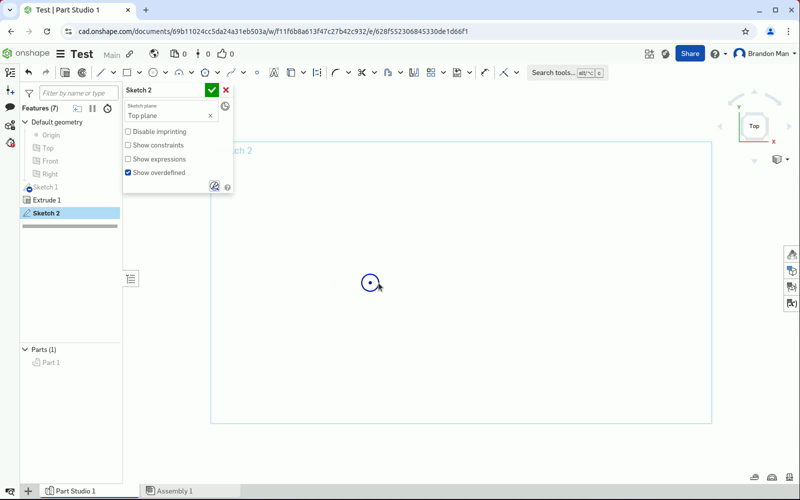
mouse_move(364, 278)
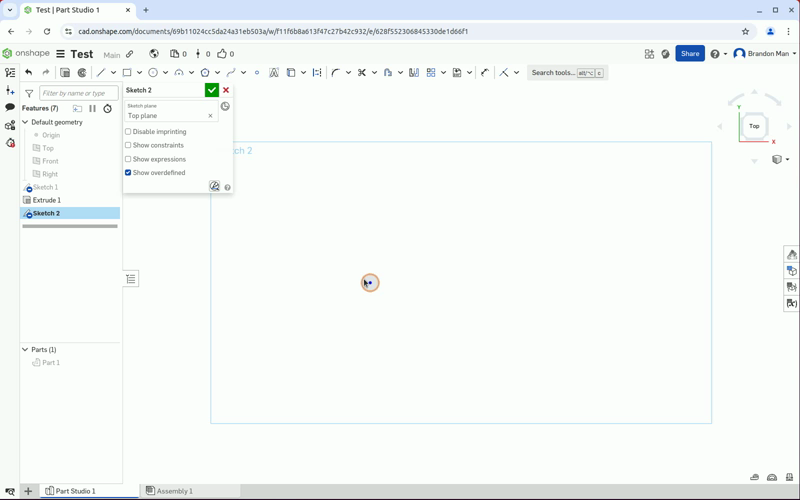
scroll(6)
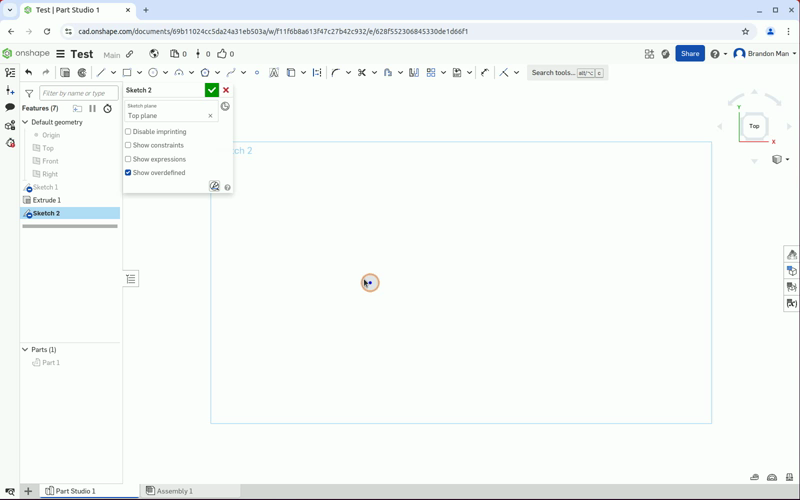
scroll(6)
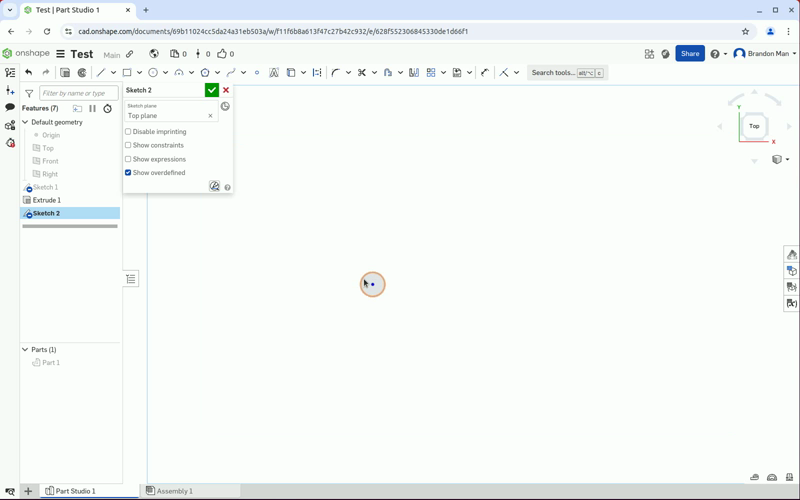
scroll(6)
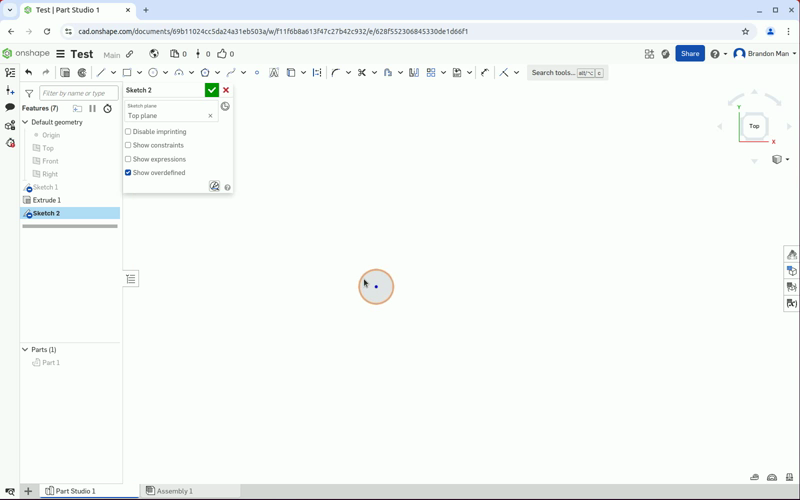
scroll(6)
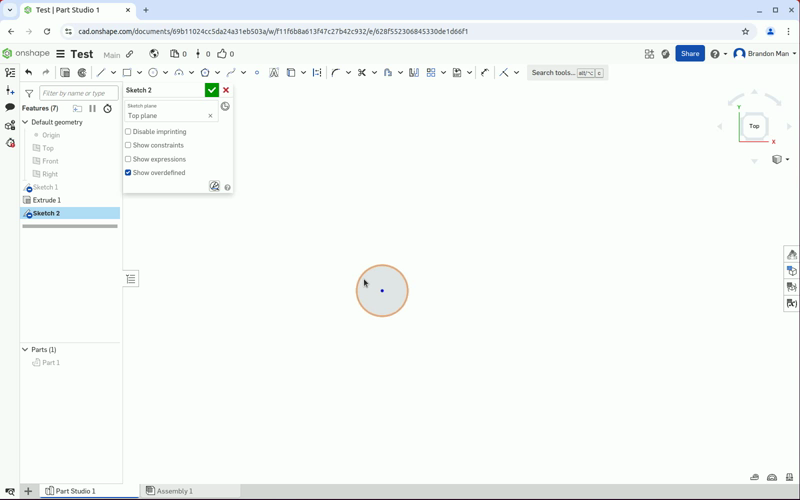
scroll(6)
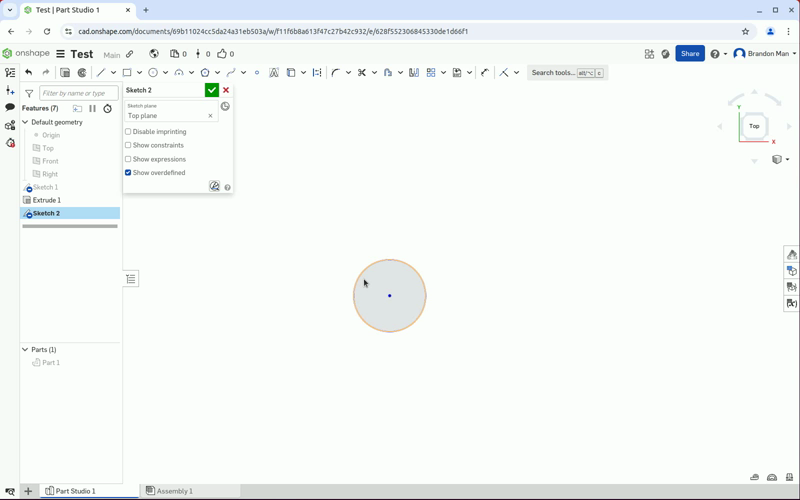
scroll(6)
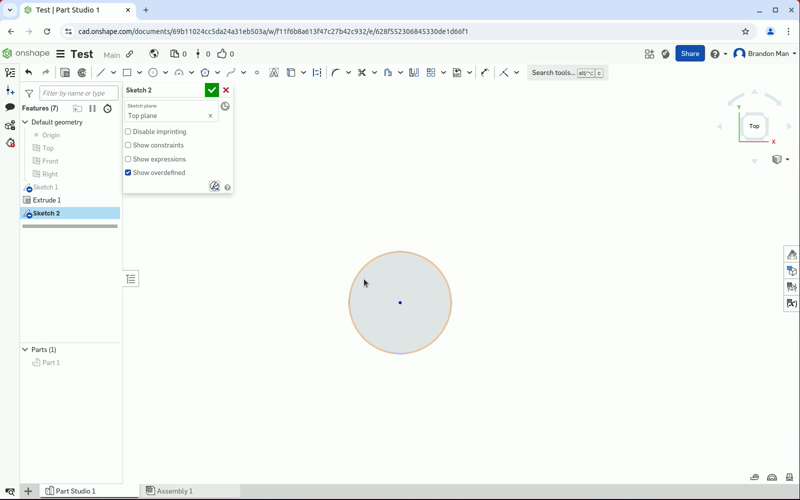
scroll(6)
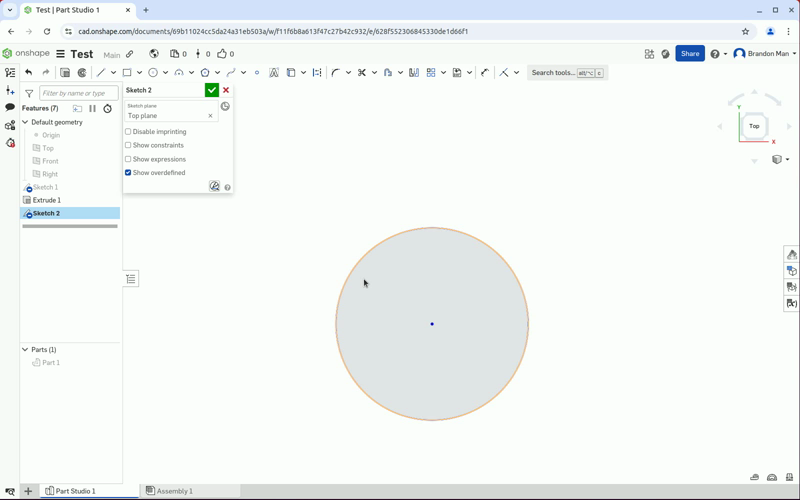
click(364, 278)
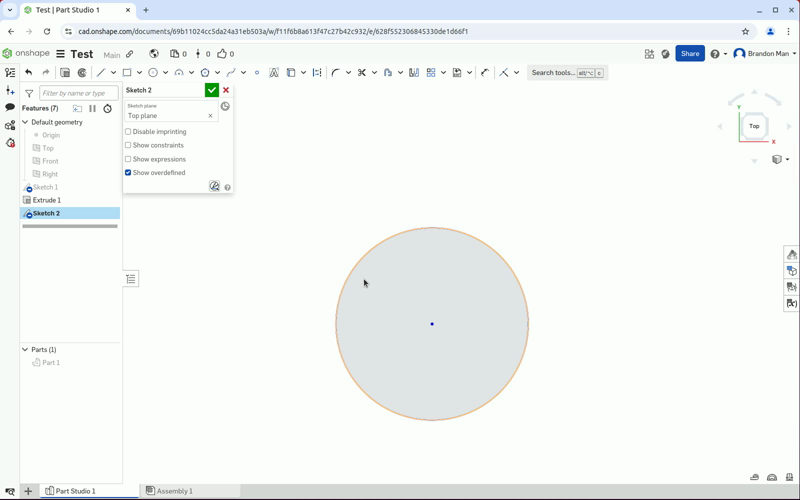
scroll(-6)
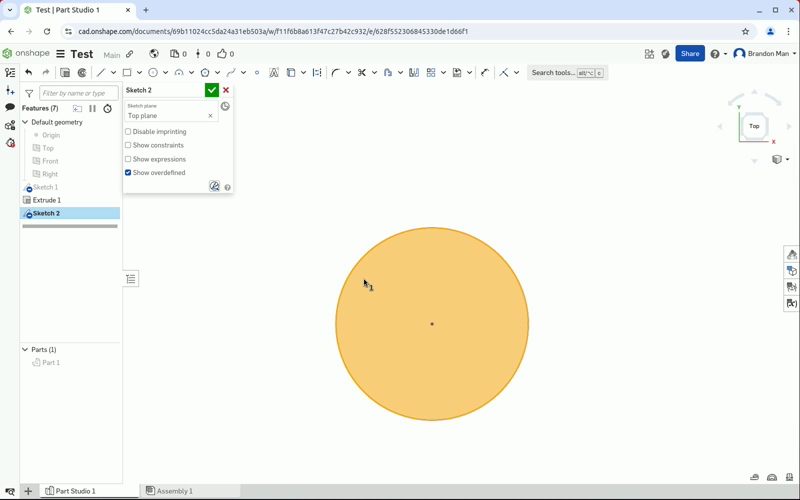
scroll(-6)
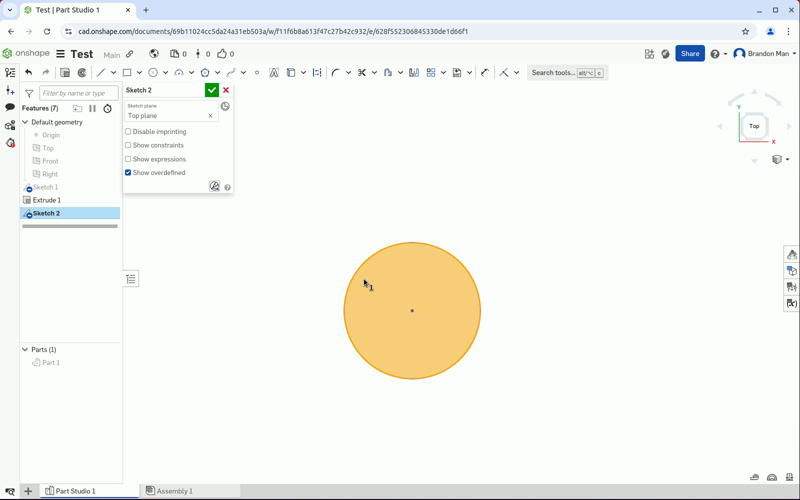
scroll(-6)
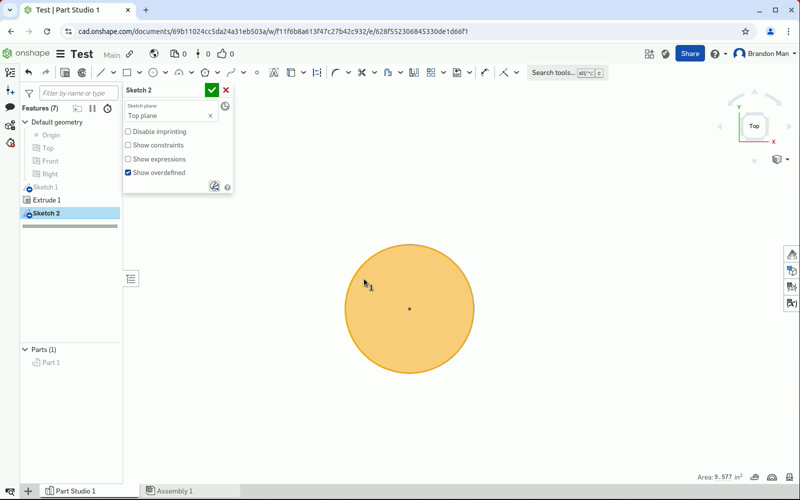
scroll(-6)
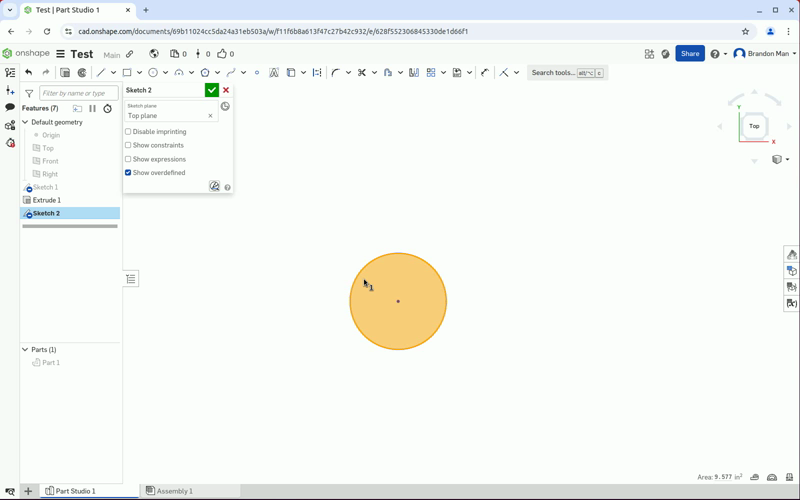
scroll(-6)
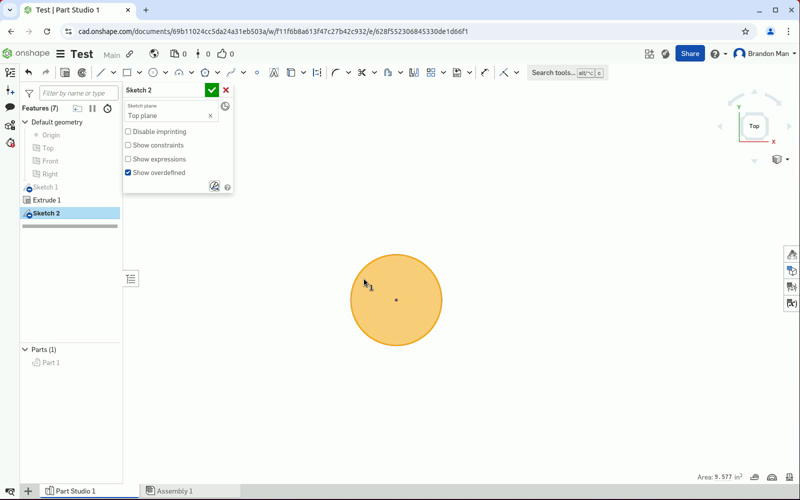
scroll(-6)
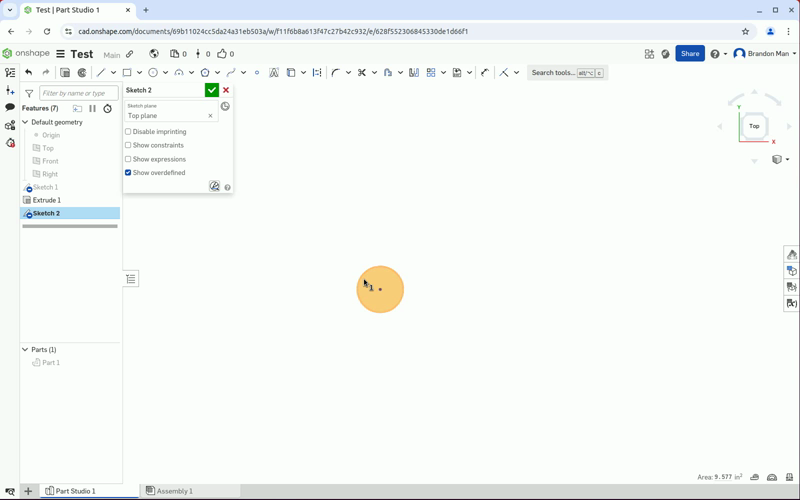
scroll(-6)
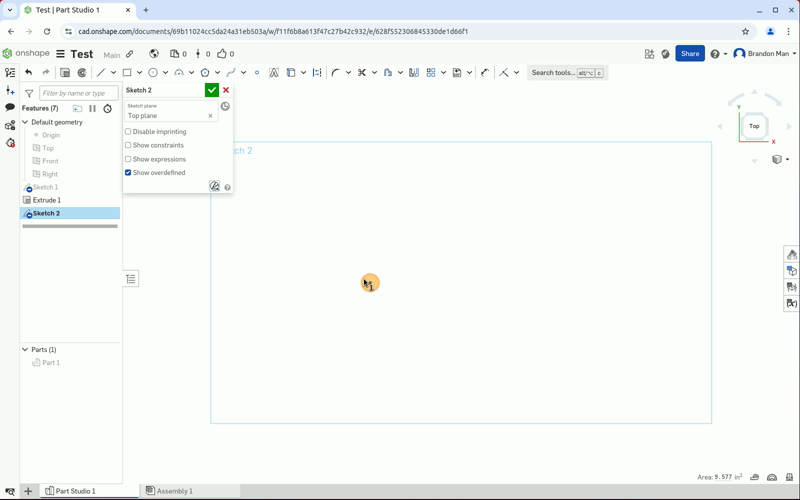
mouse_move(73, 352)
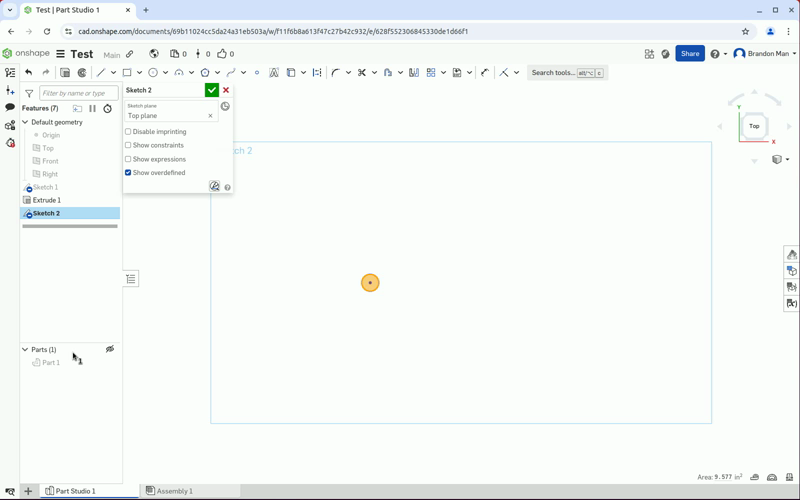
key(shift+y)
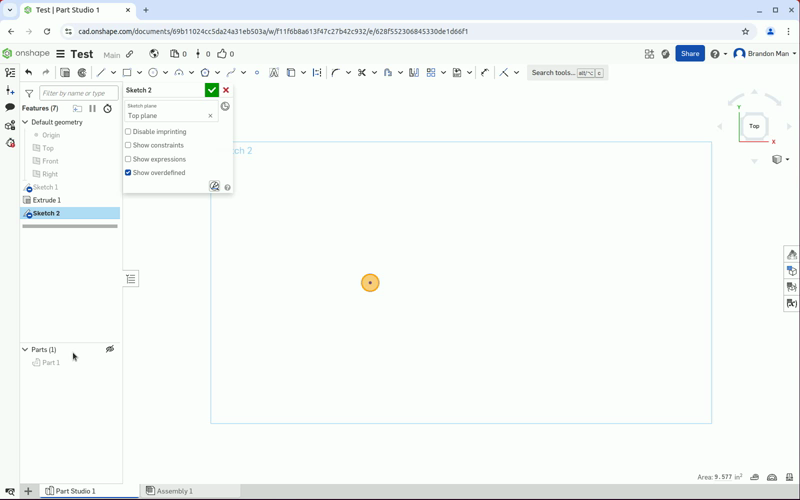
key(shift+e)
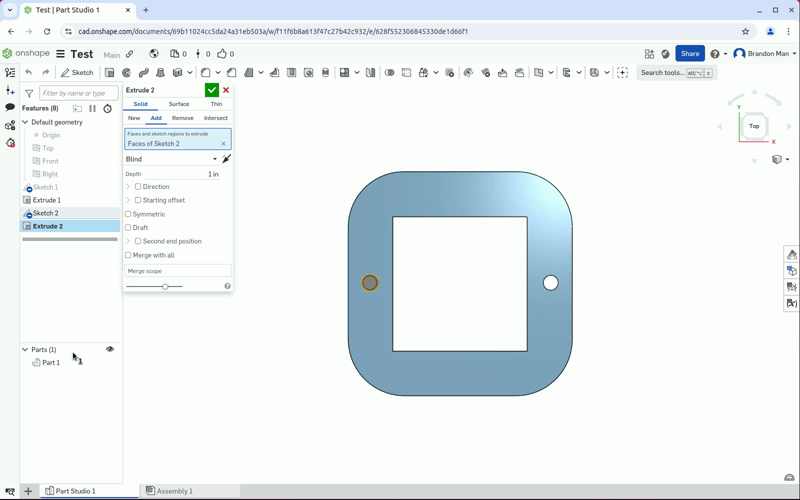
mouse_move(143, 106)
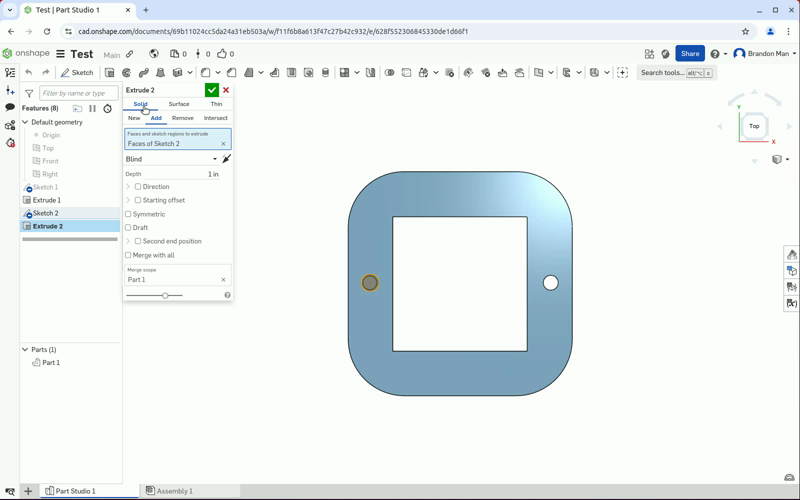
click(143, 106)
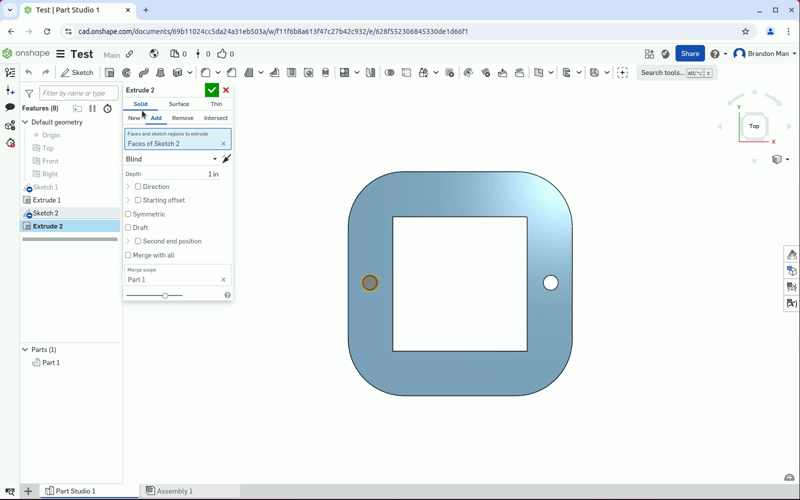
mouse_move(137, 120)
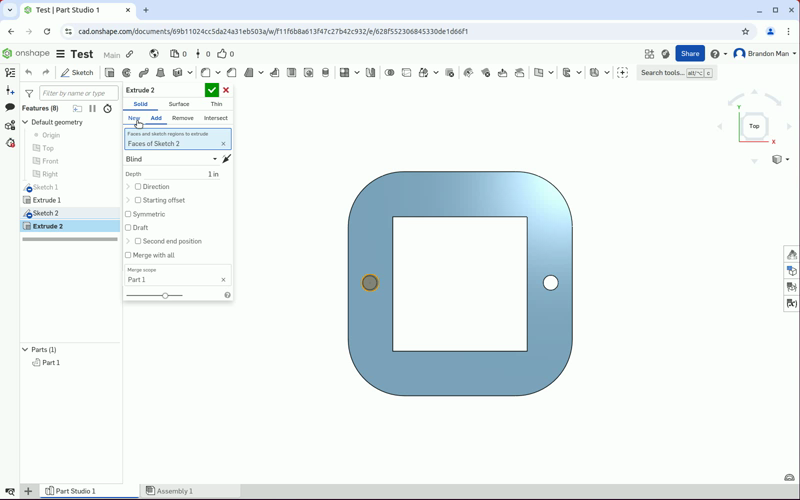
click(137, 120)
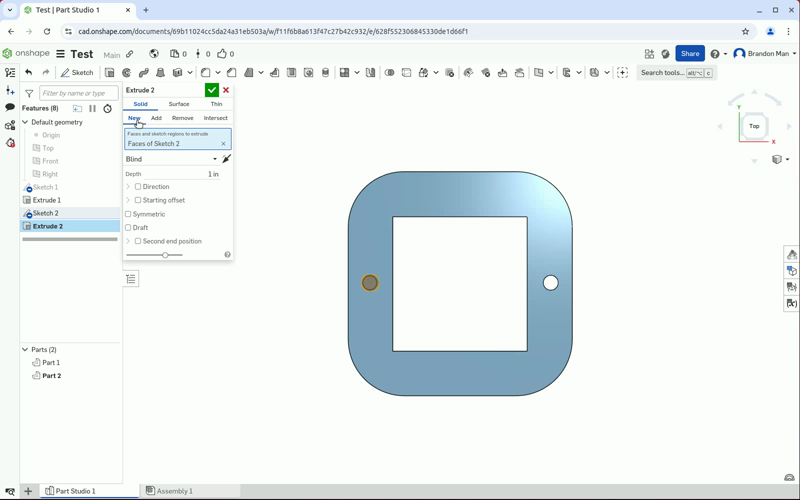
key(tab, 4)
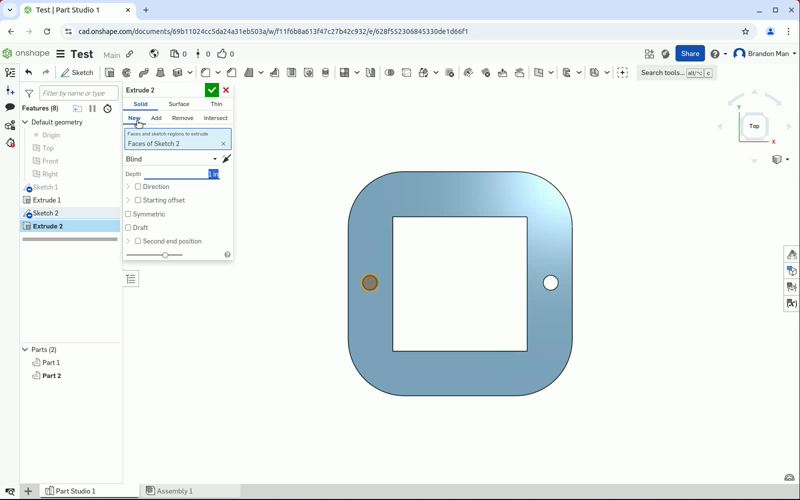
text(4.333)
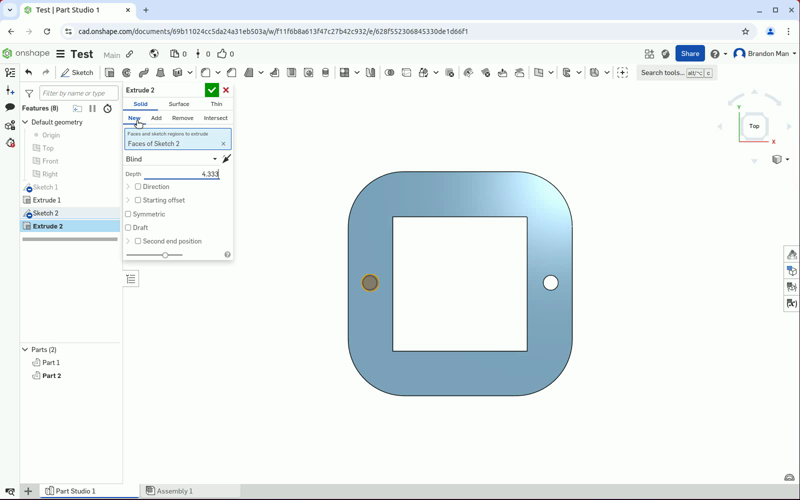
key(enter)
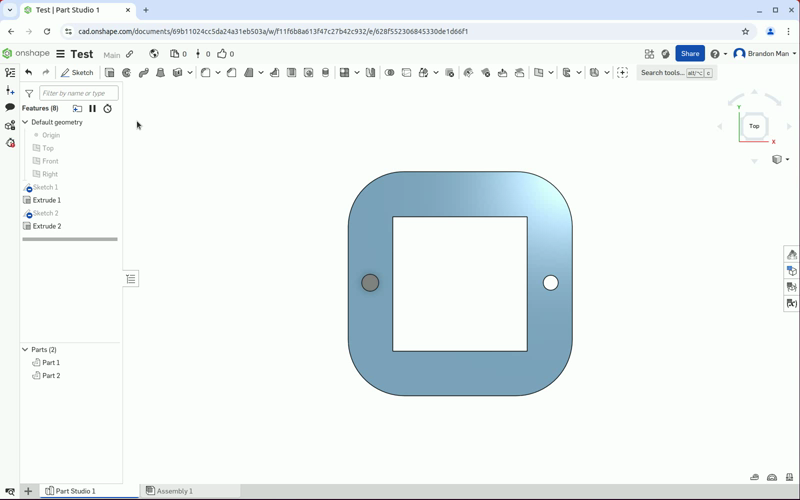
key(shift+h)
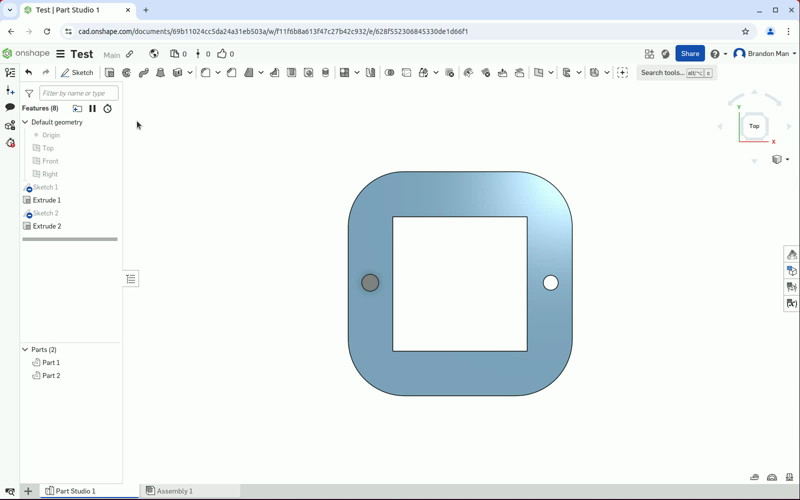
key(shift+h)
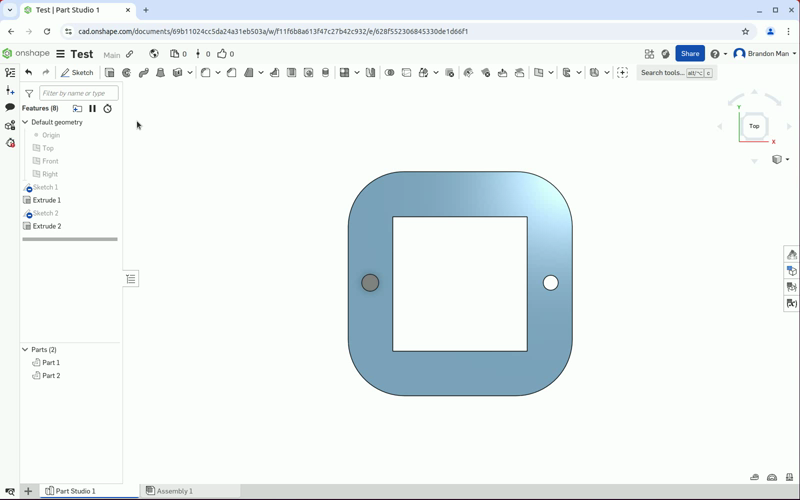
mouse_move(73, 189)
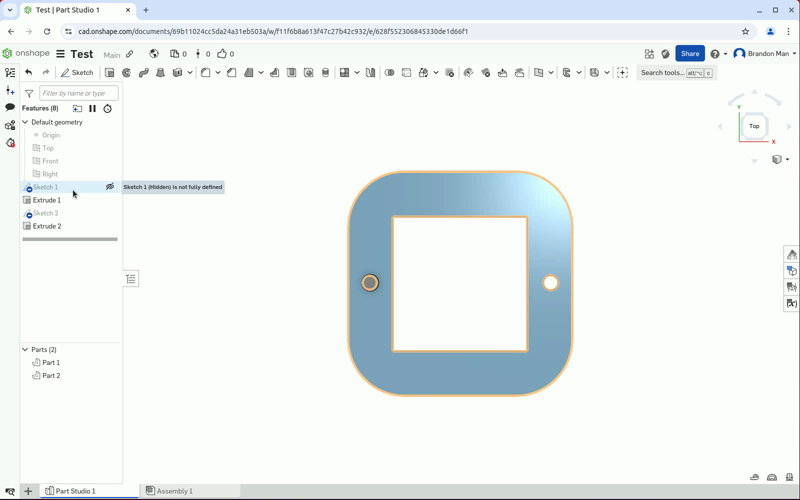
click(73, 189)
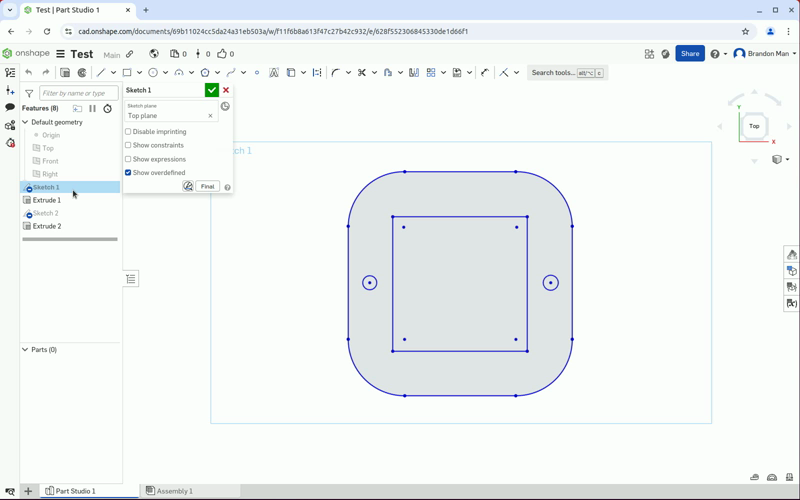
mouse_move(229, 92)
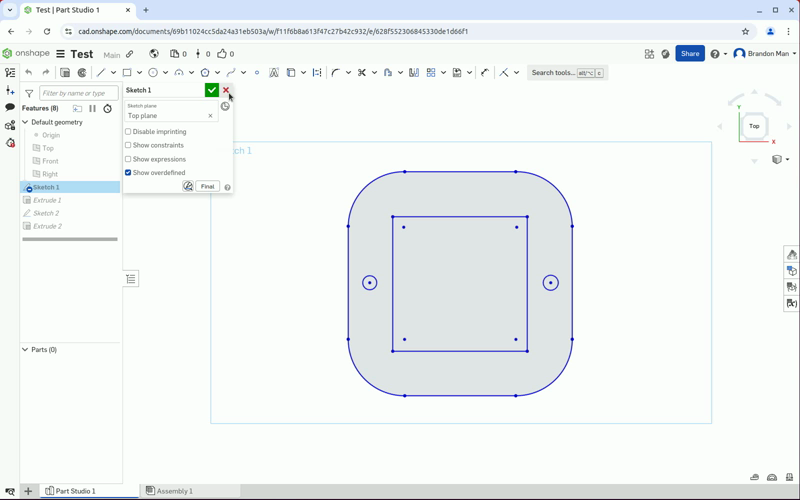
click(229, 92)
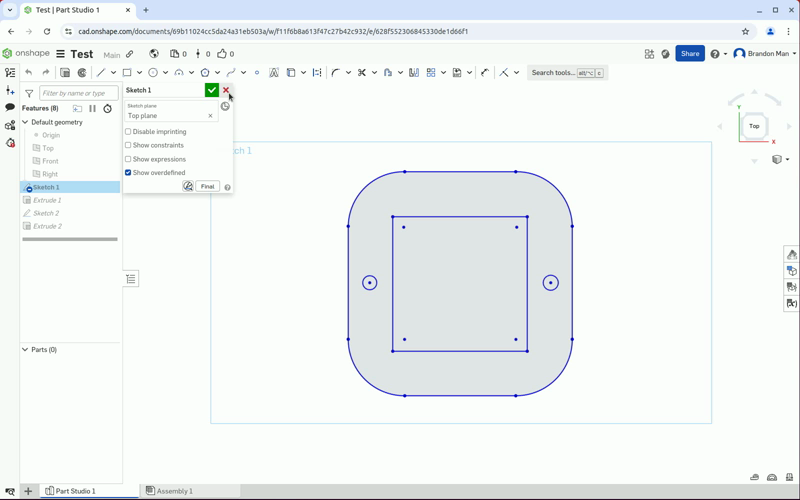
key(shift+s)
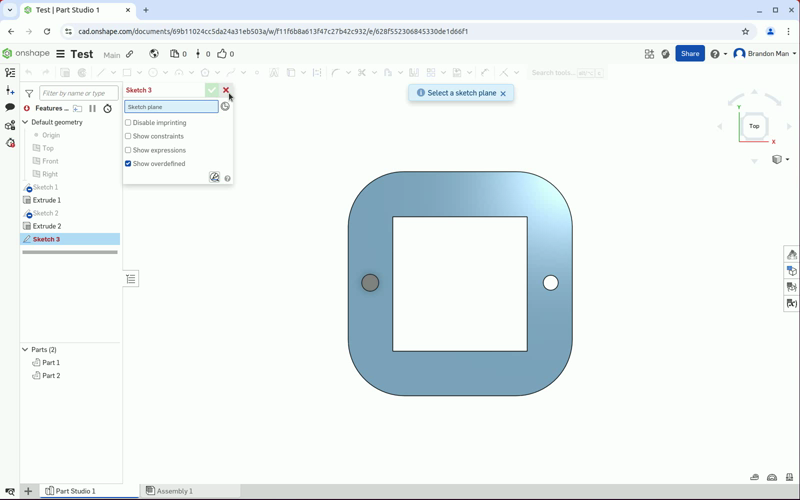
mouse_move(73, 150)
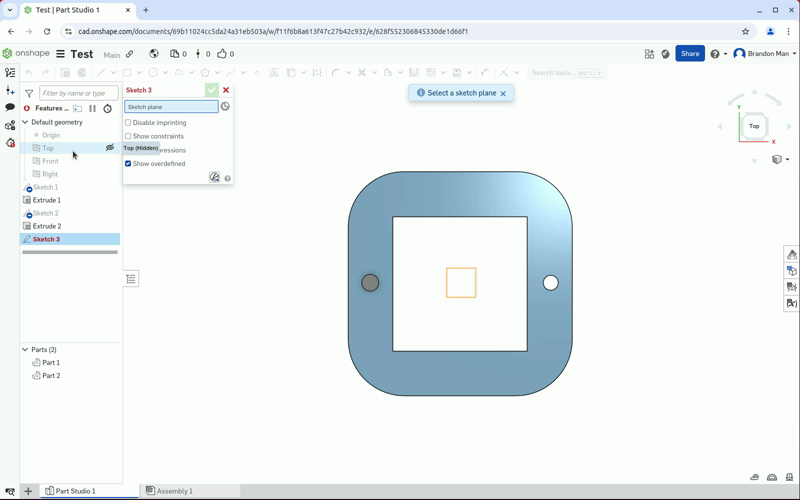
click(73, 150)
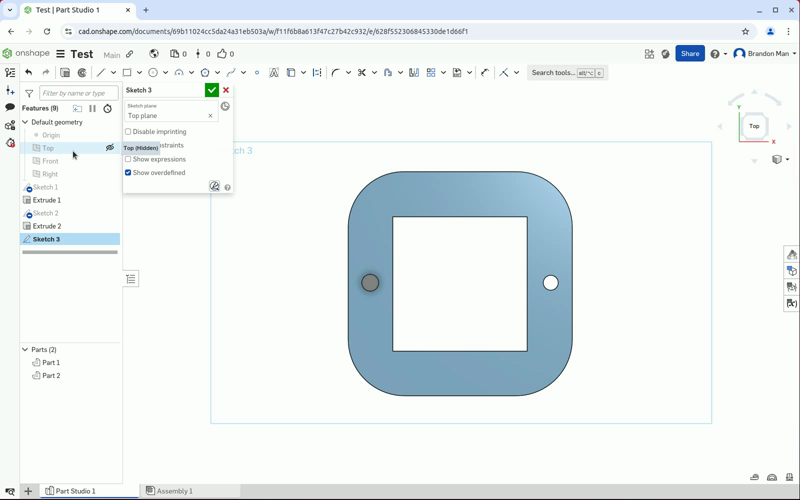
mouse_move(73, 352)
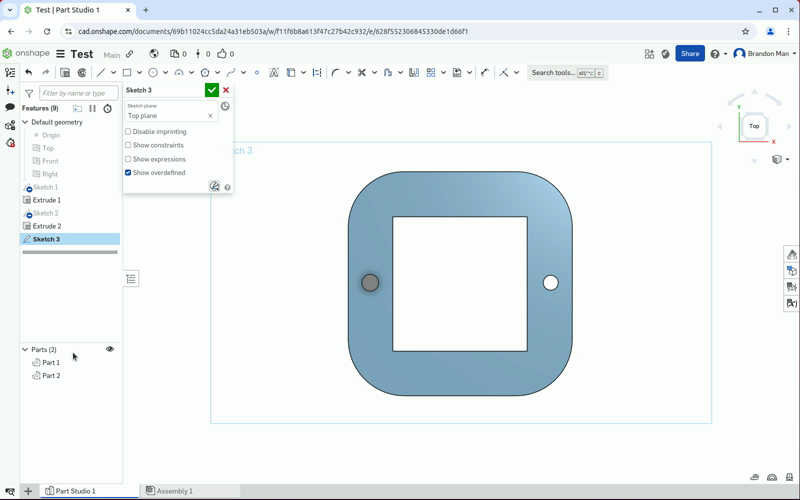
key(y)
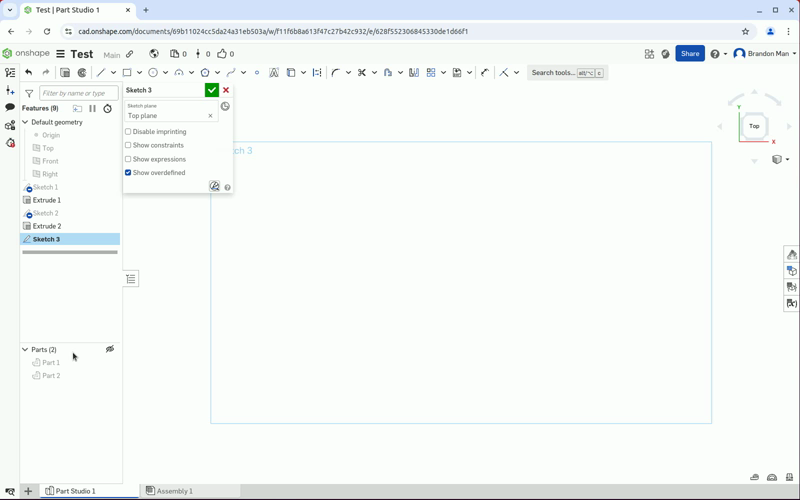
key(c)
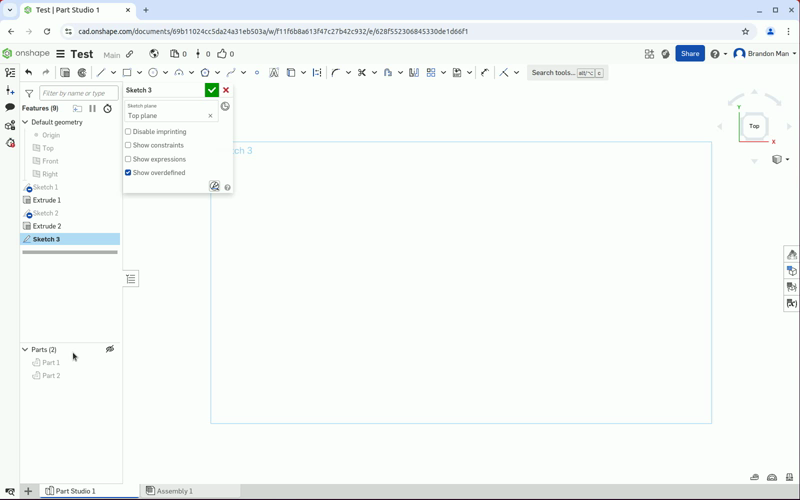
key_down(shift)
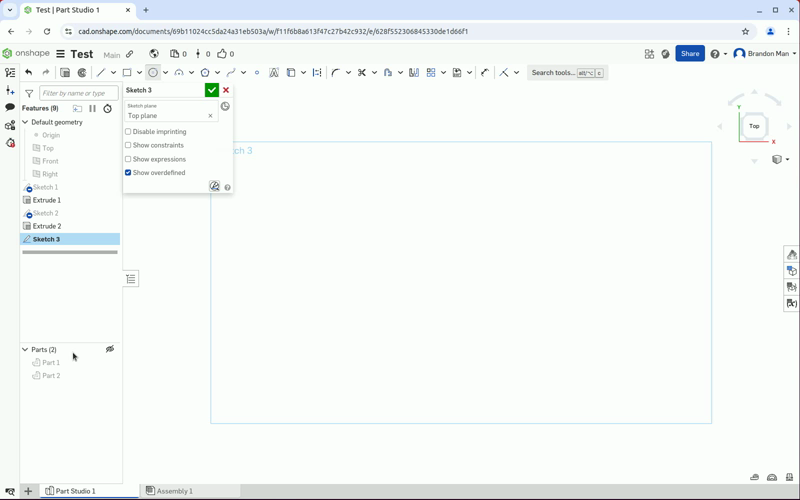
mouse_move(552, 282)
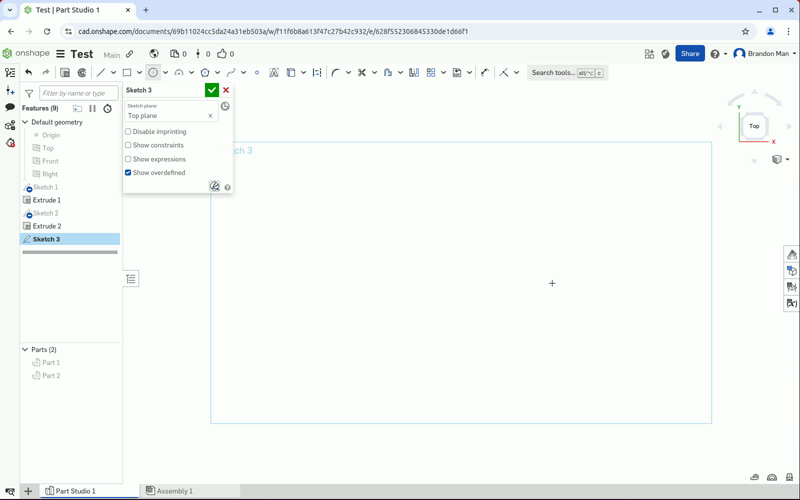
click(552, 282)
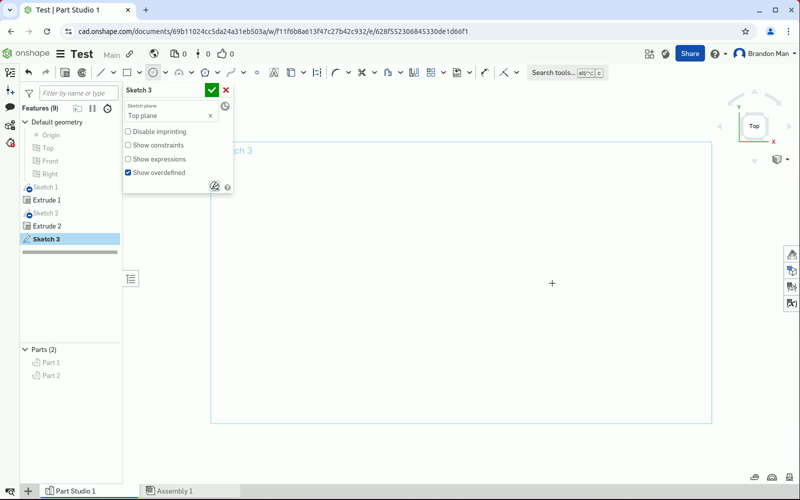
key_up(shift)
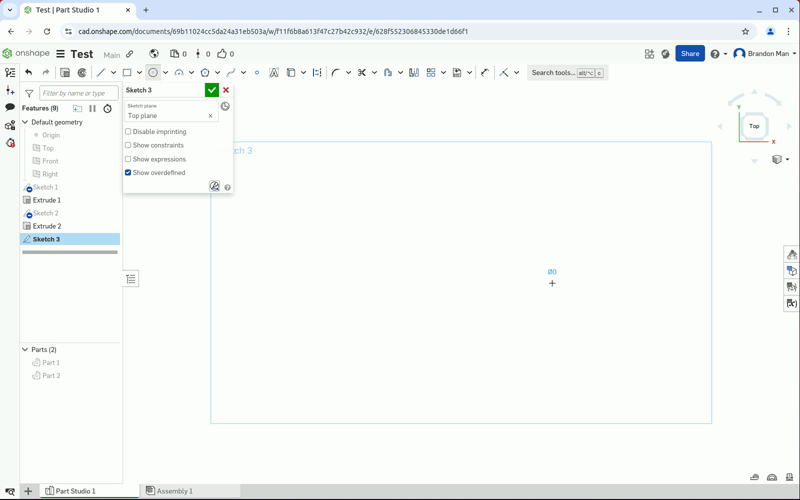
mouse_move(560, 282)
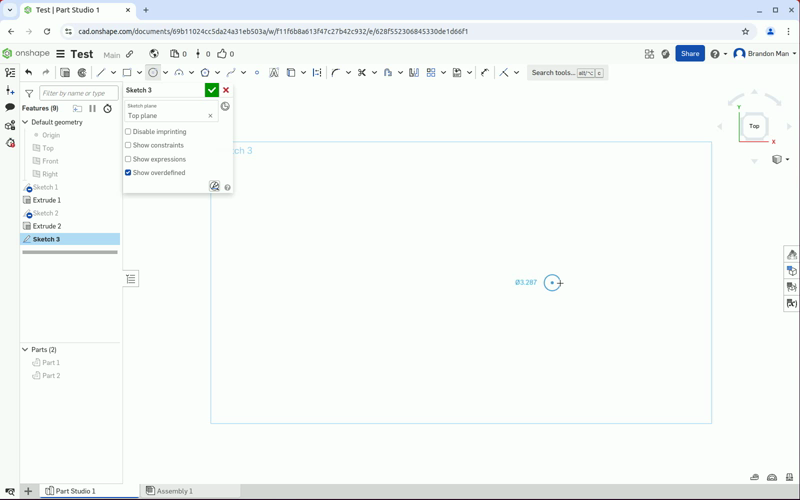
click(560, 282)
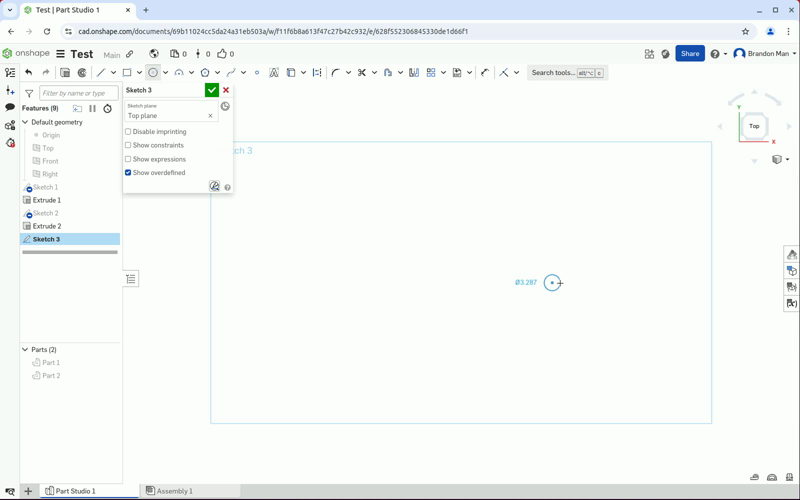
key(esc)
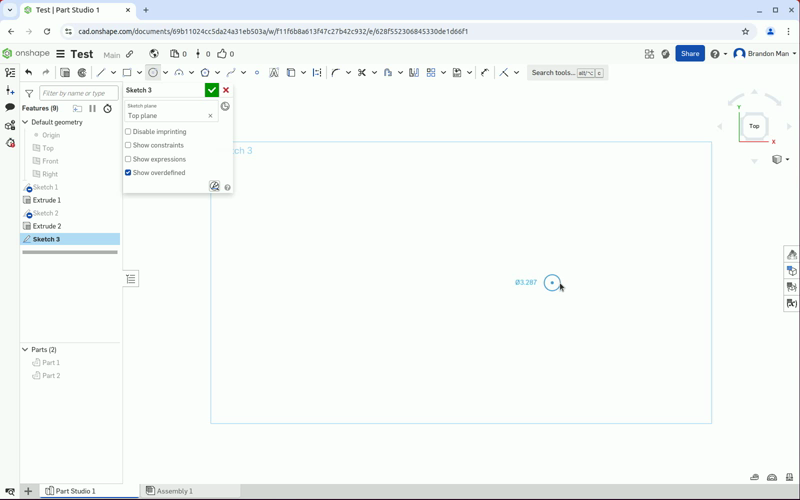
mouse_move(555, 288)
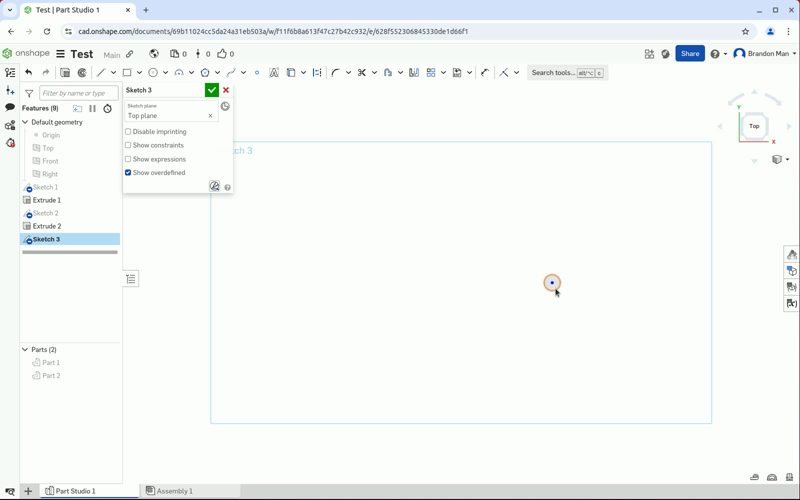
scroll(6)
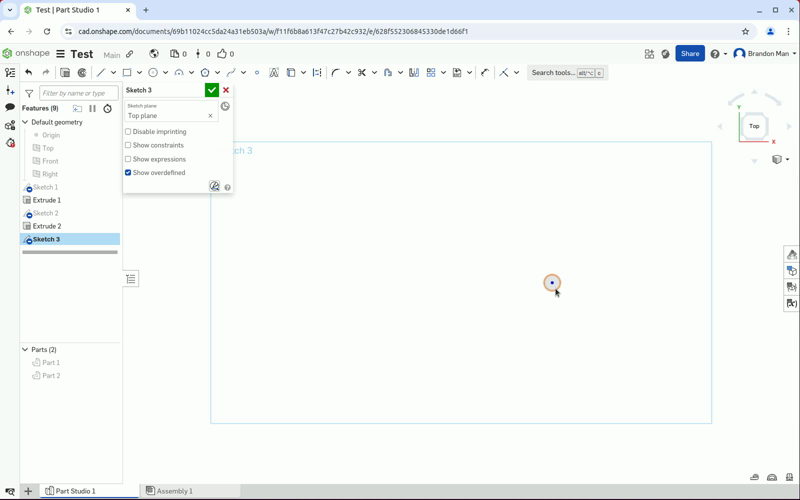
scroll(6)
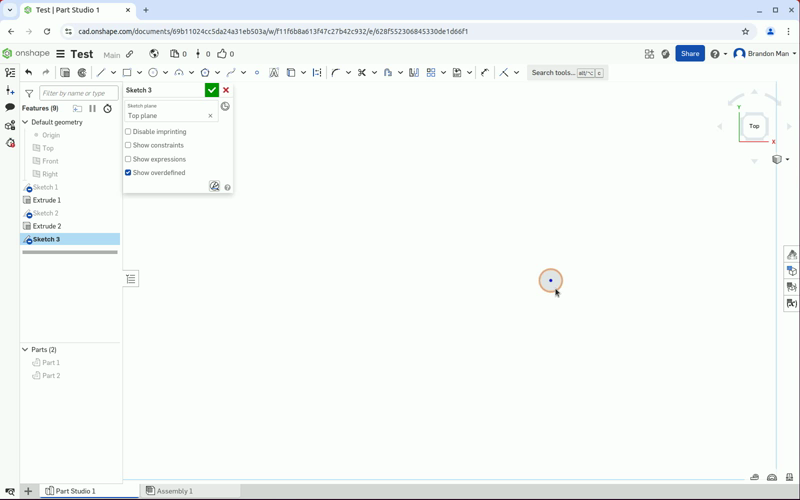
scroll(6)
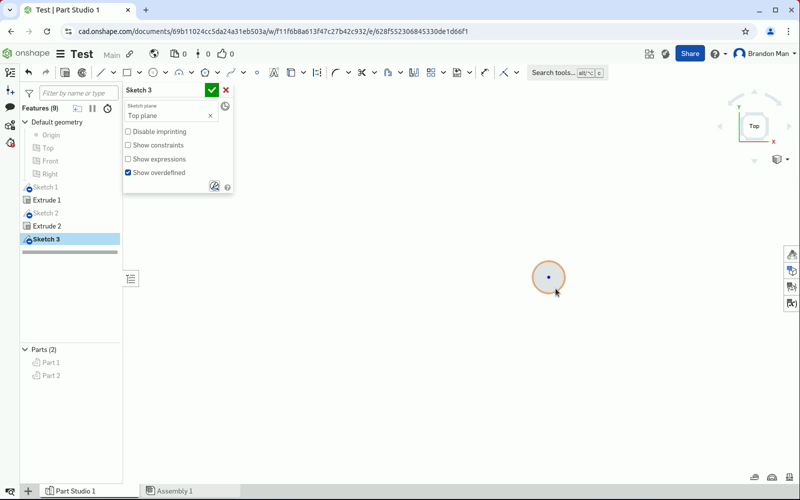
scroll(6)
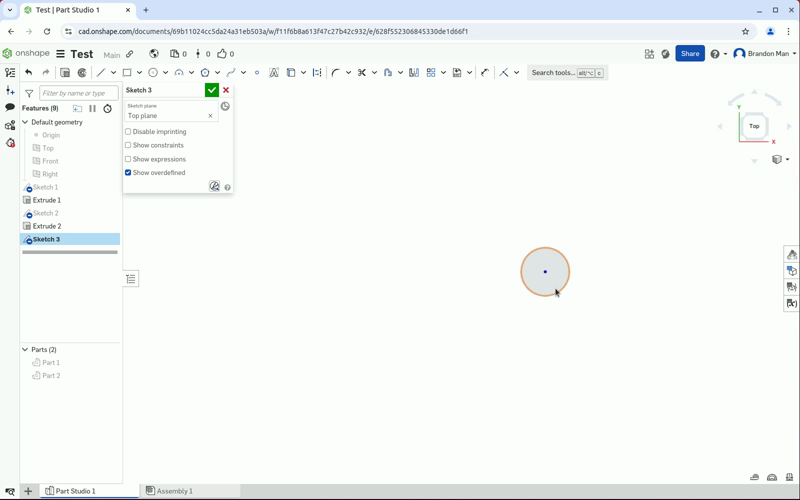
scroll(6)
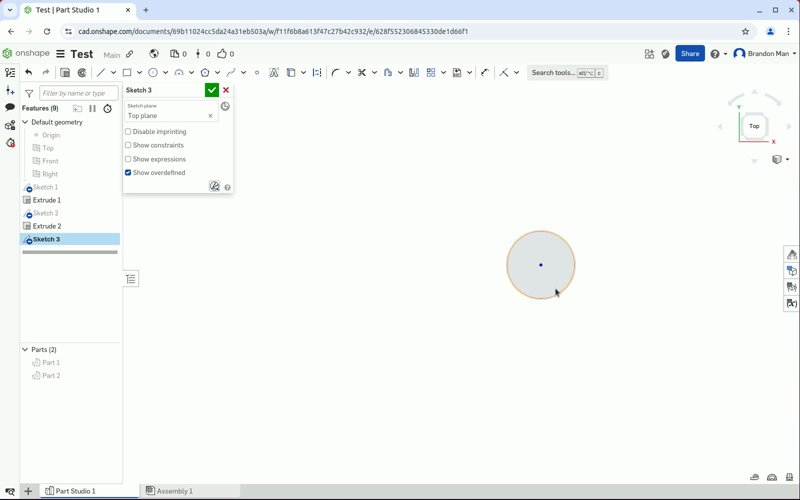
scroll(6)
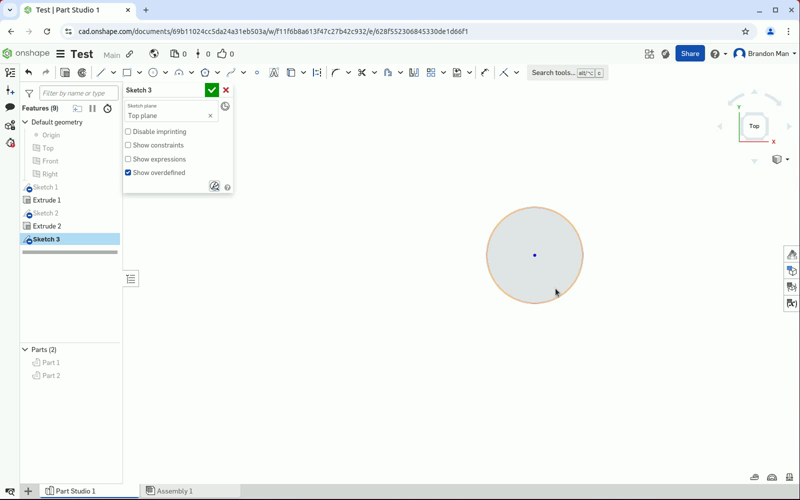
scroll(6)
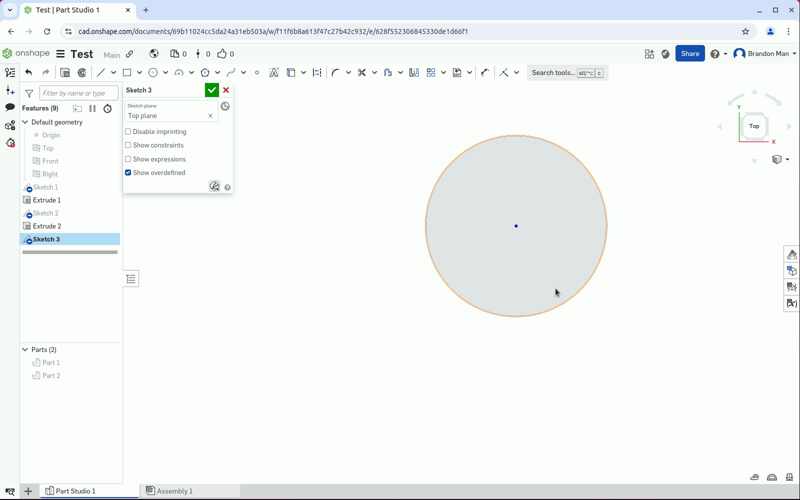
click(555, 288)
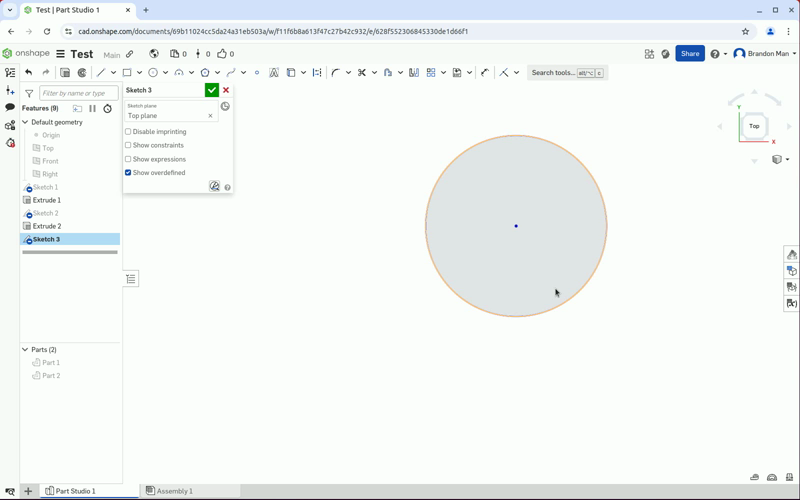
scroll(-6)
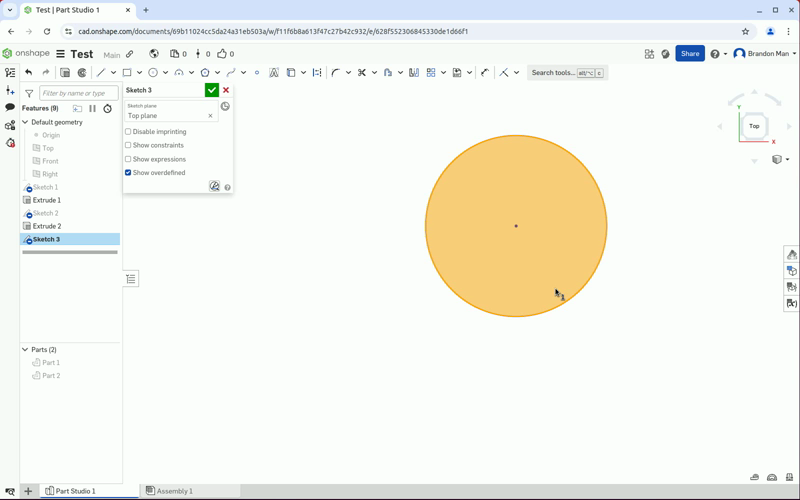
scroll(-6)
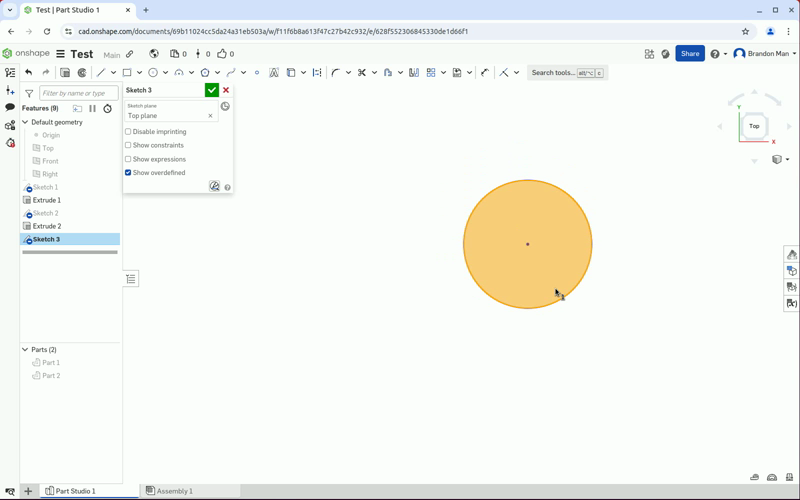
scroll(-6)
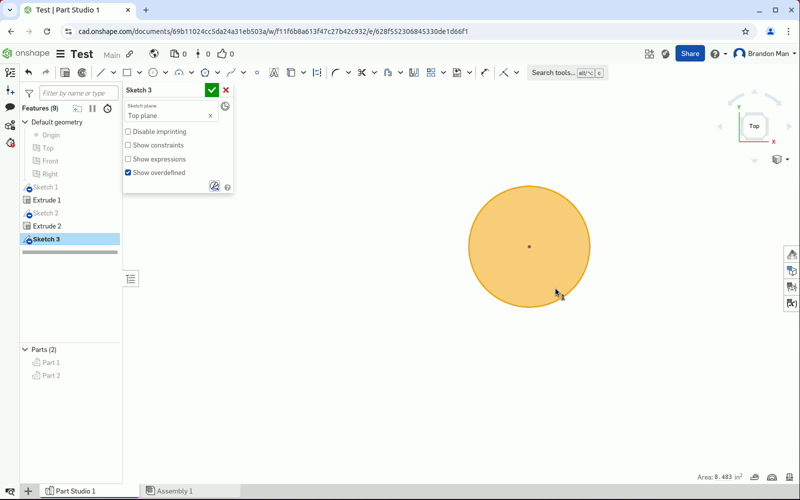
scroll(-6)
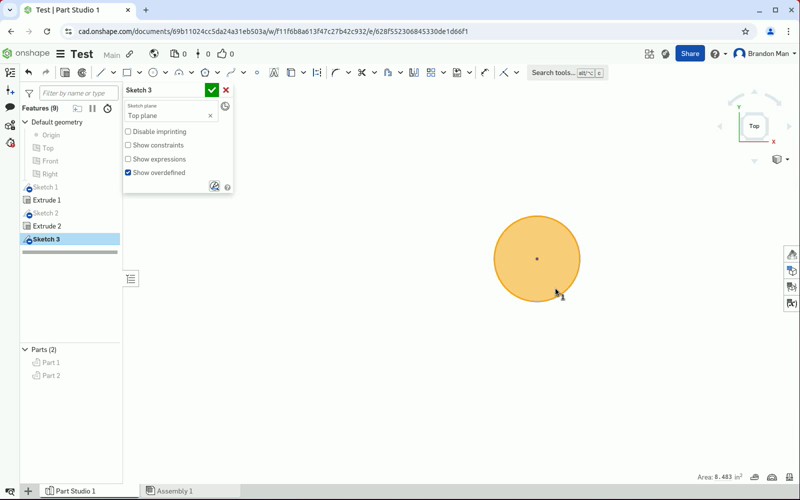
scroll(-6)
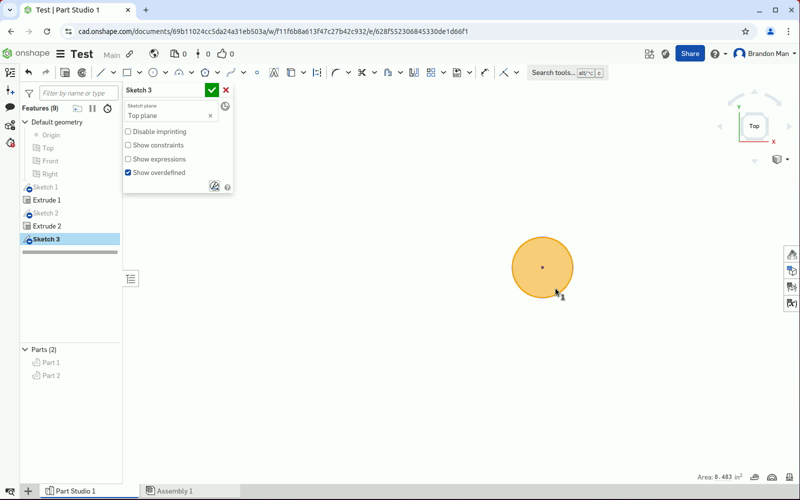
scroll(-6)
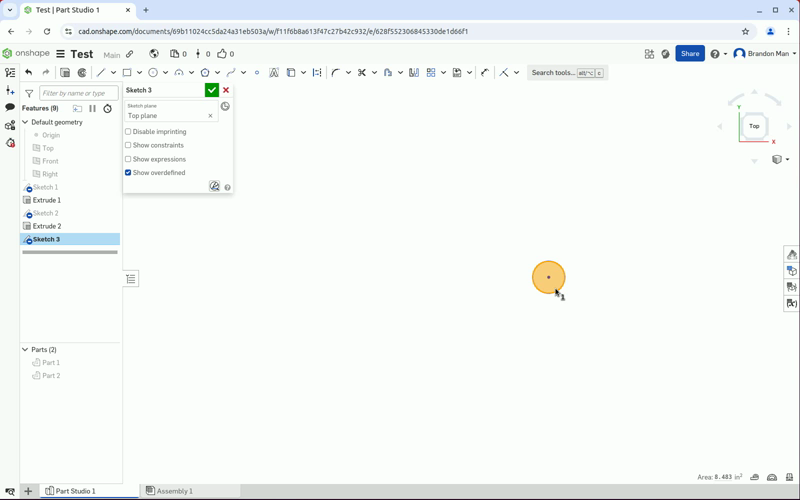
scroll(-6)
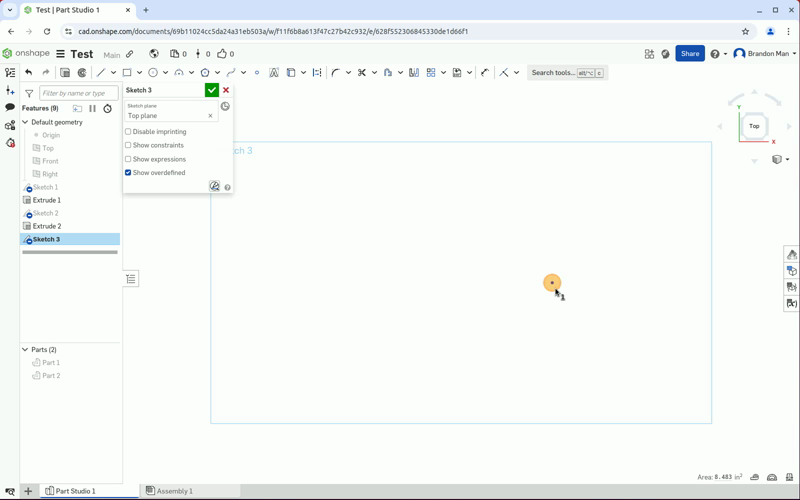
mouse_move(73, 352)
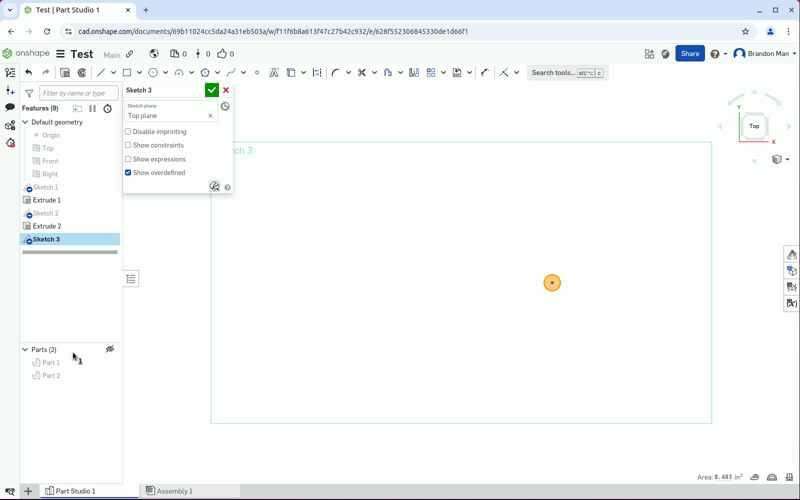
key(shift+y)
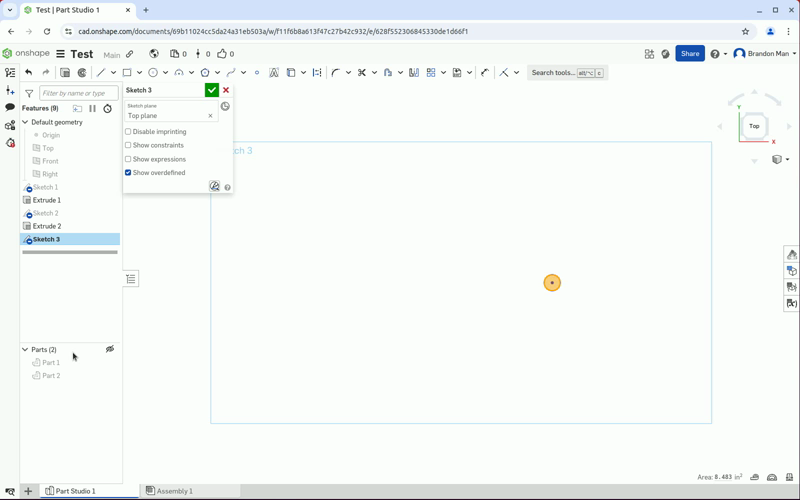
key(shift+e)
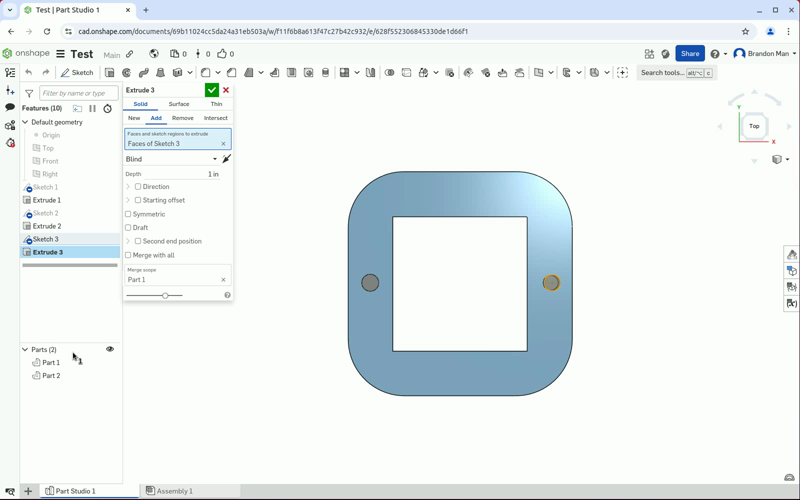
mouse_move(143, 106)
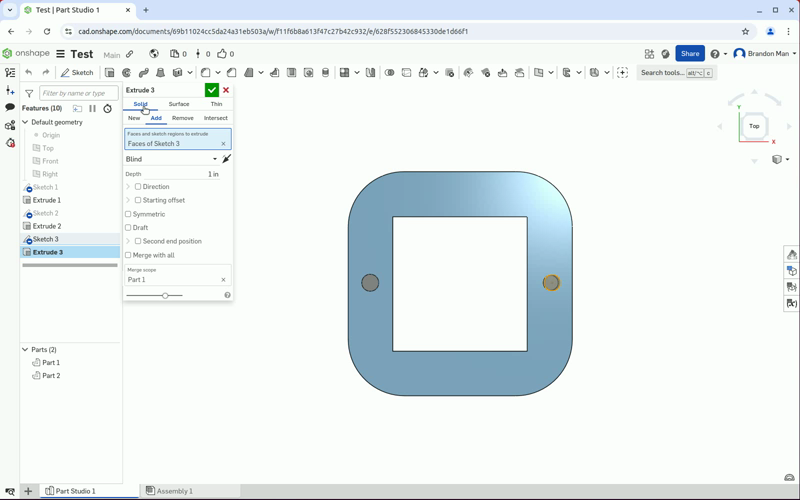
click(143, 106)
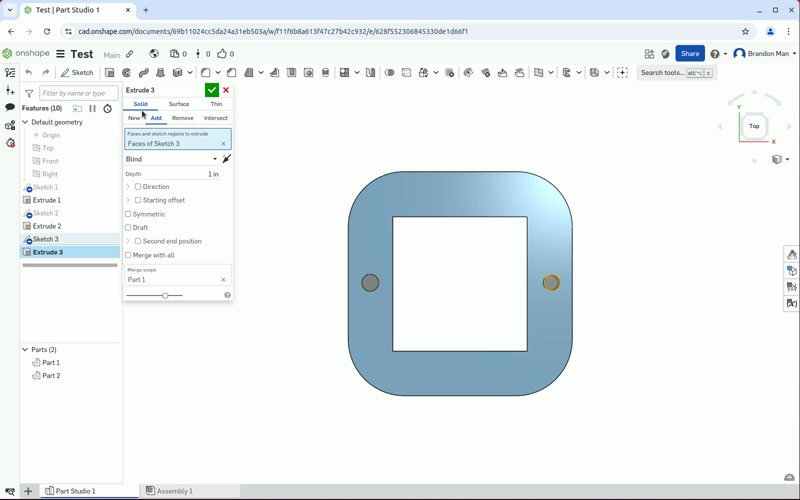
mouse_move(137, 120)
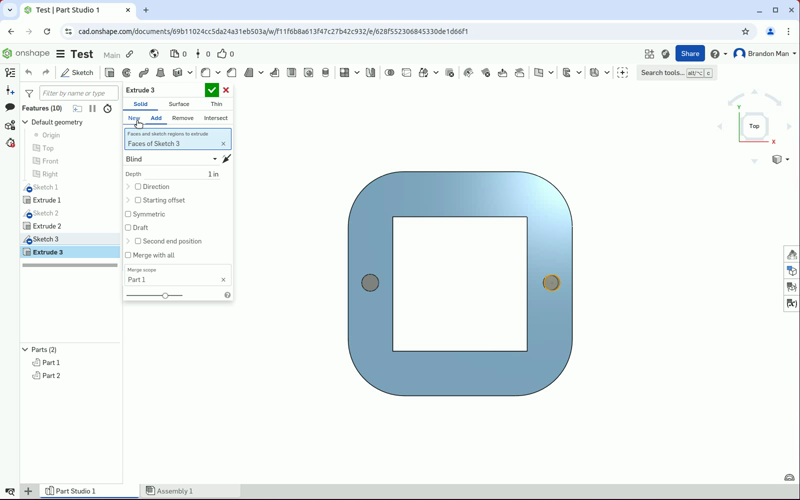
click(137, 120)
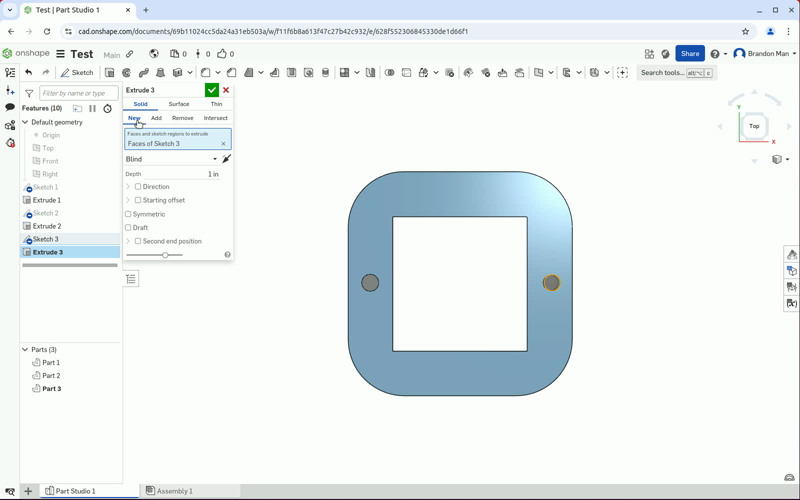
key(tab, 4)
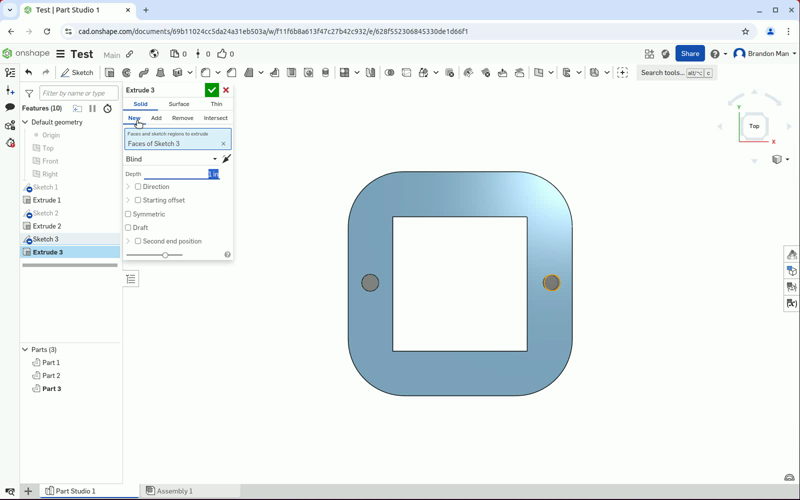
text(4.333)
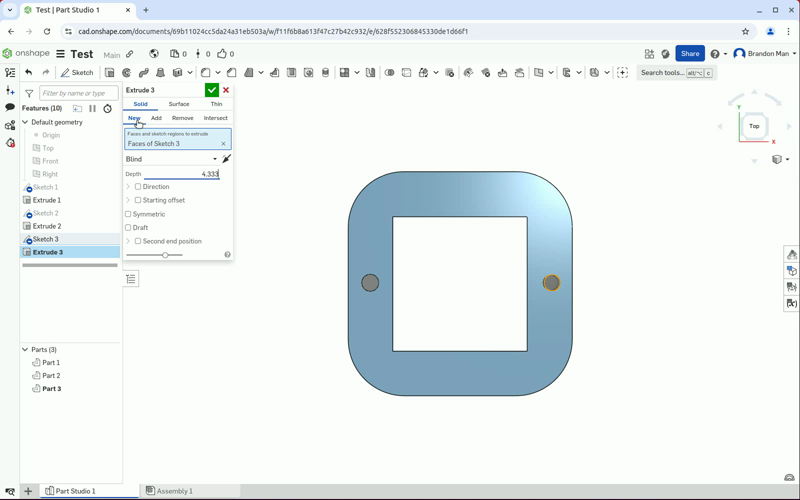
key(enter)
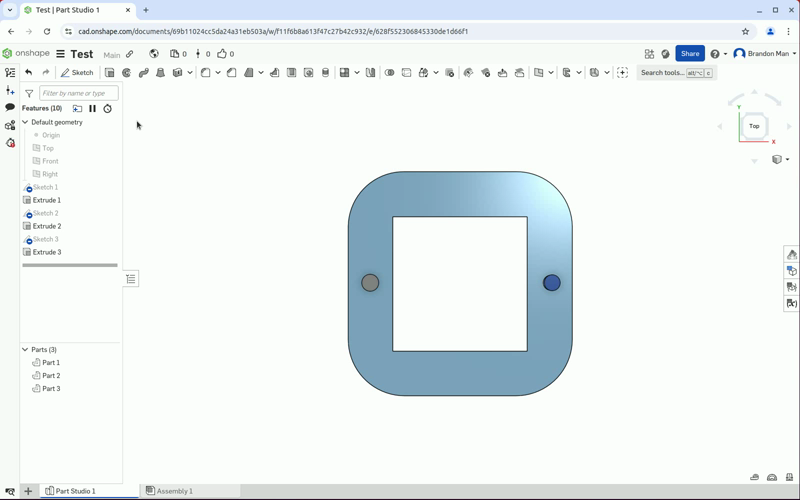
key(shift+h)
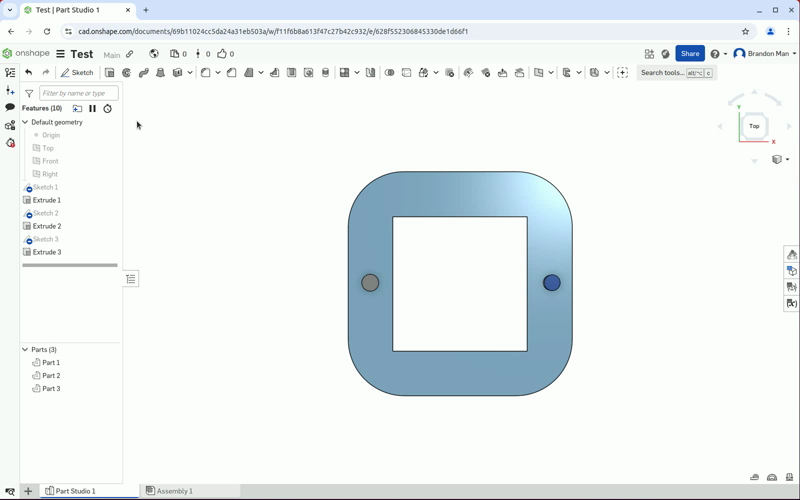
key(shift+h)
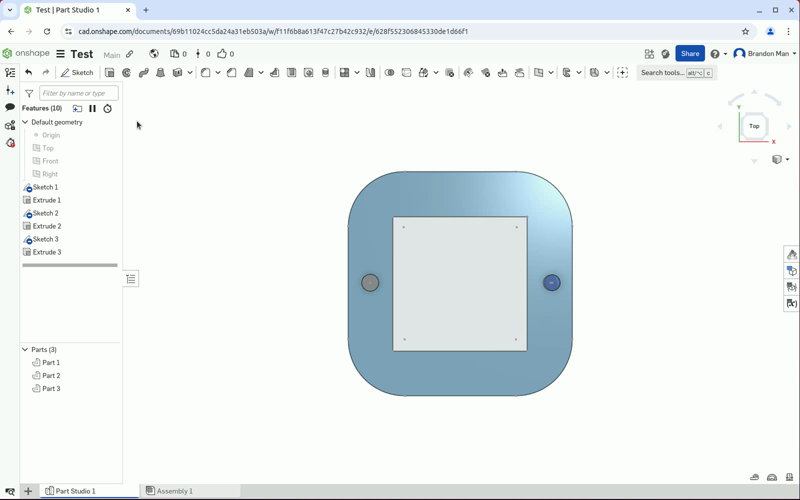
key(shift+7)
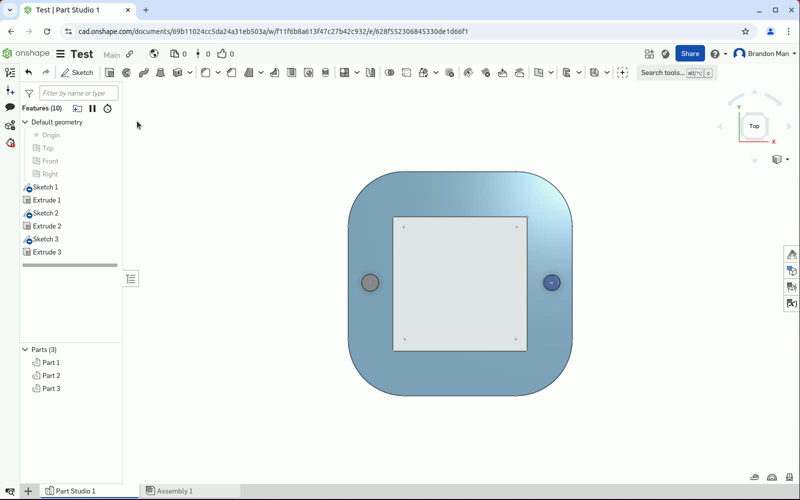
key(up, 3)
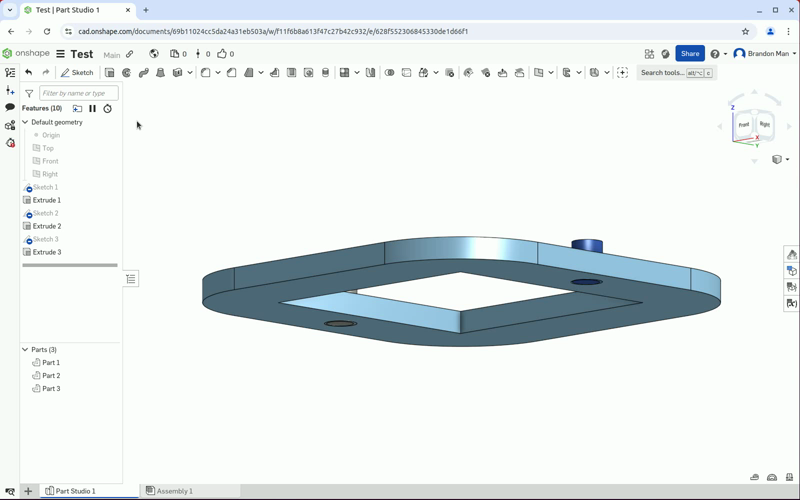
key(left, 3)
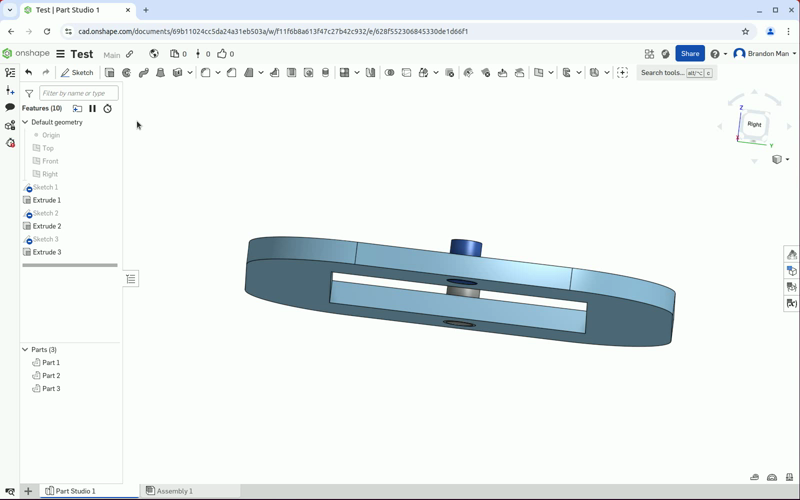
key(right, 3)
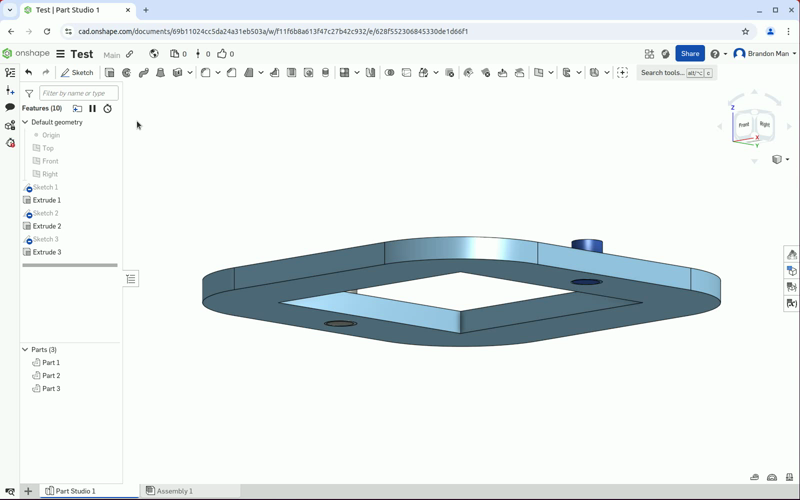
key(down, 3)
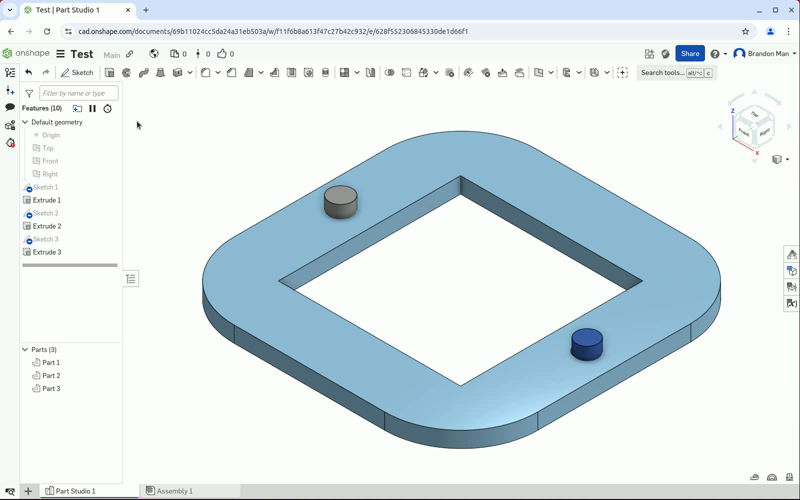
mouse_move(73, 189)
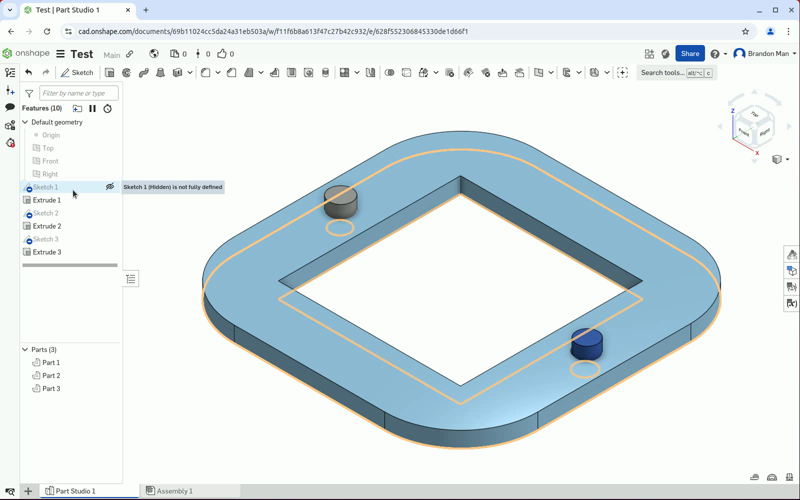
click(73, 189)